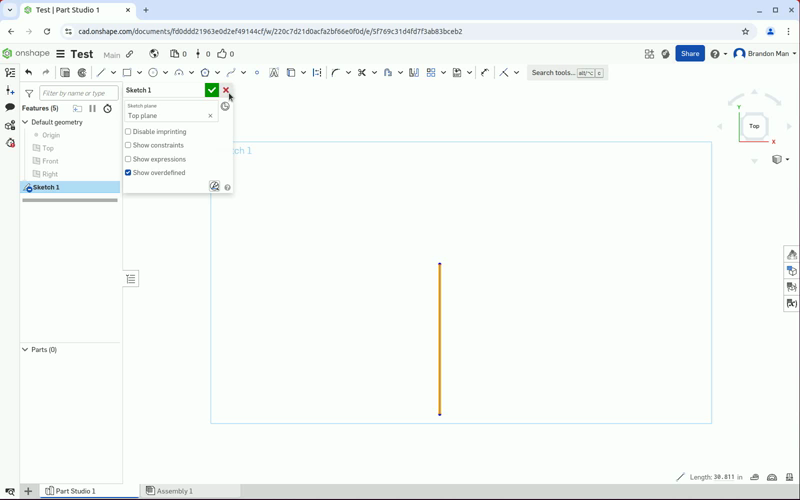
key(shift+h)
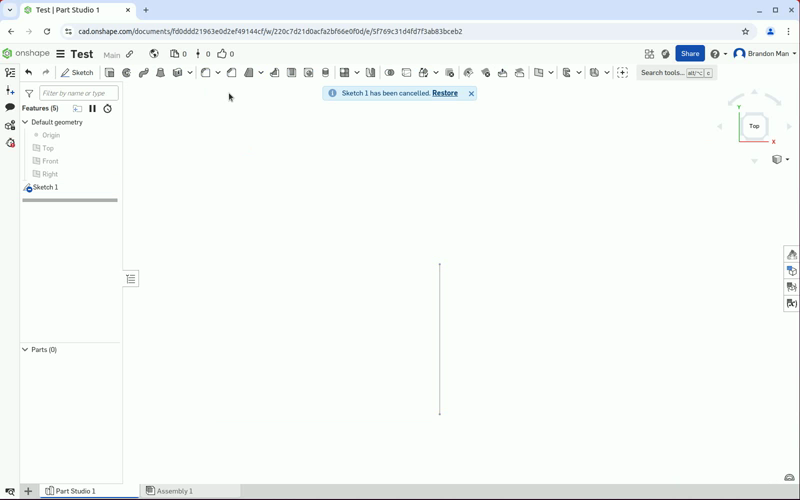
key(shift+s)
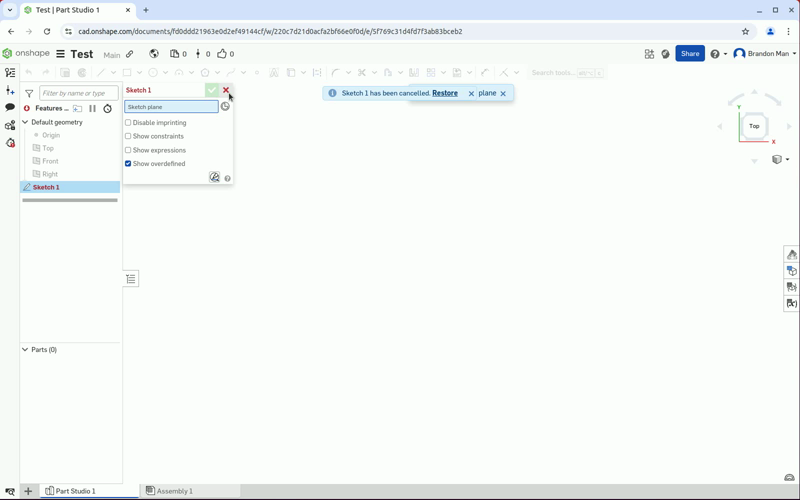
mouse_move(73, 150)
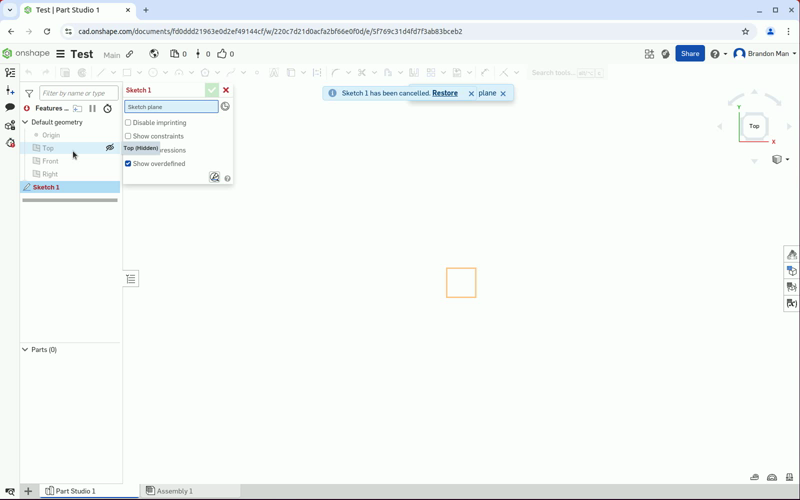
click(73, 150)
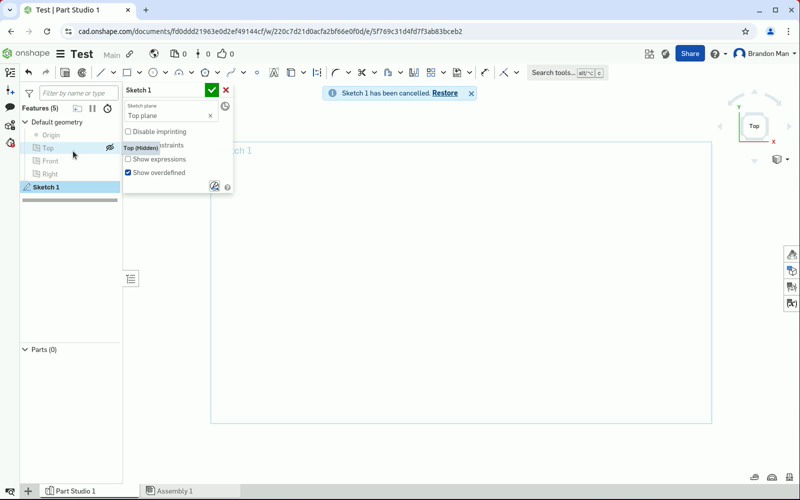
mouse_move(73, 352)
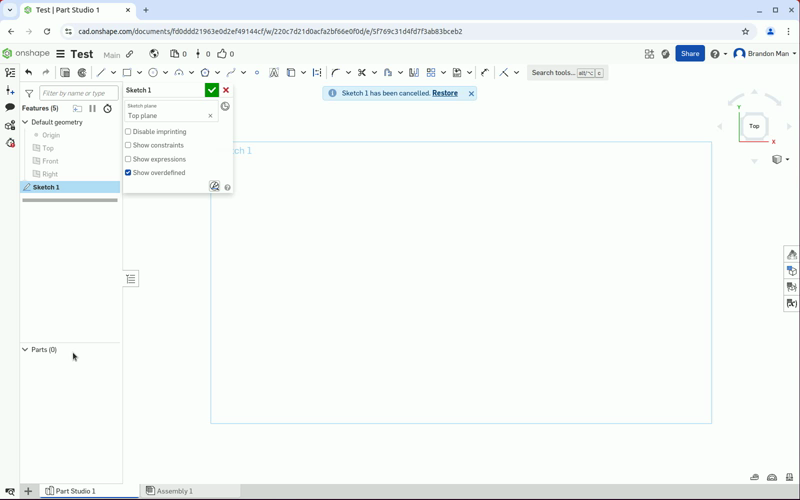
key(y)
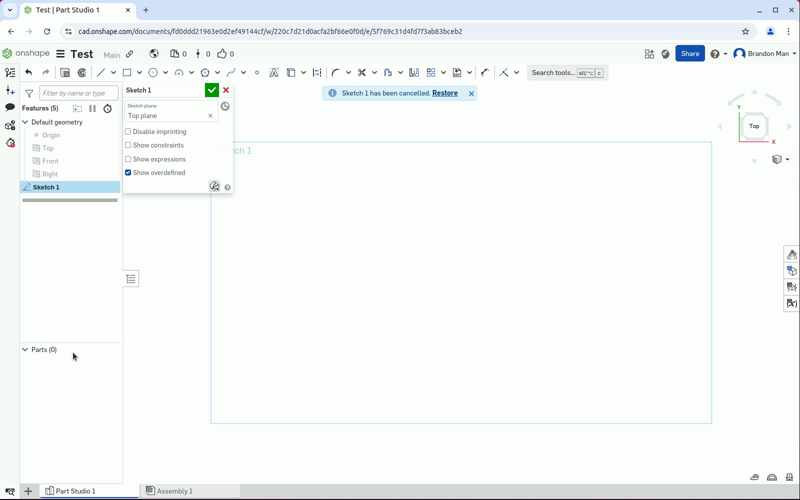
key(l)
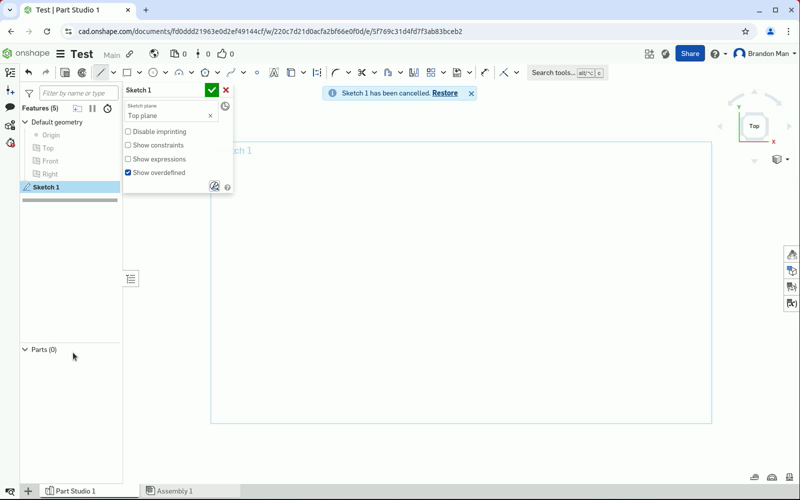
key_down(shift)
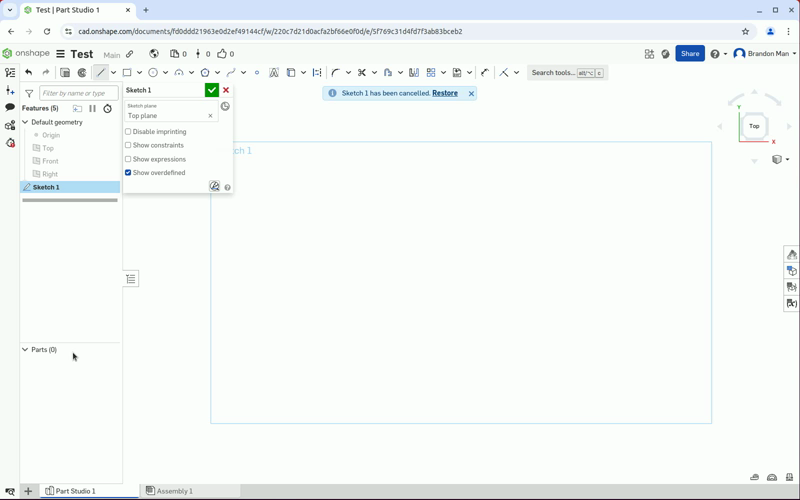
mouse_move(456, 286)
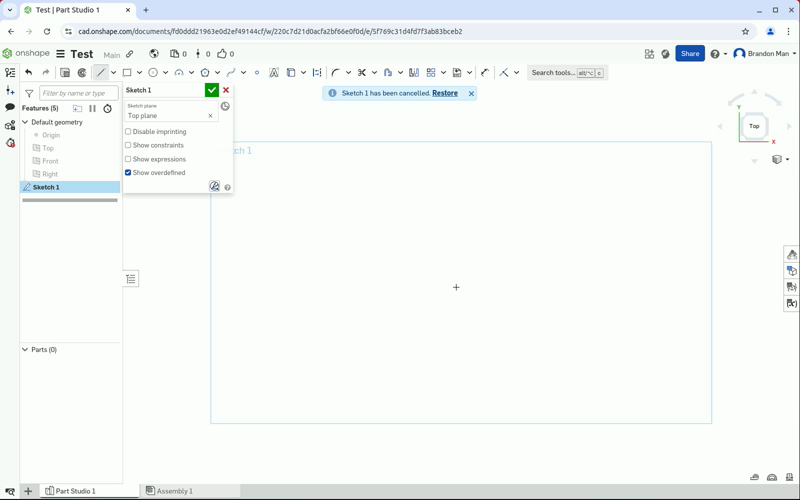
click(456, 286)
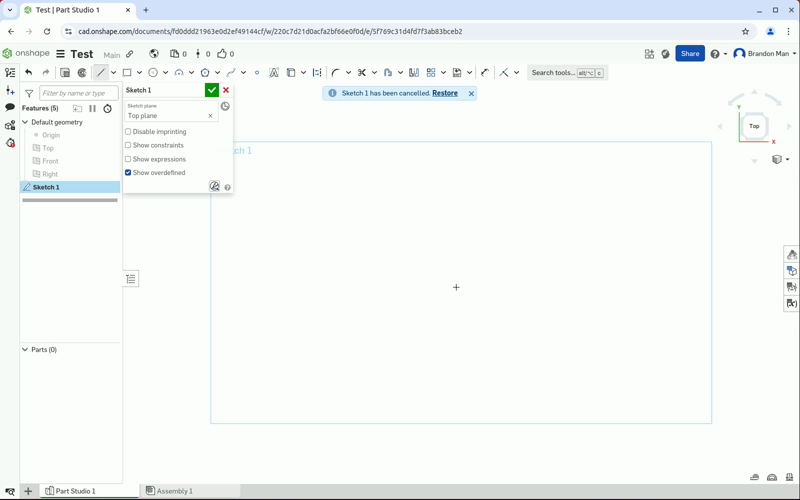
key_up(shift)
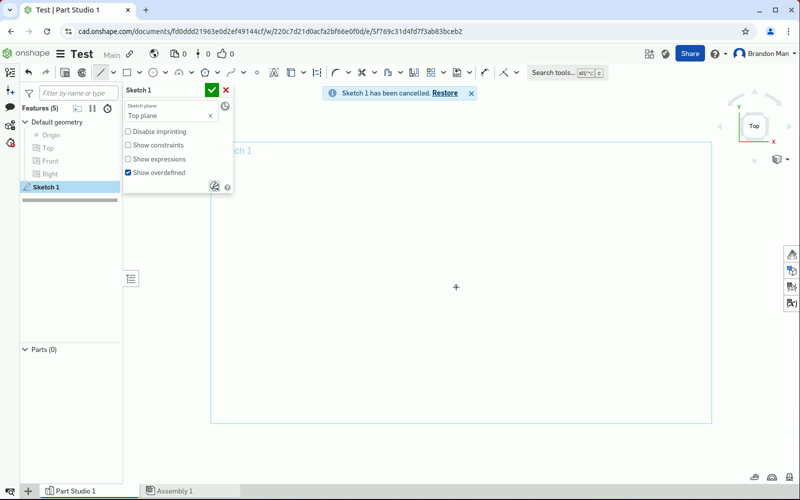
key_down(shift)
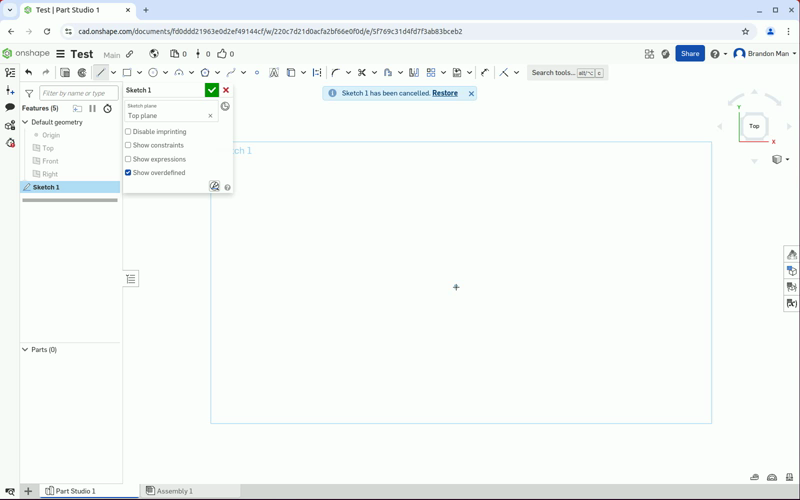
mouse_move(486, 286)
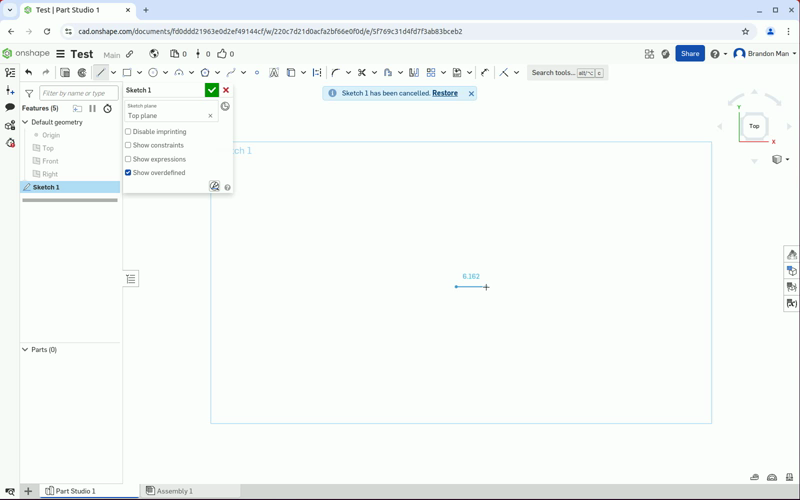
mouse_move(466, 286)
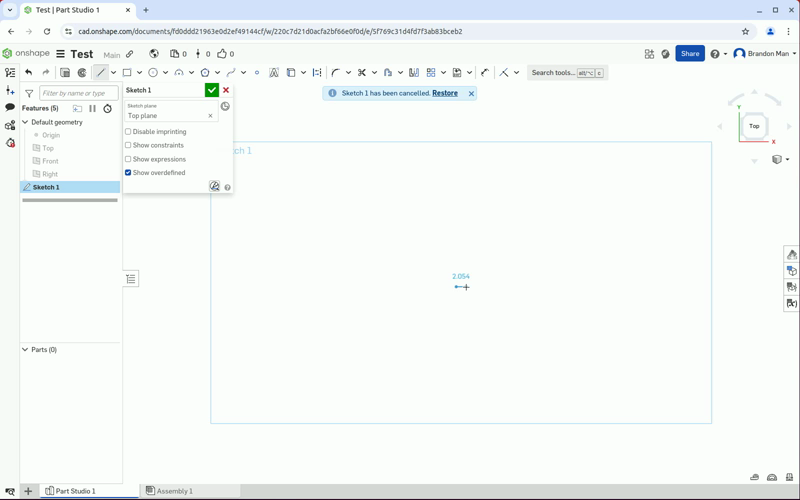
click(466, 286)
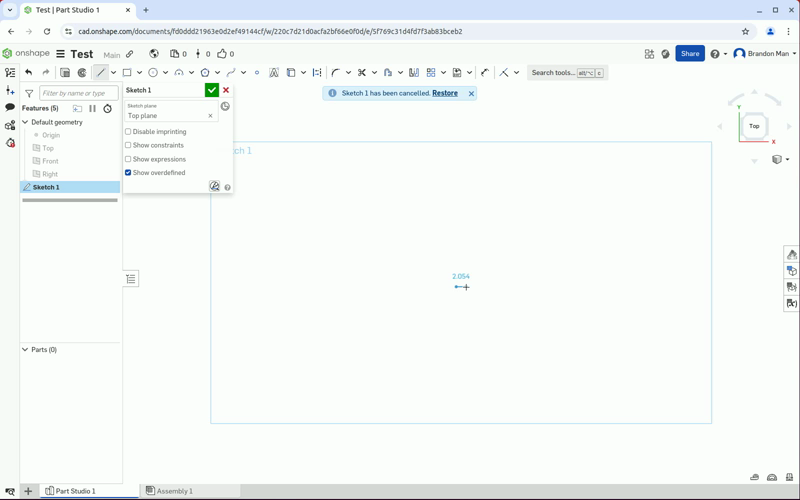
key_up(shift)
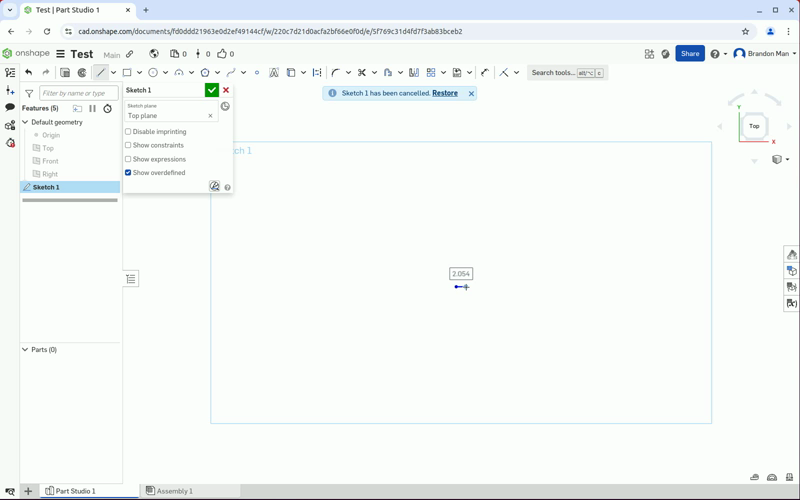
key_down(shift)
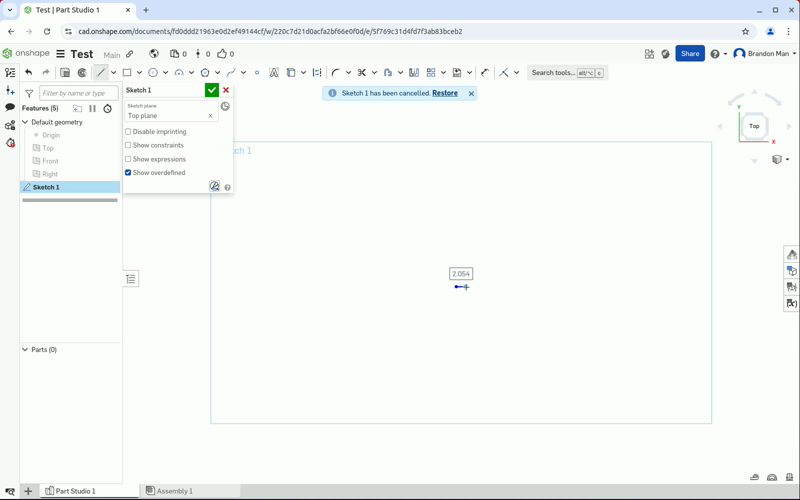
mouse_move(496, 286)
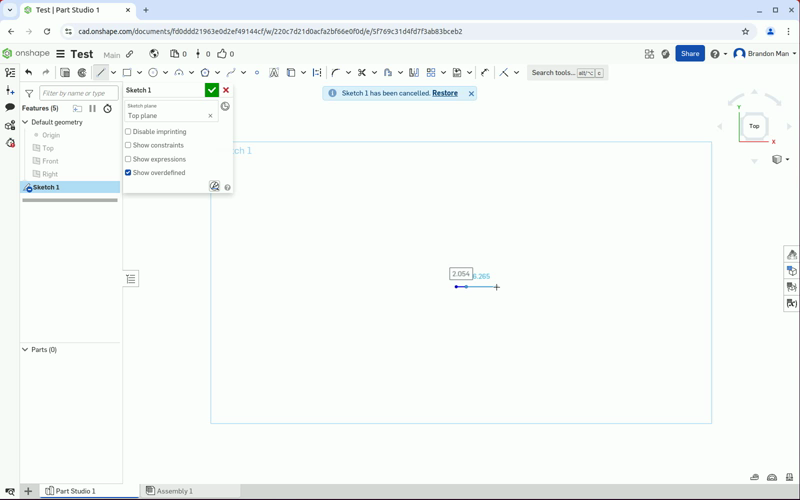
mouse_move(466, 279)
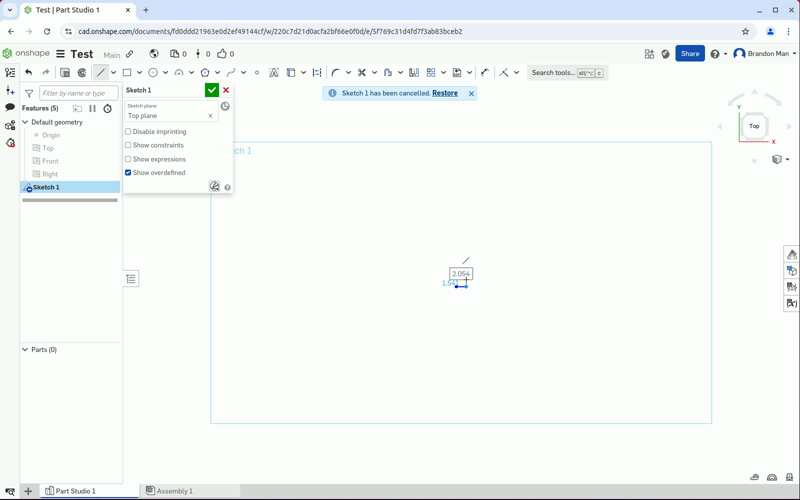
scroll(6)
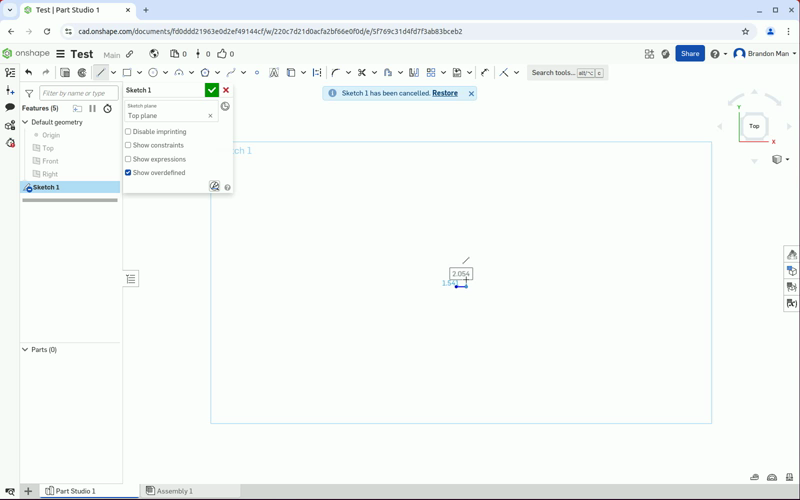
scroll(6)
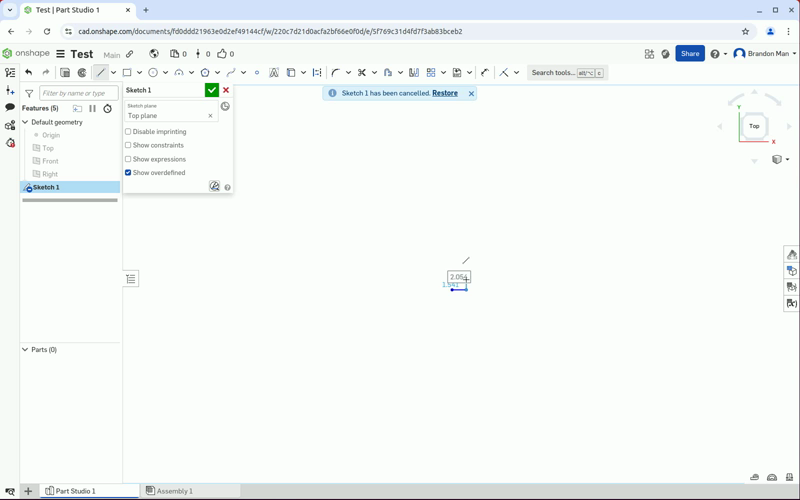
scroll(6)
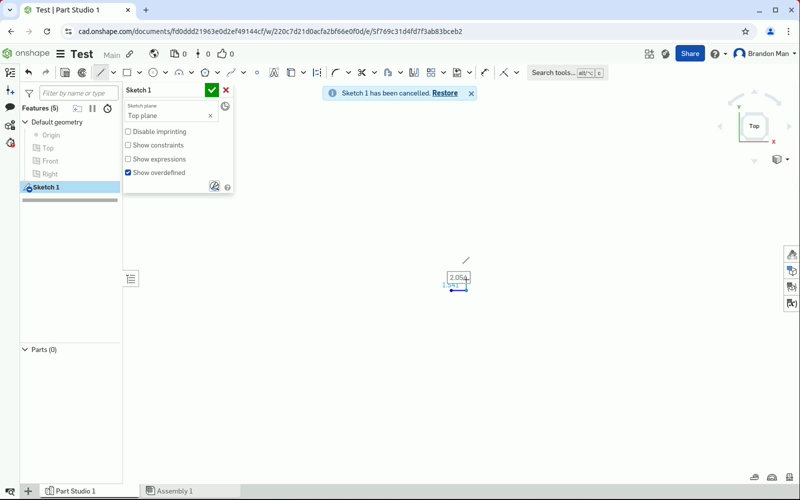
scroll(6)
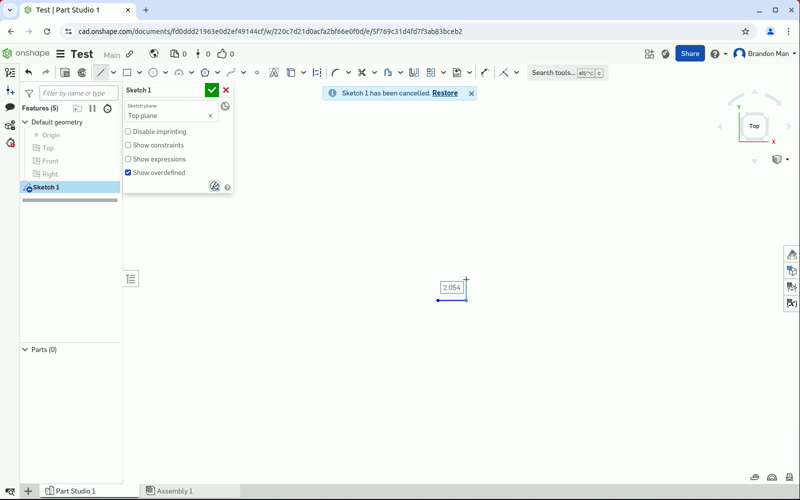
scroll(6)
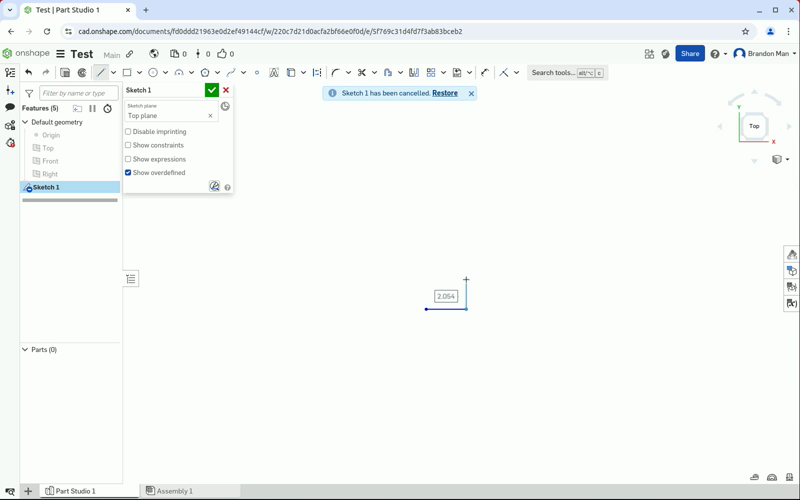
scroll(6)
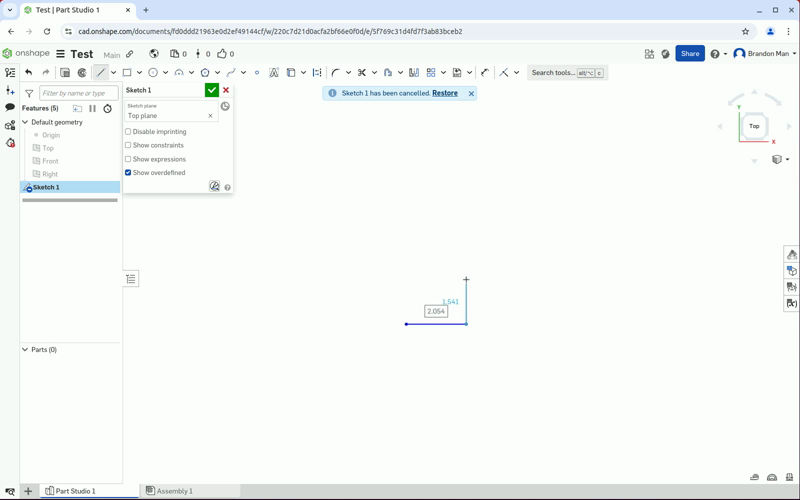
scroll(6)
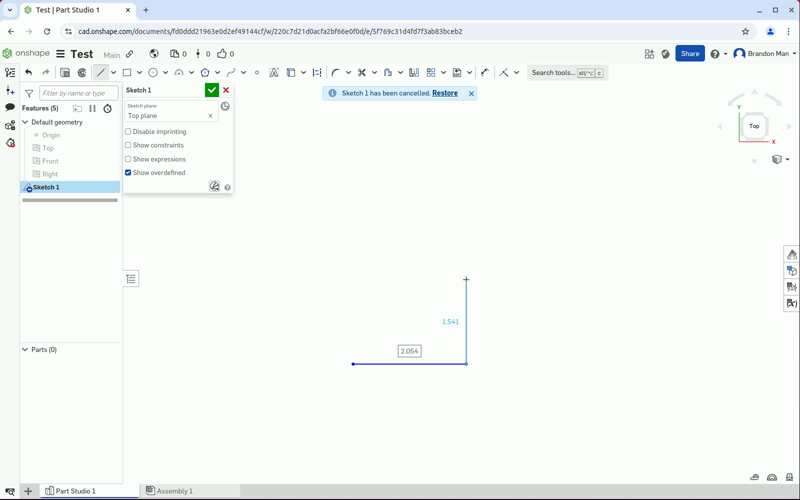
click(466, 279)
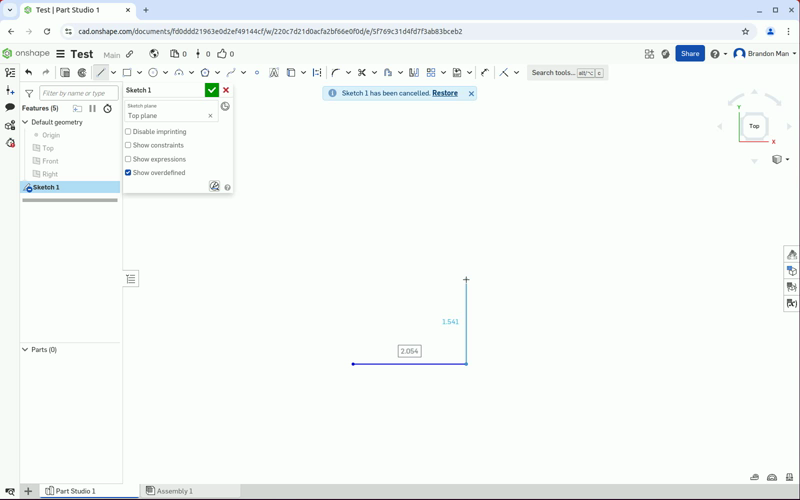
scroll(-6)
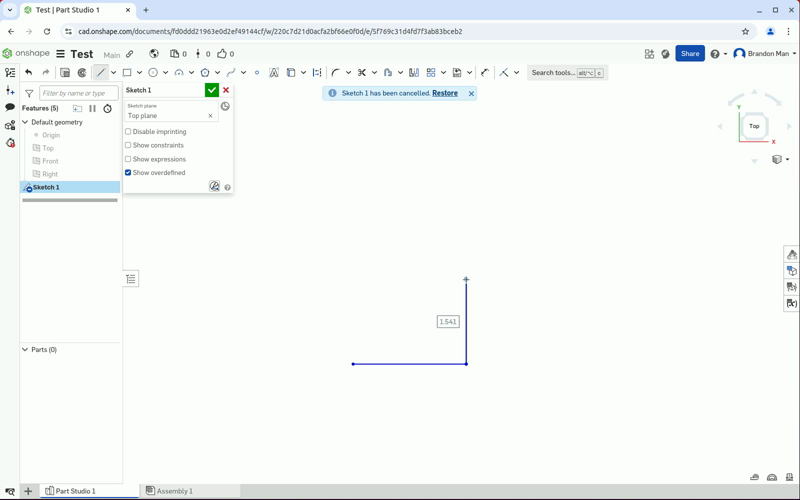
scroll(-6)
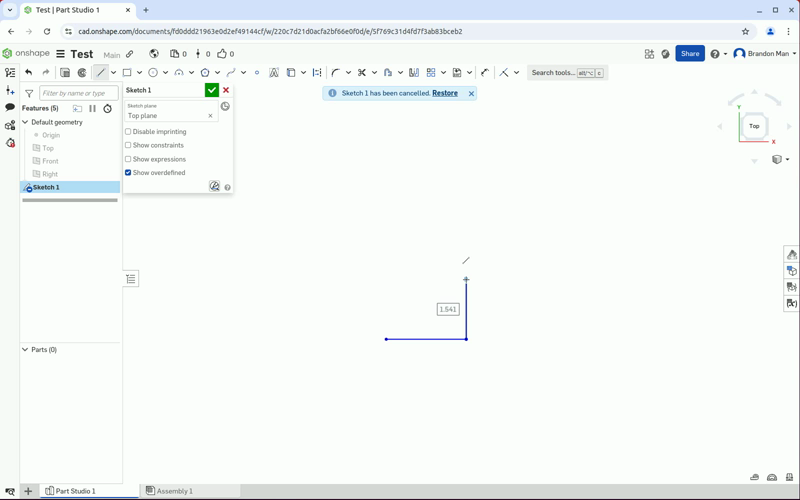
scroll(-6)
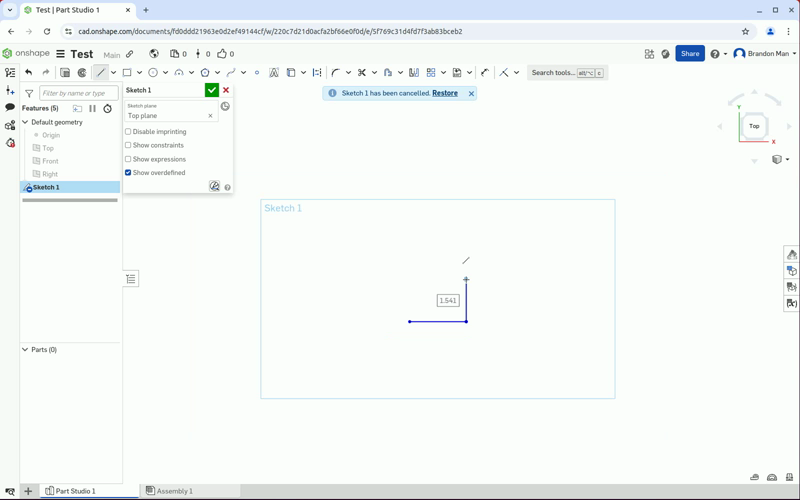
scroll(-6)
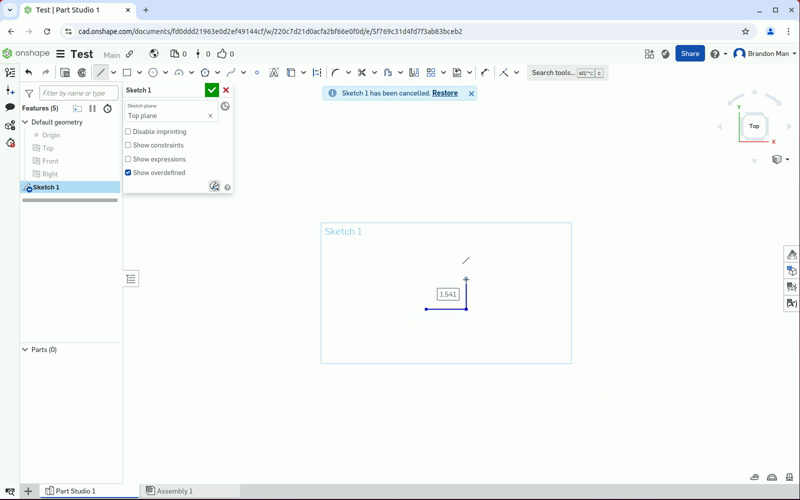
scroll(-6)
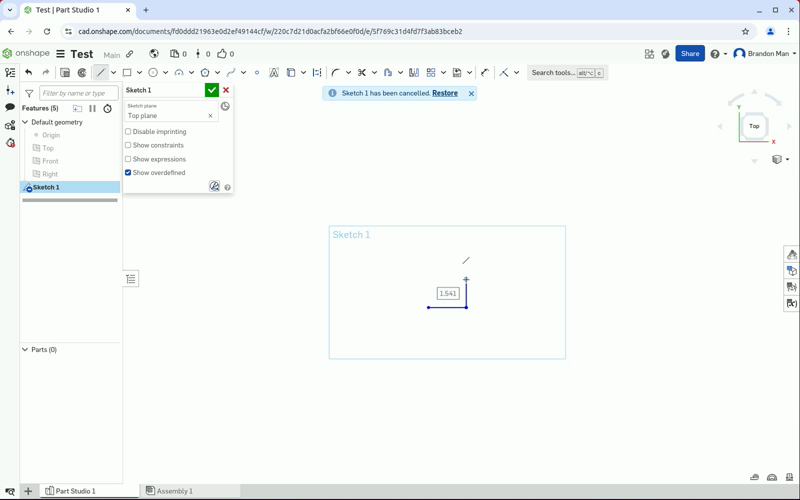
scroll(-6)
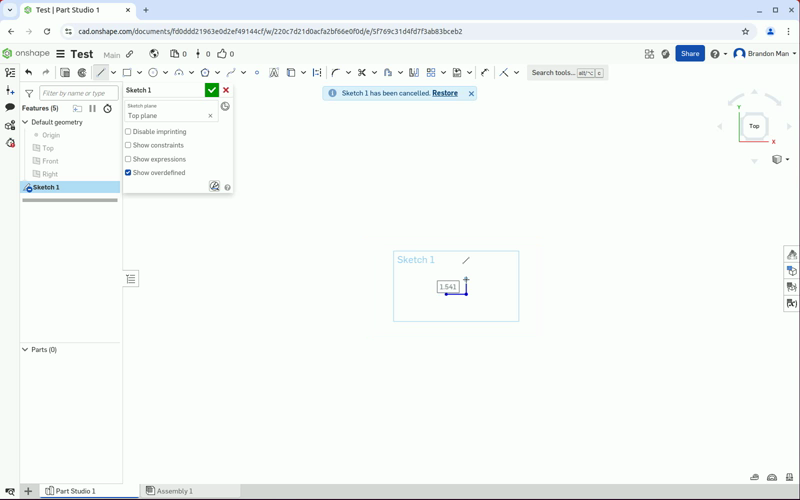
scroll(-6)
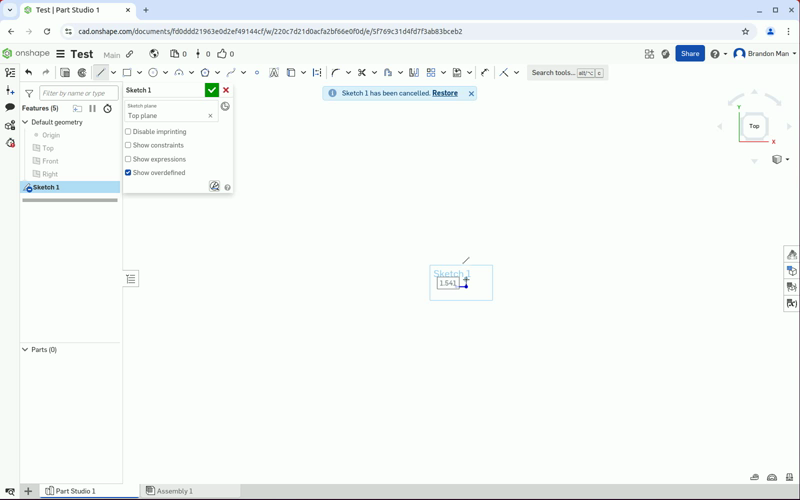
key_up(shift)
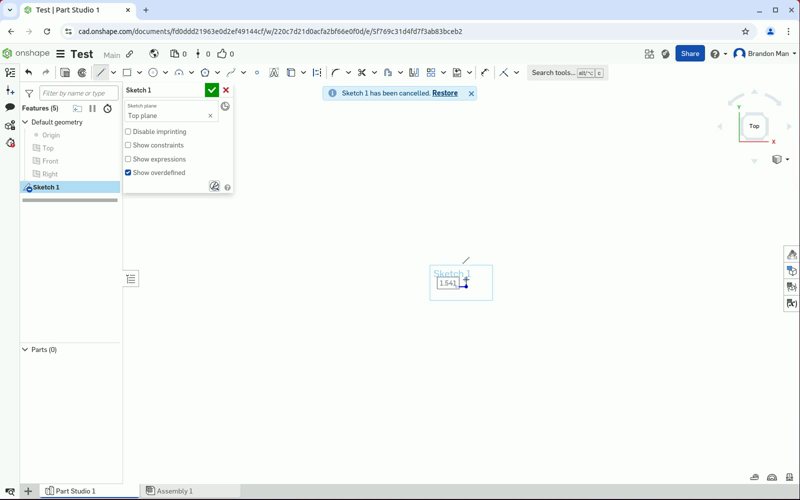
key_down(shift)
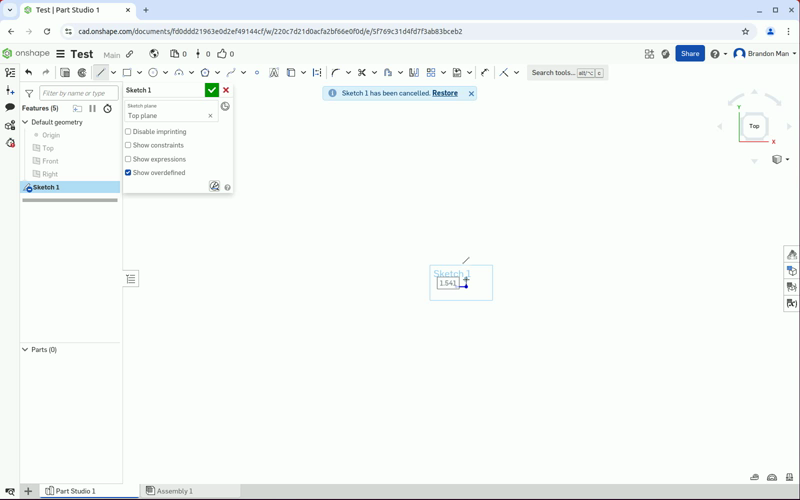
mouse_move(496, 279)
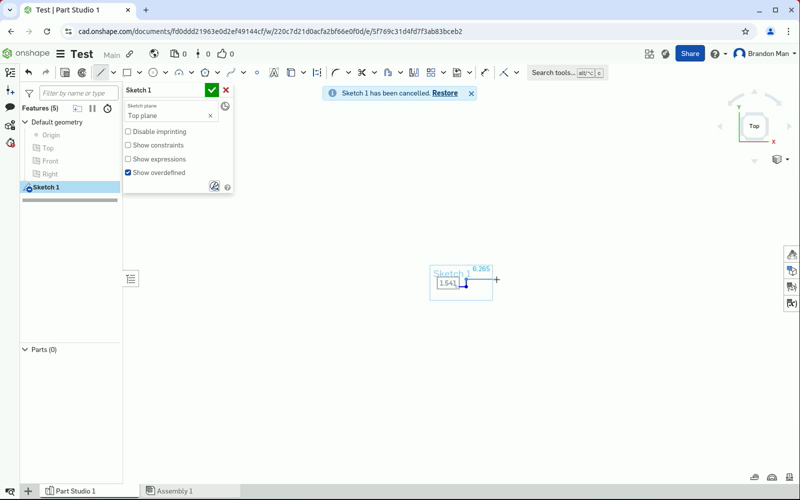
mouse_move(456, 279)
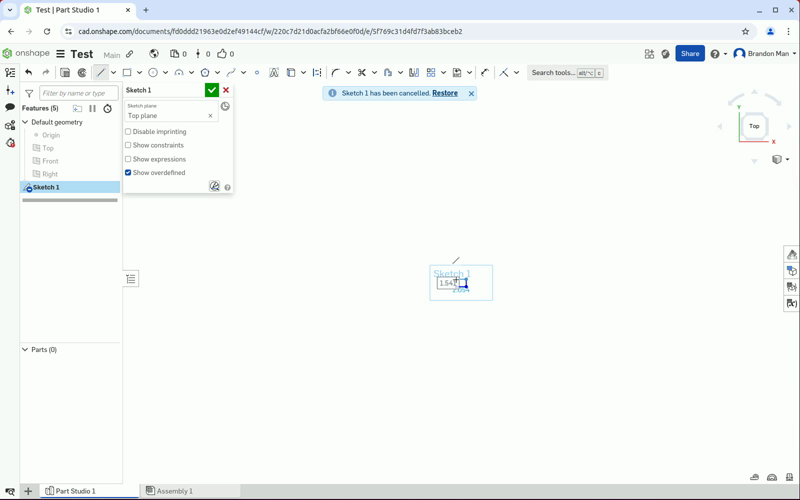
click(456, 279)
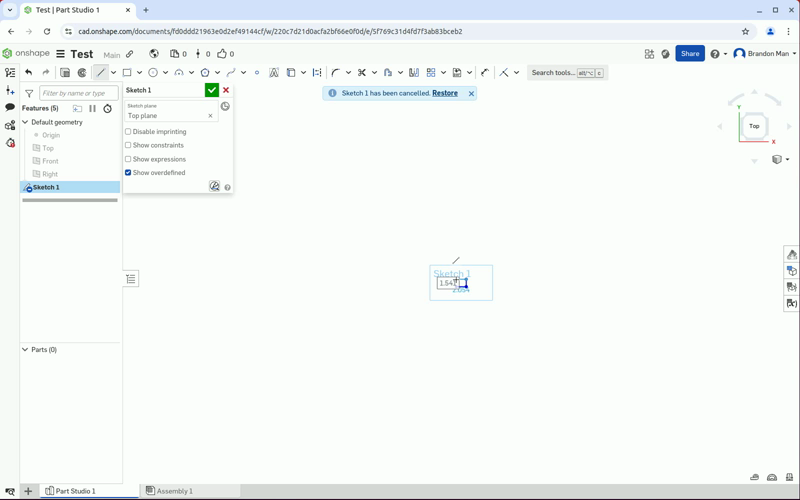
key_up(shift)
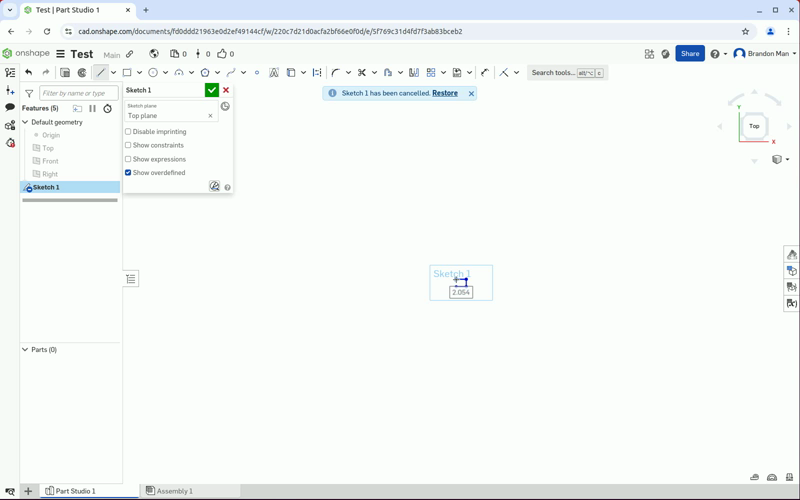
mouse_move(486, 279)
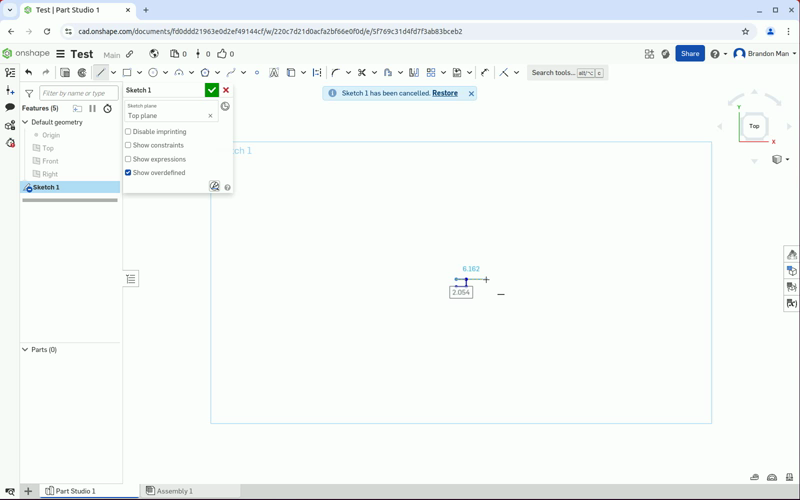
key_down(shift)
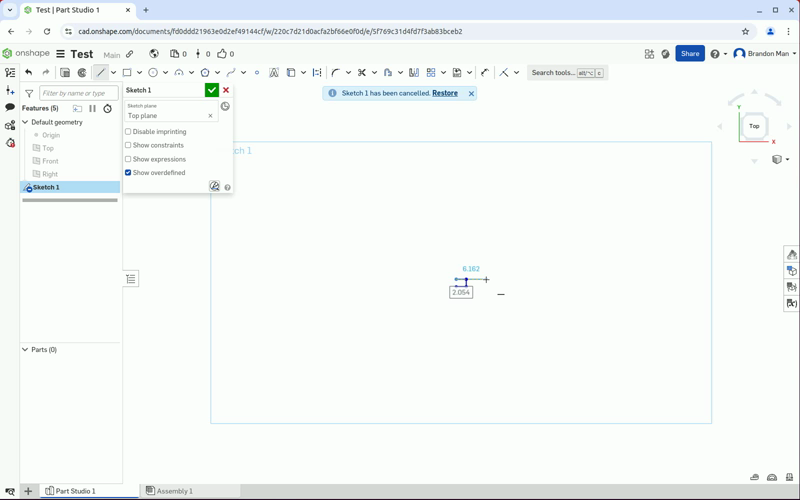
mouse_move(456, 286)
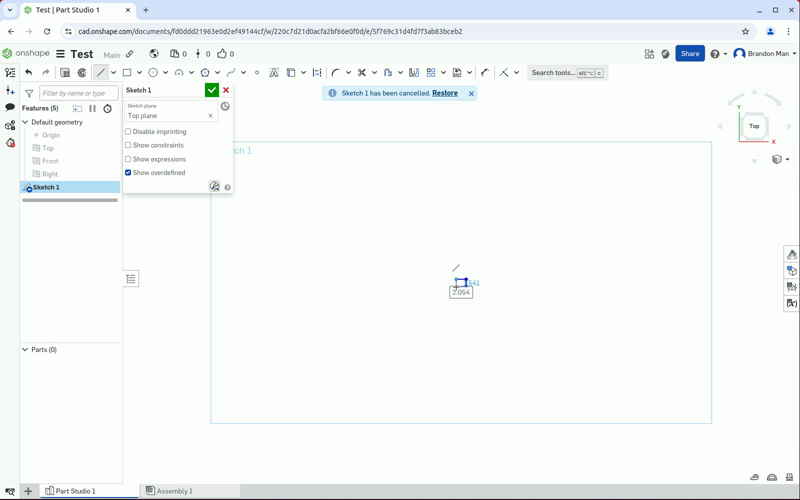
scroll(6)
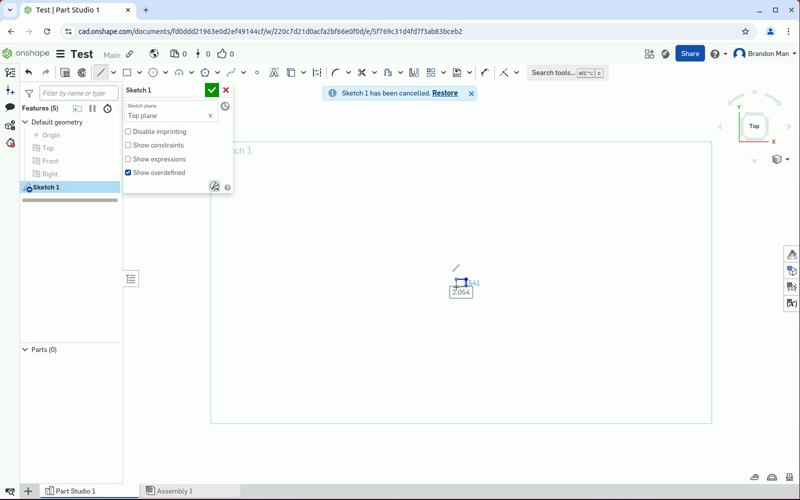
scroll(6)
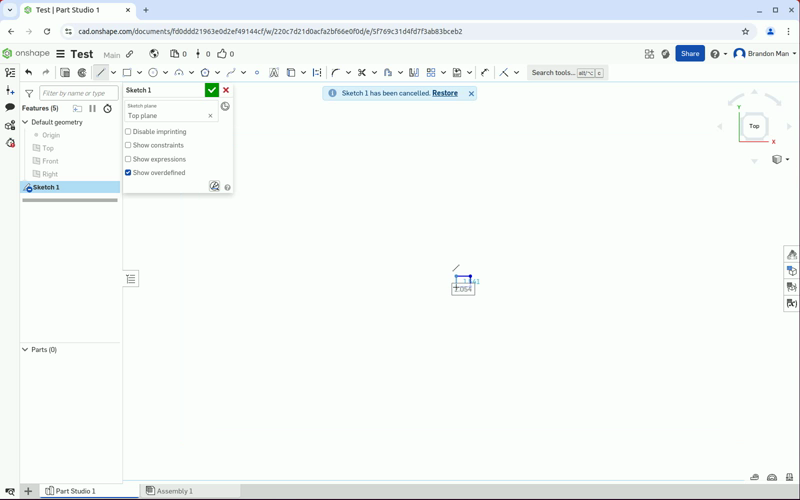
scroll(6)
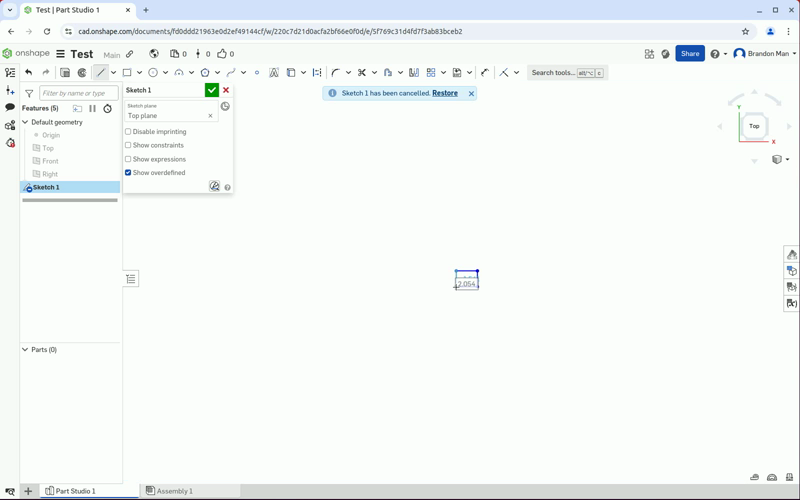
scroll(6)
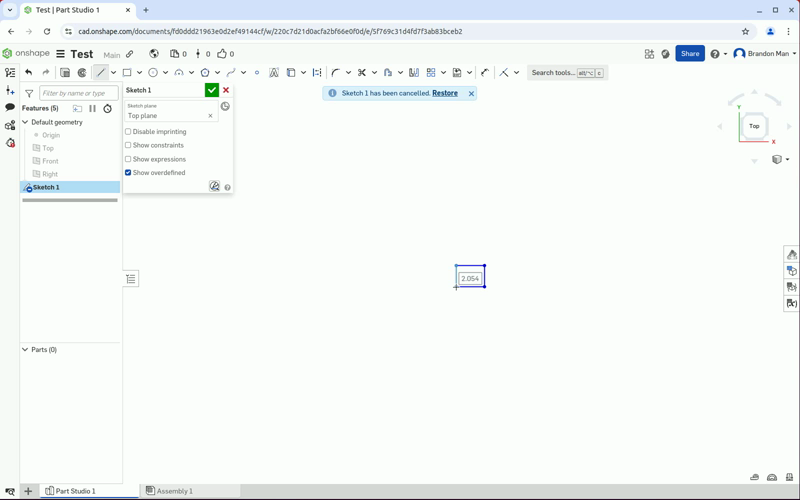
scroll(6)
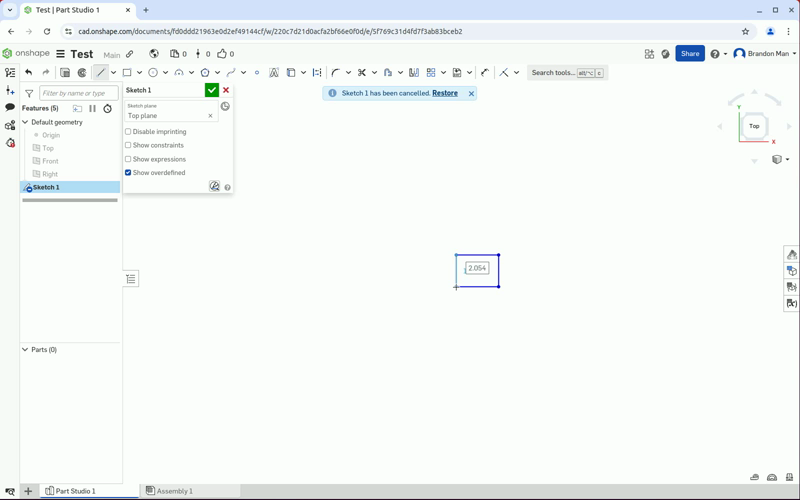
scroll(6)
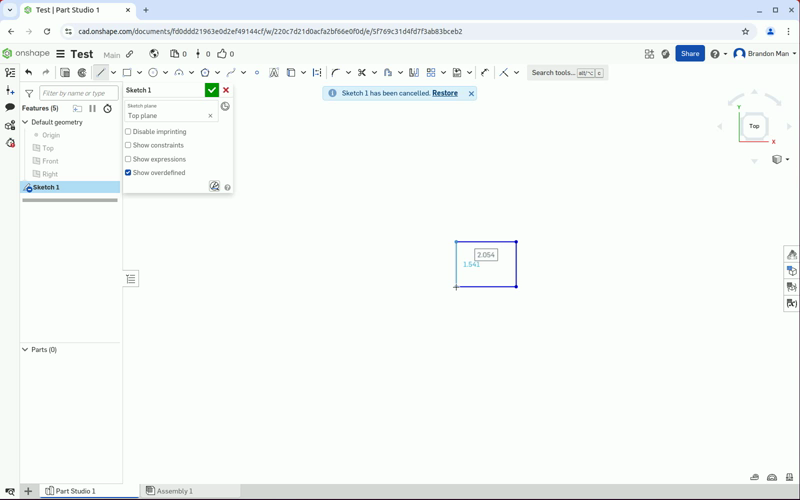
scroll(6)
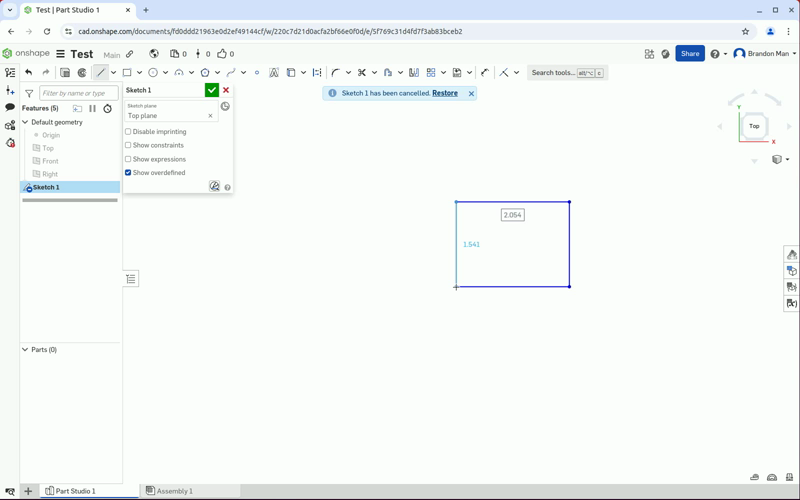
key_up(shift)
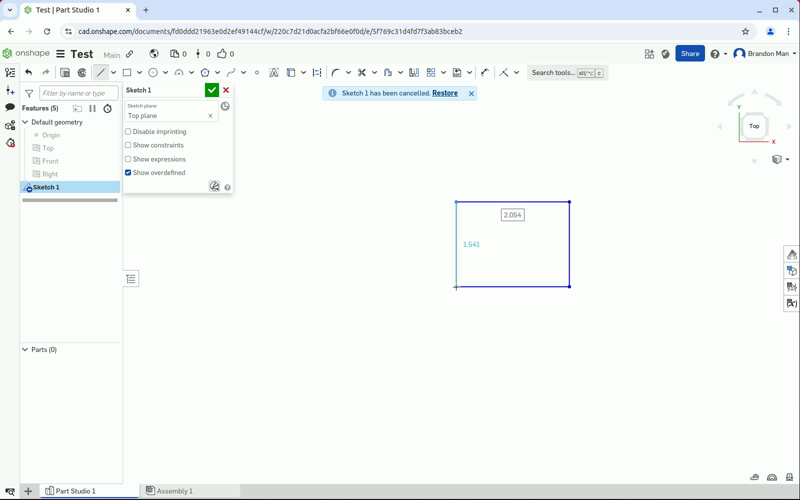
click(456, 286)
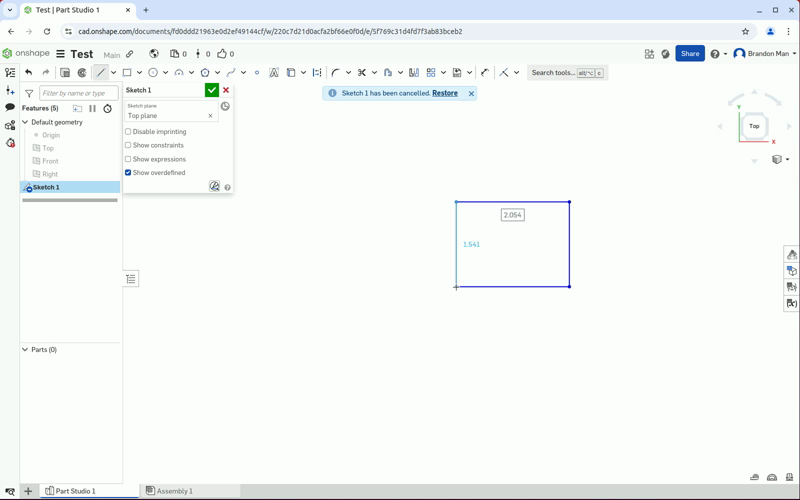
scroll(-6)
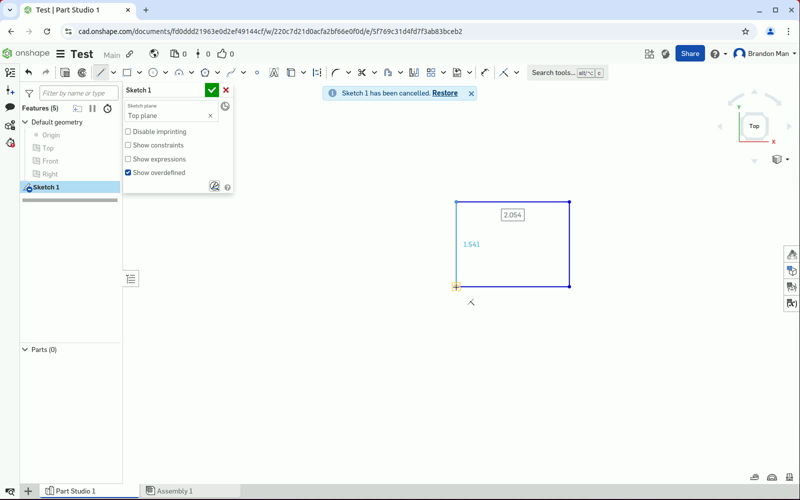
scroll(-6)
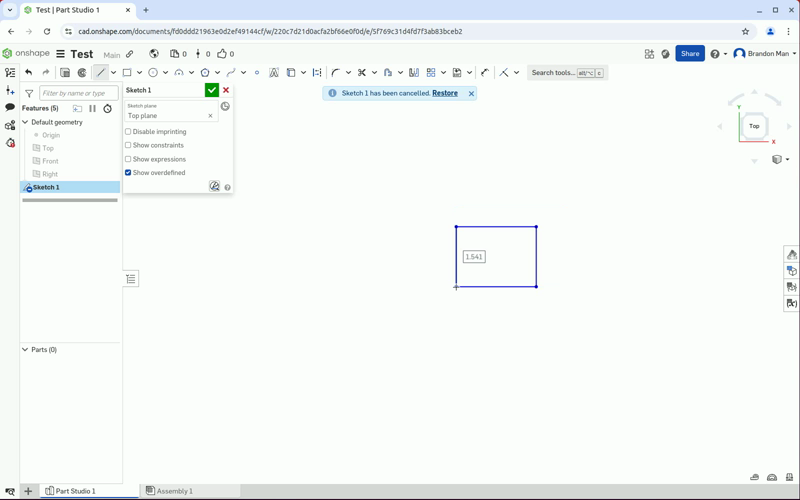
scroll(-6)
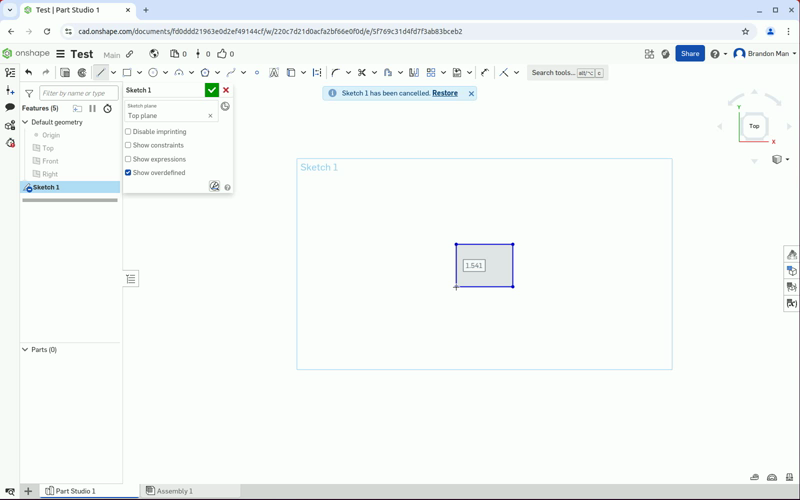
scroll(-6)
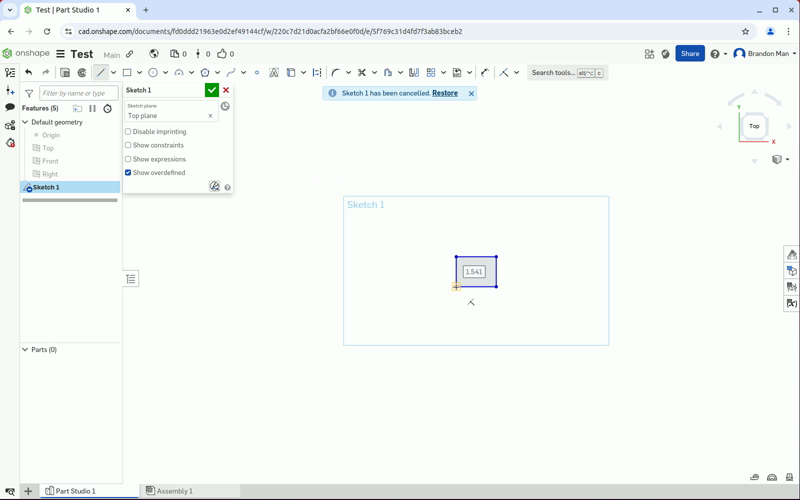
scroll(-6)
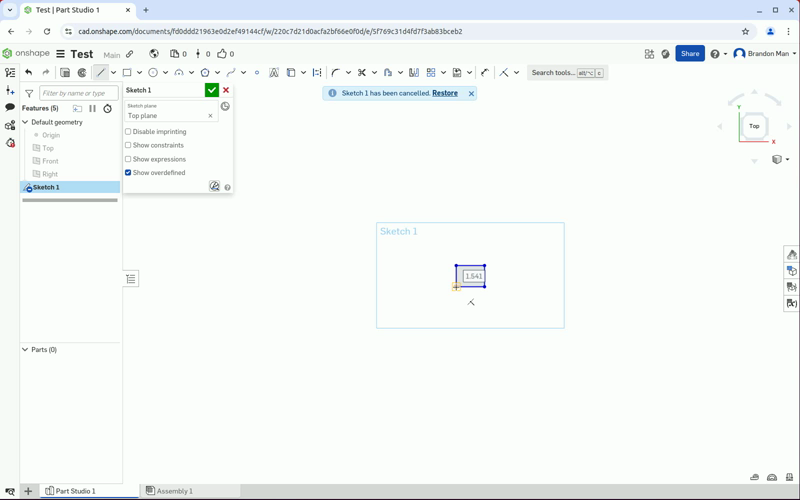
scroll(-6)
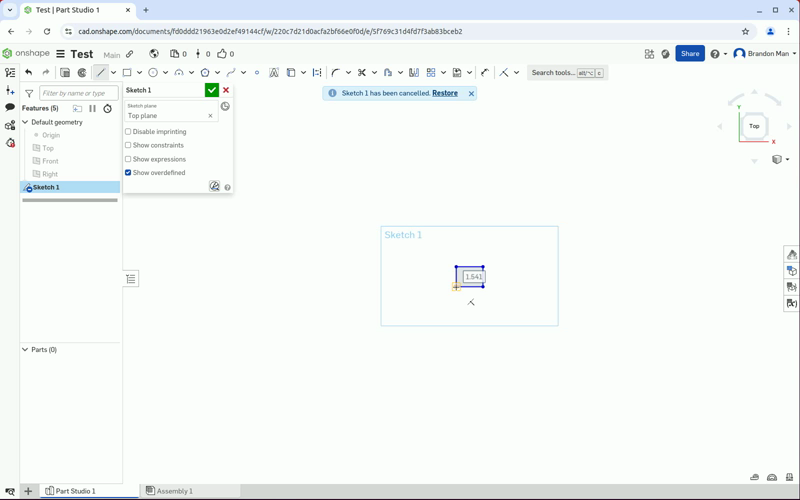
scroll(-6)
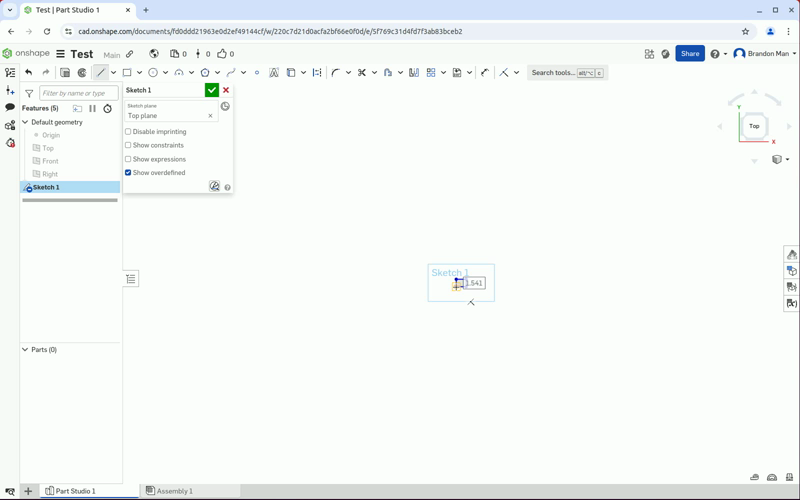
key(esc)
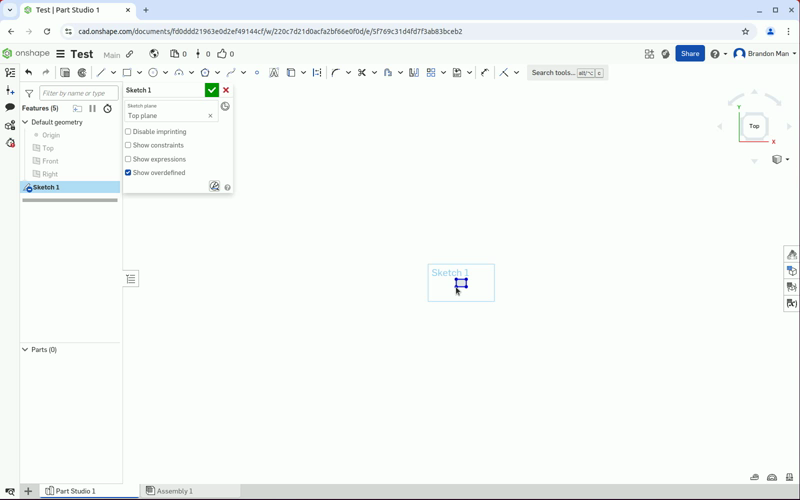
key(l)
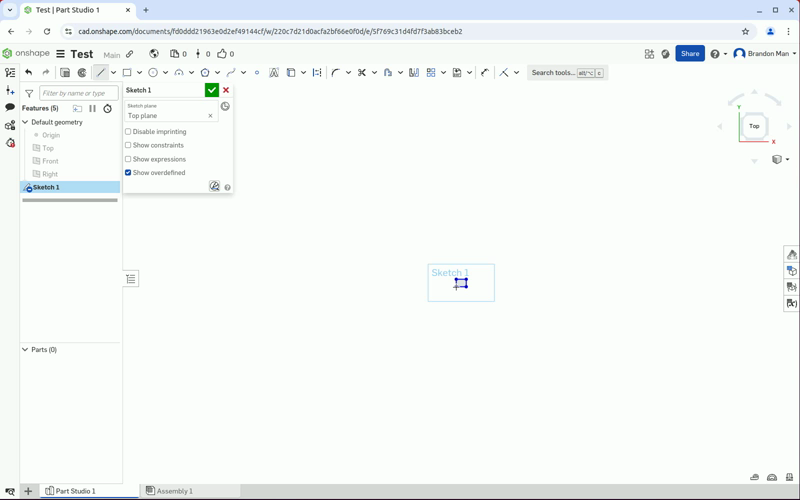
key_down(shift)
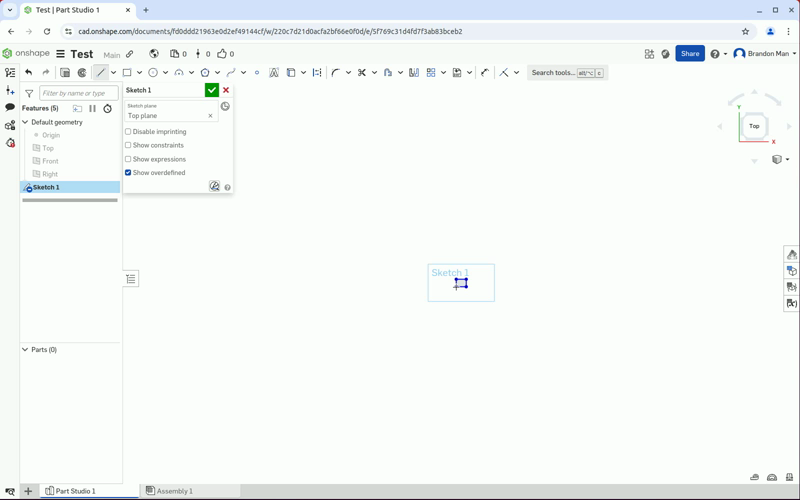
mouse_move(456, 285)
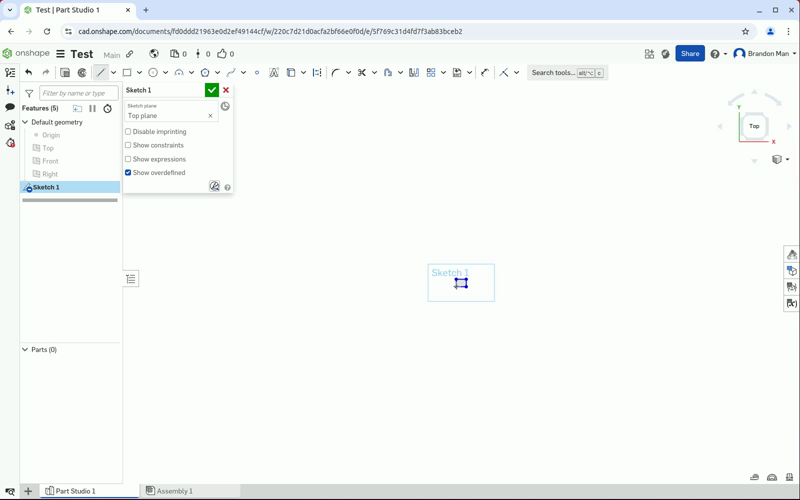
scroll(6)
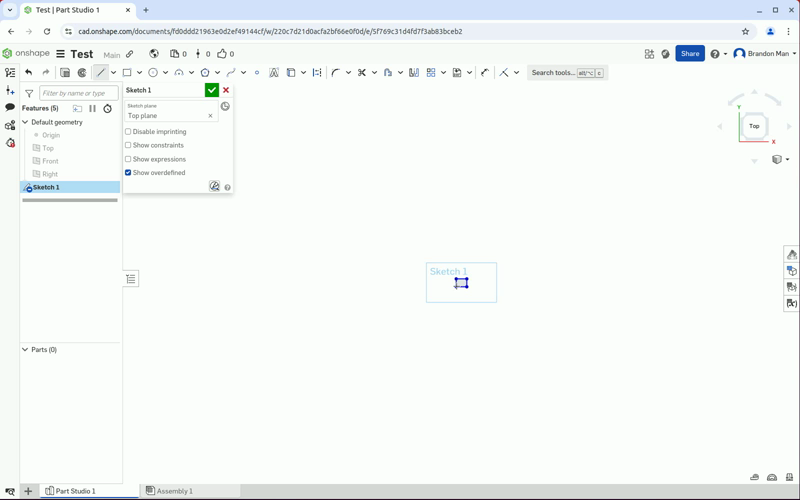
scroll(6)
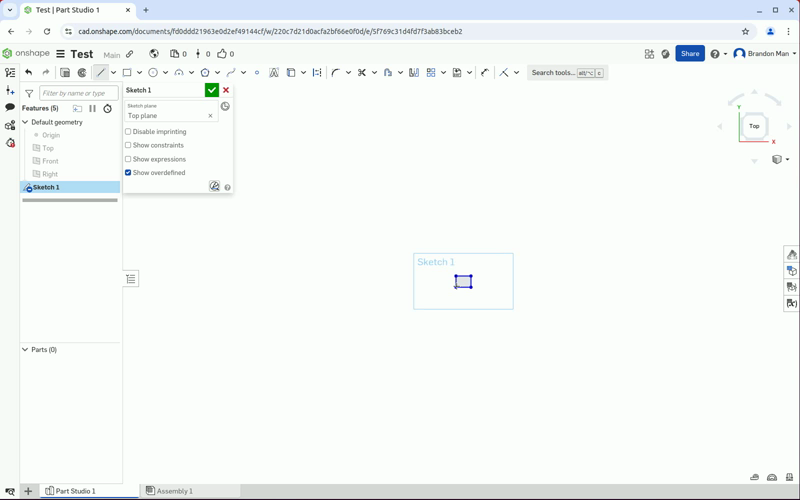
scroll(6)
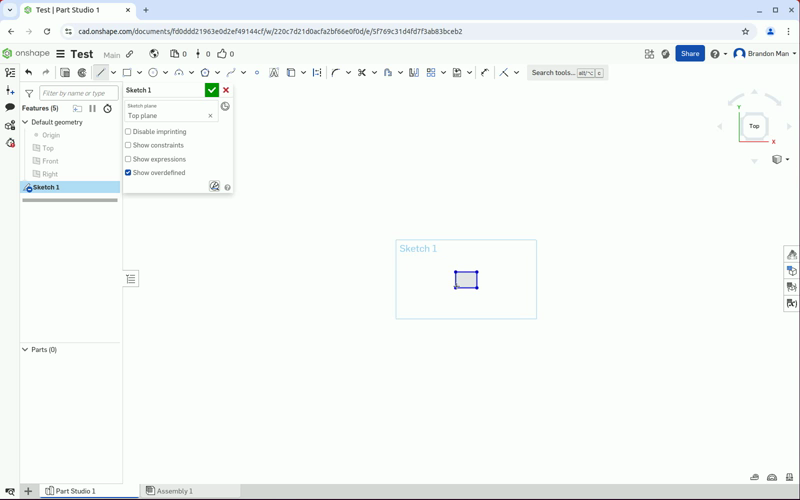
scroll(6)
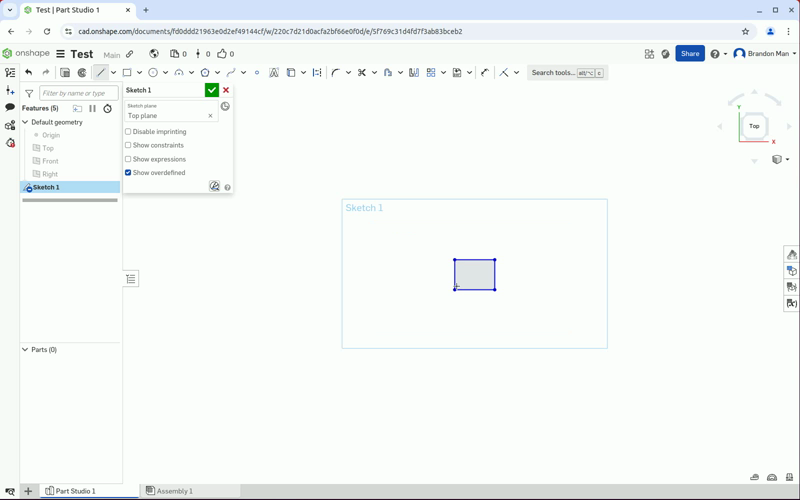
scroll(6)
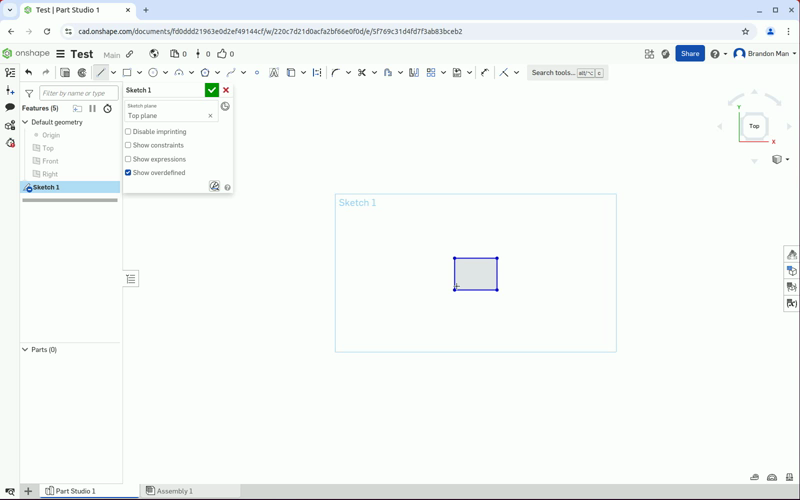
scroll(6)
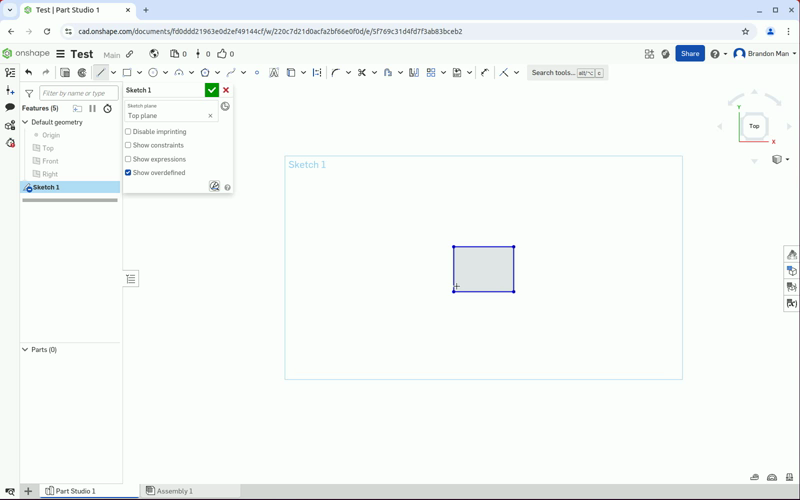
scroll(6)
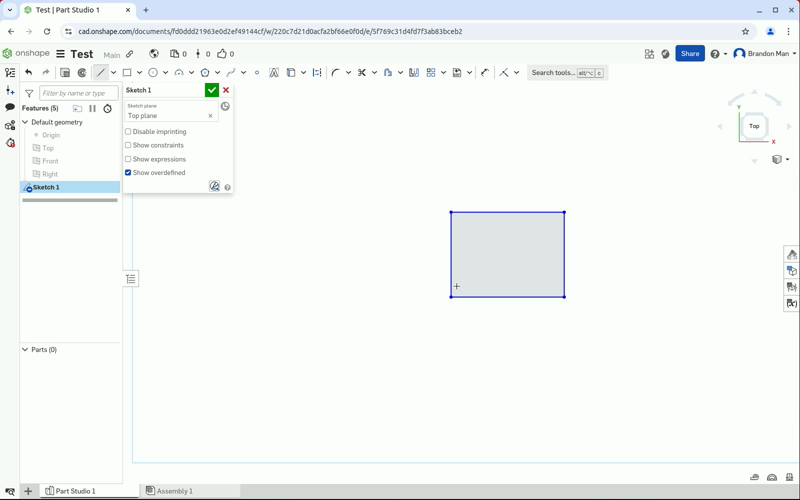
click(456, 285)
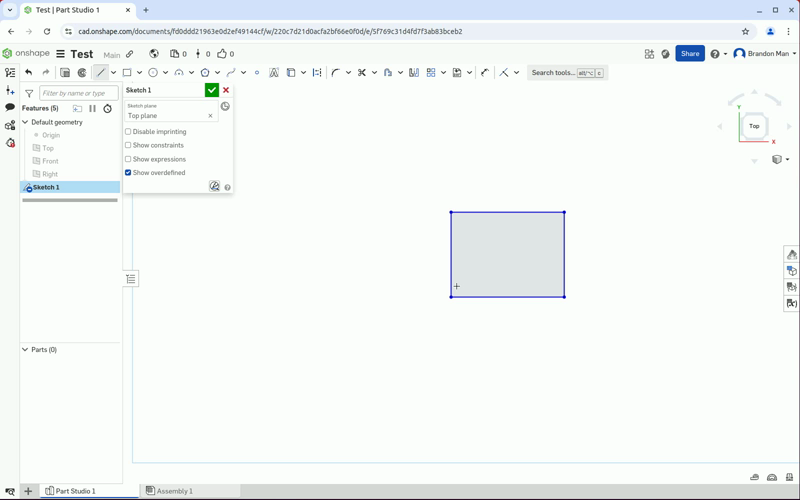
scroll(-6)
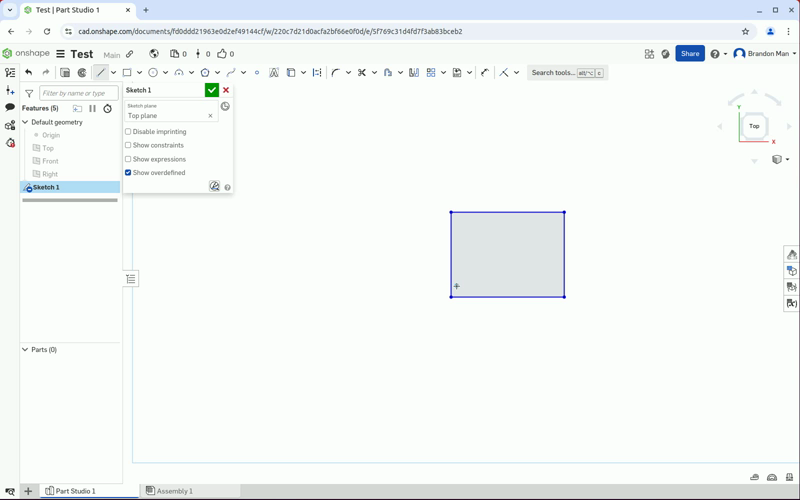
scroll(-6)
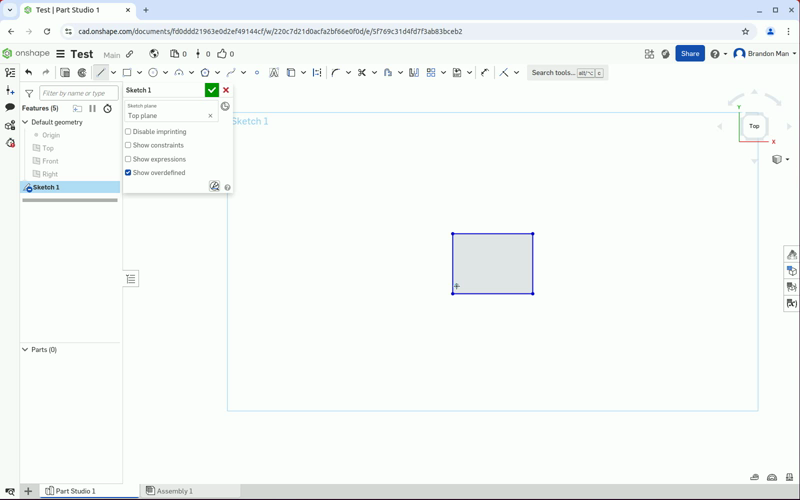
scroll(-6)
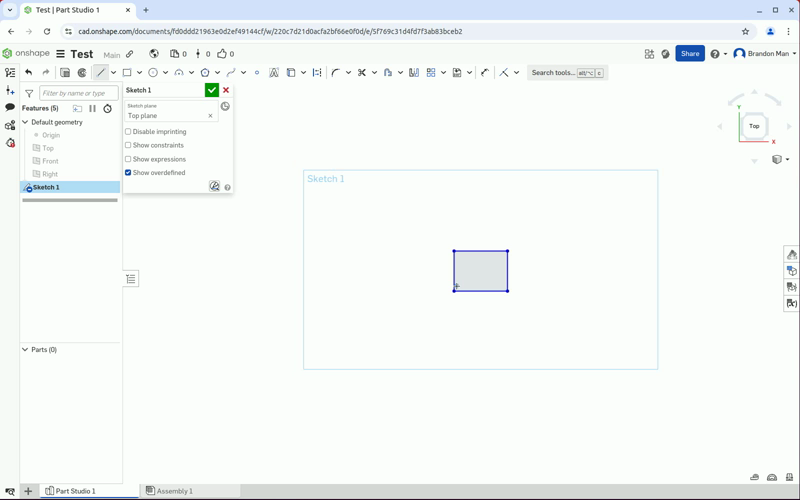
scroll(-6)
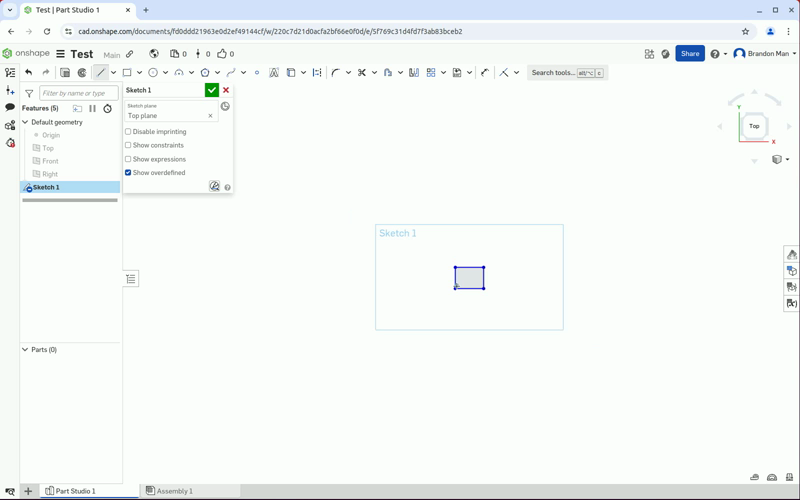
scroll(-6)
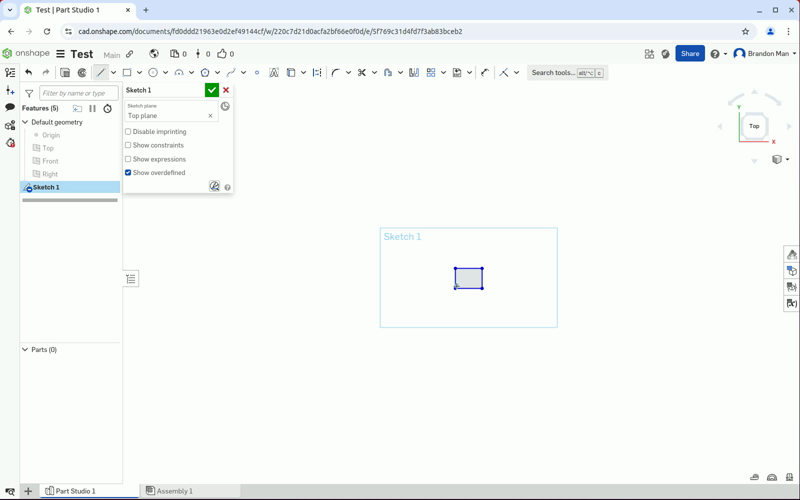
scroll(-6)
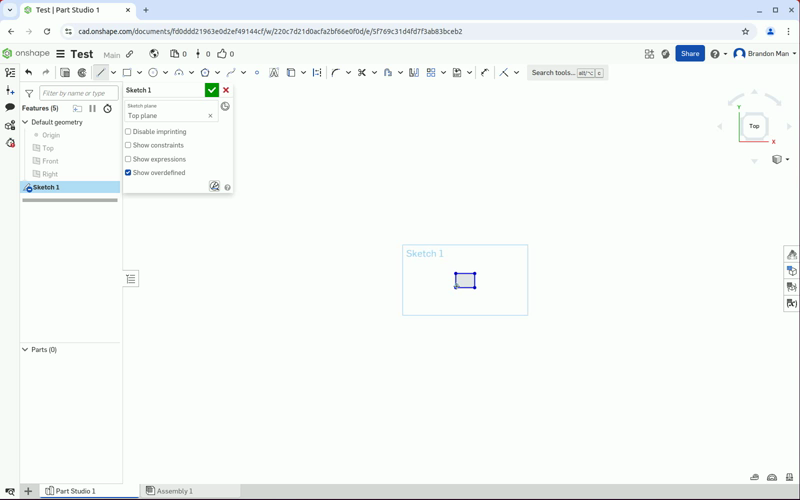
scroll(-6)
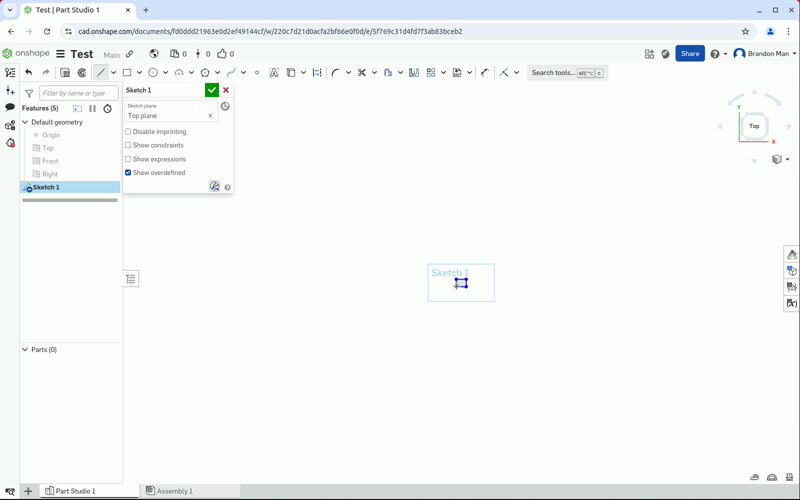
key_up(shift)
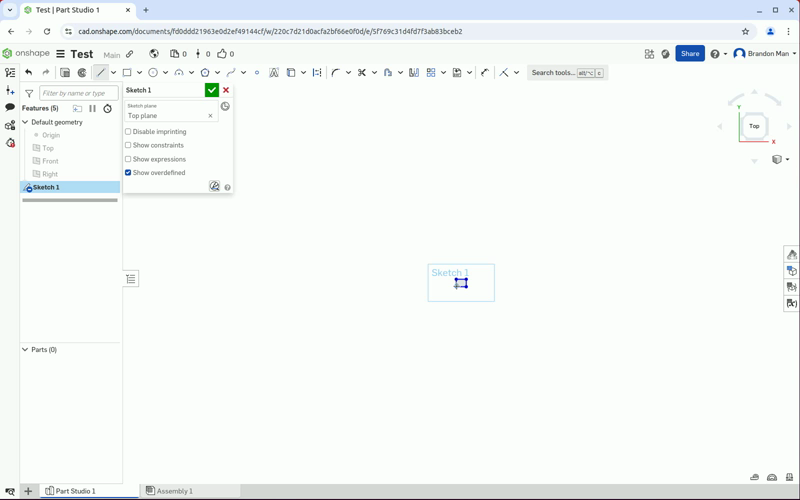
key_down(shift)
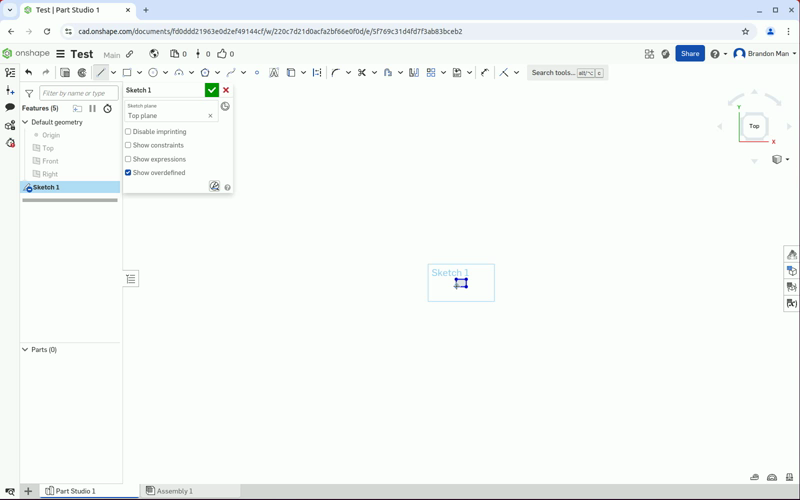
mouse_move(486, 285)
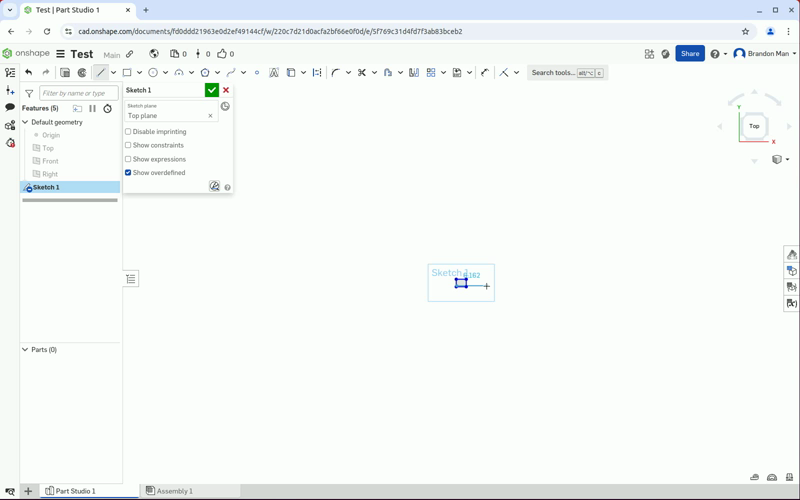
mouse_move(465, 285)
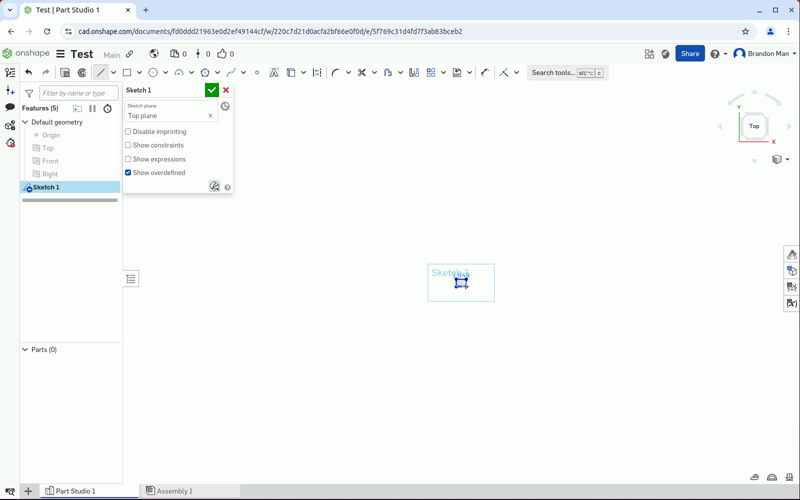
scroll(6)
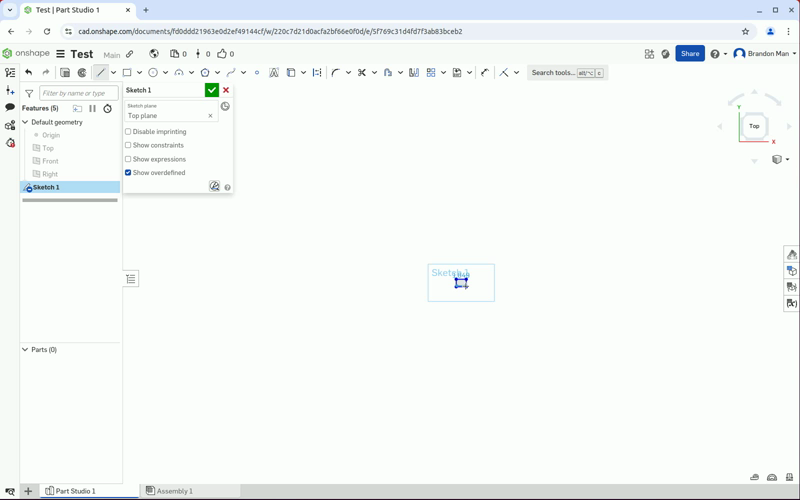
scroll(6)
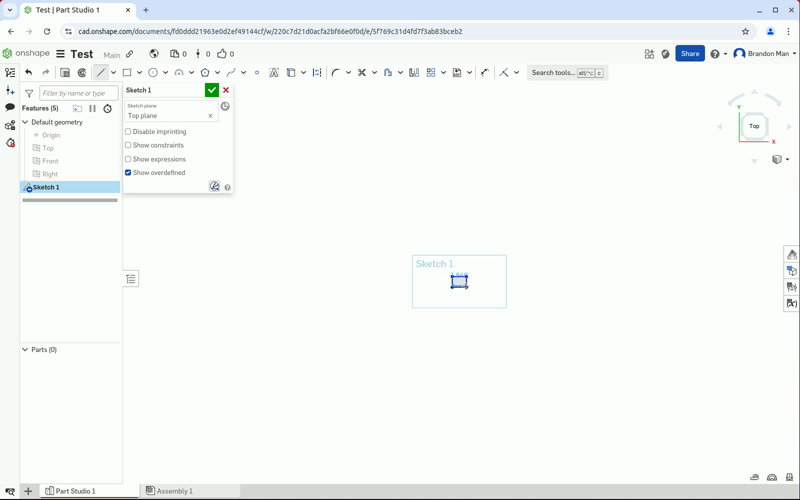
scroll(6)
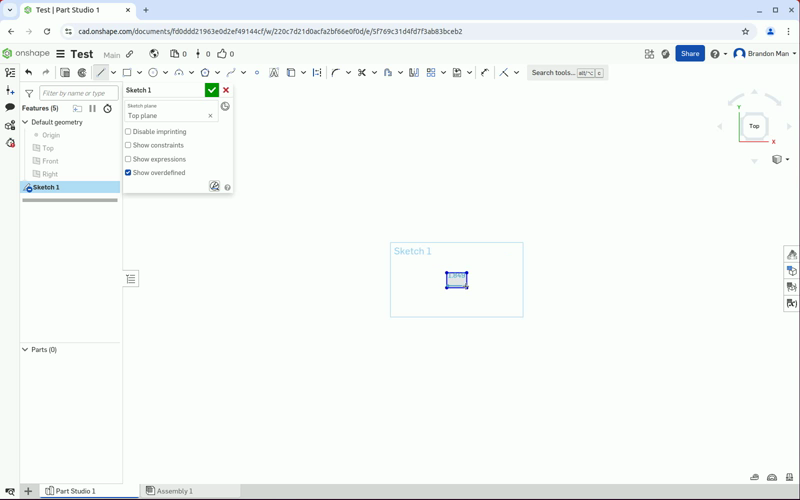
scroll(6)
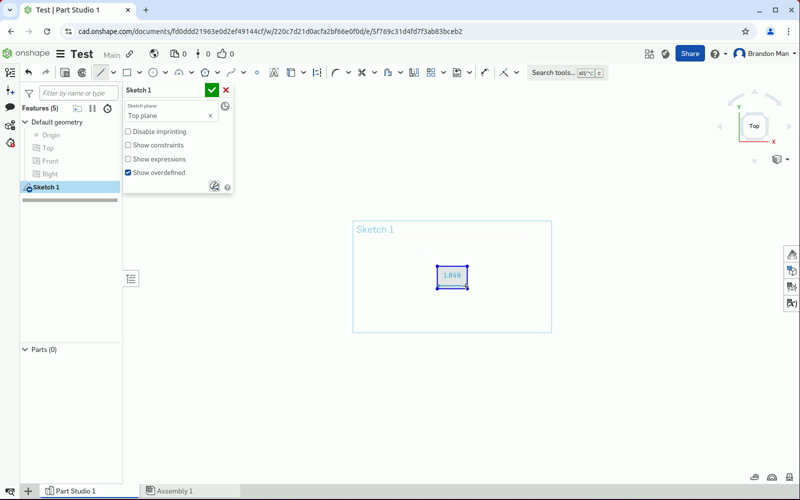
scroll(6)
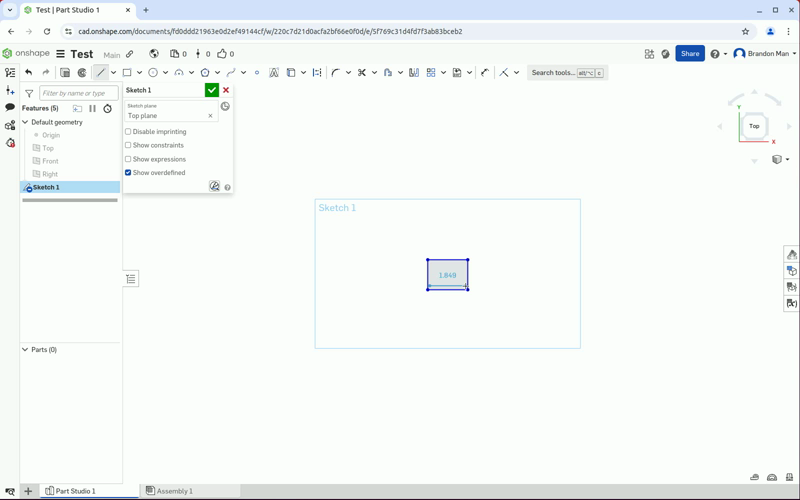
scroll(6)
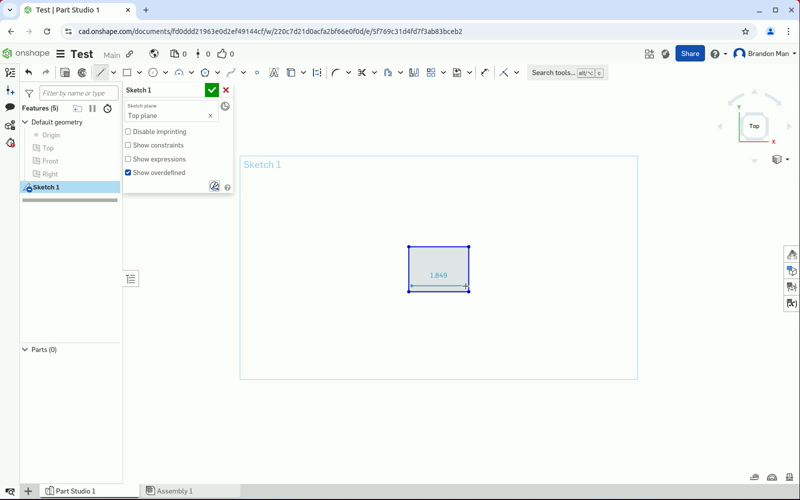
scroll(6)
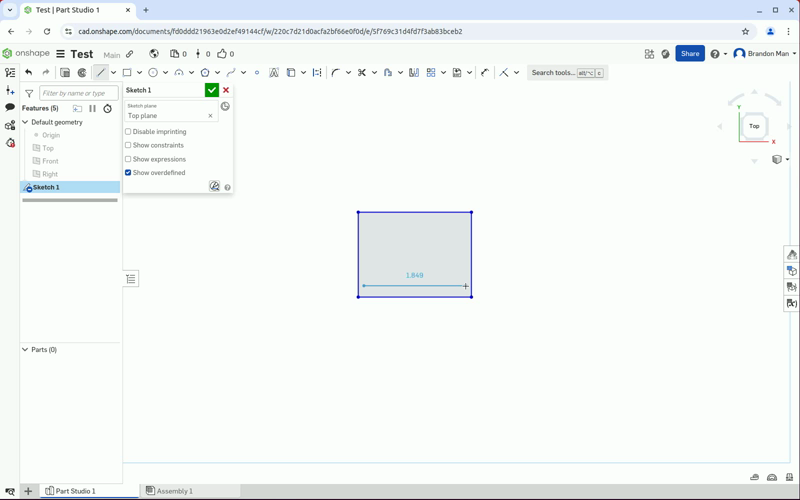
click(465, 285)
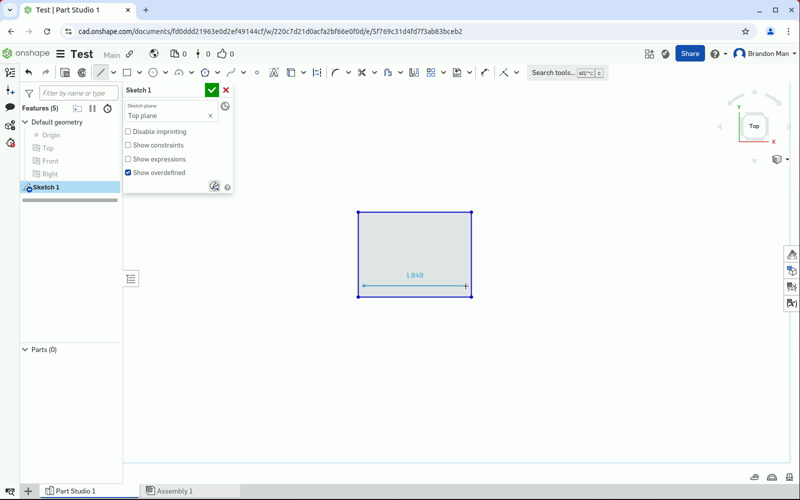
scroll(-6)
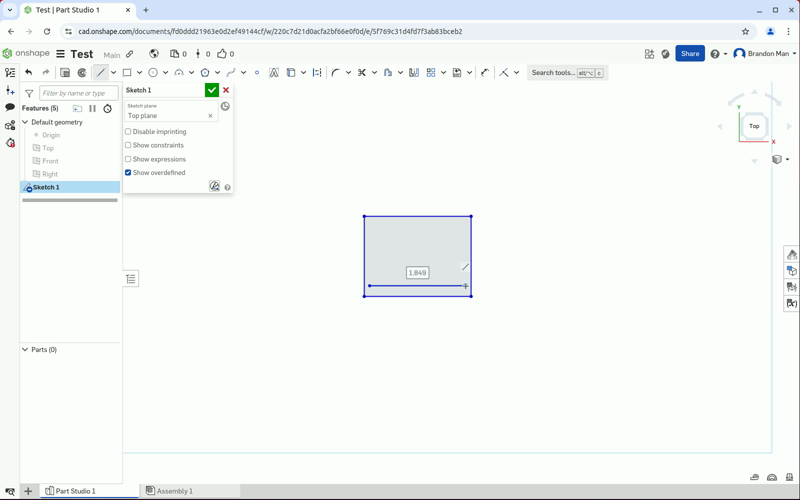
scroll(-6)
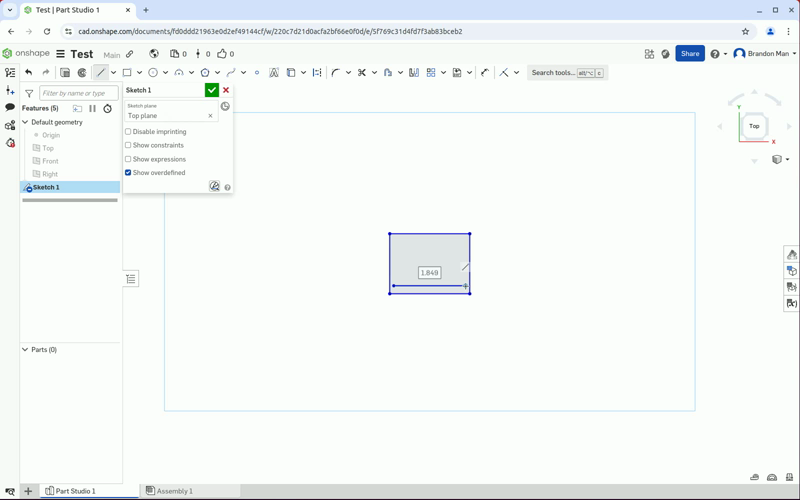
scroll(-6)
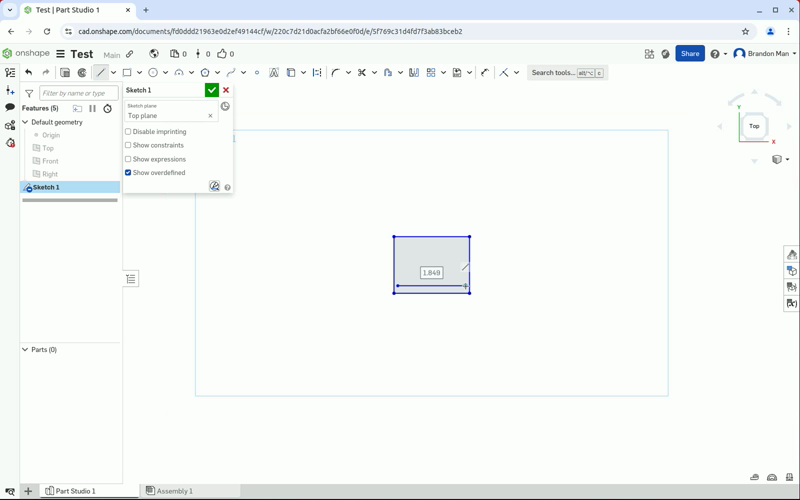
scroll(-6)
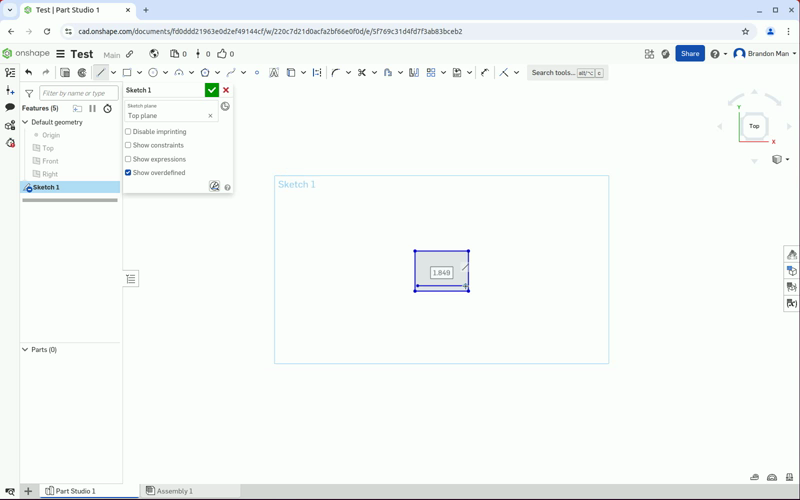
scroll(-6)
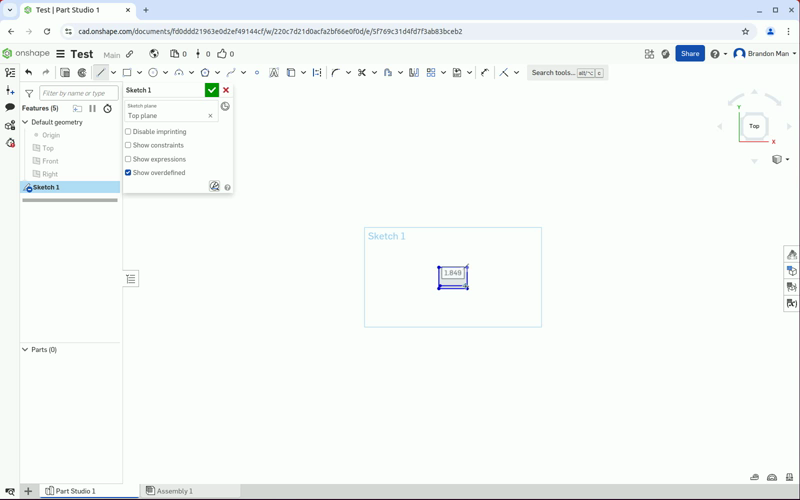
scroll(-6)
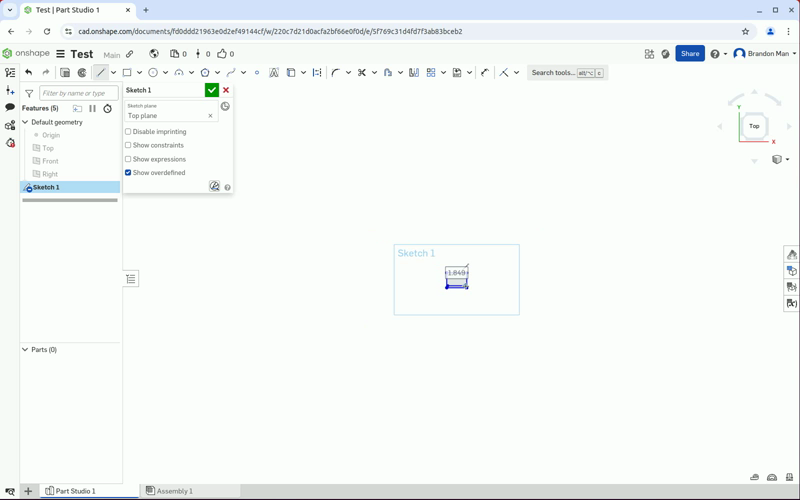
scroll(-6)
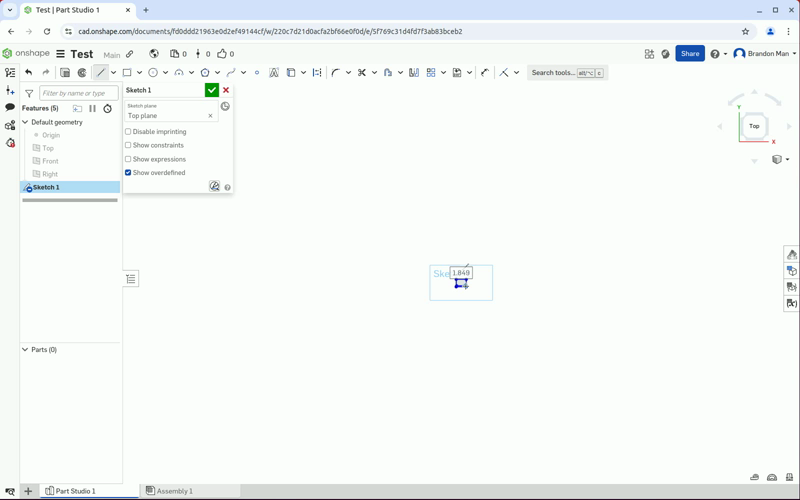
key_up(shift)
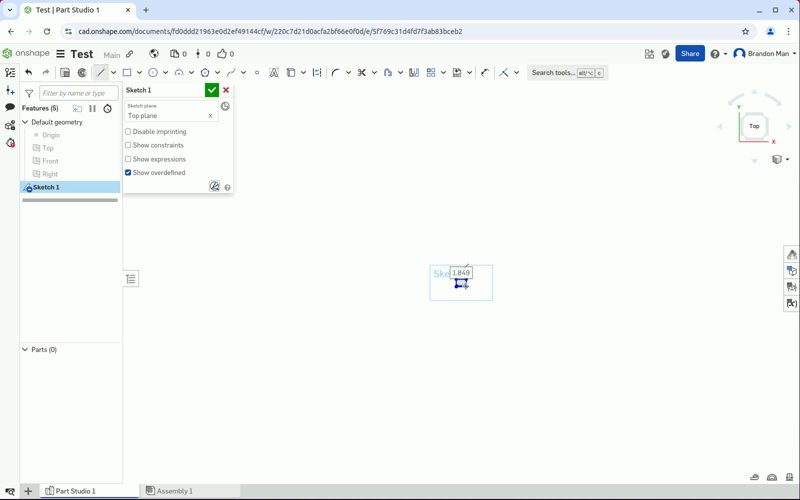
key_down(shift)
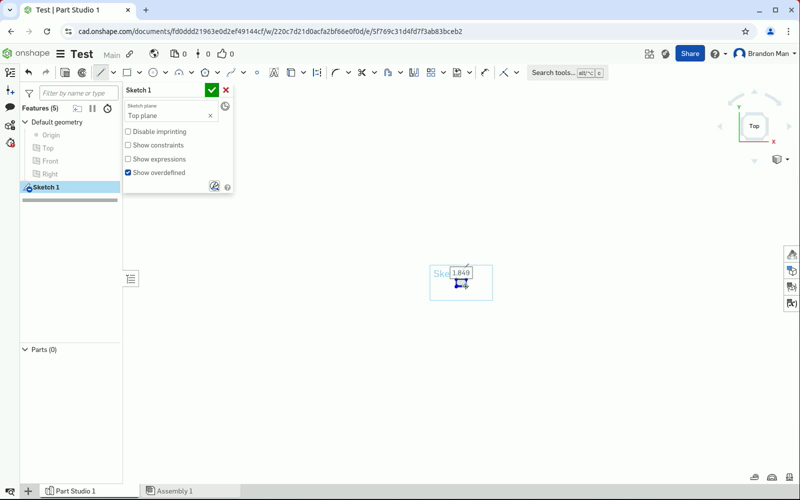
mouse_move(495, 285)
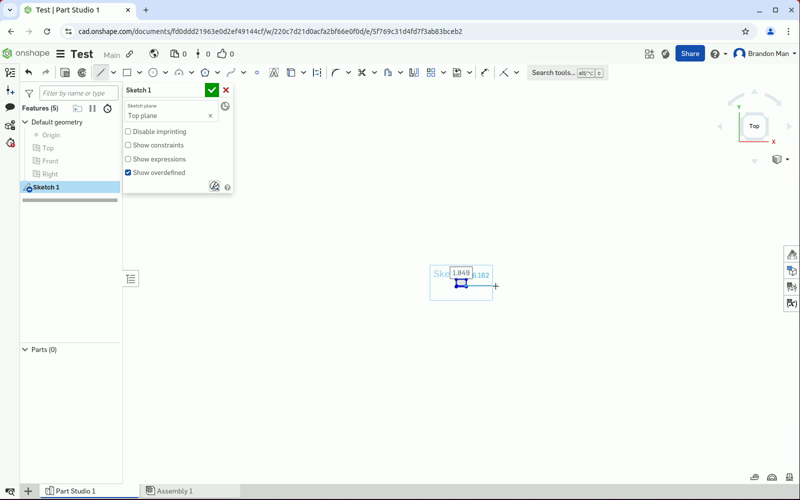
mouse_move(465, 279)
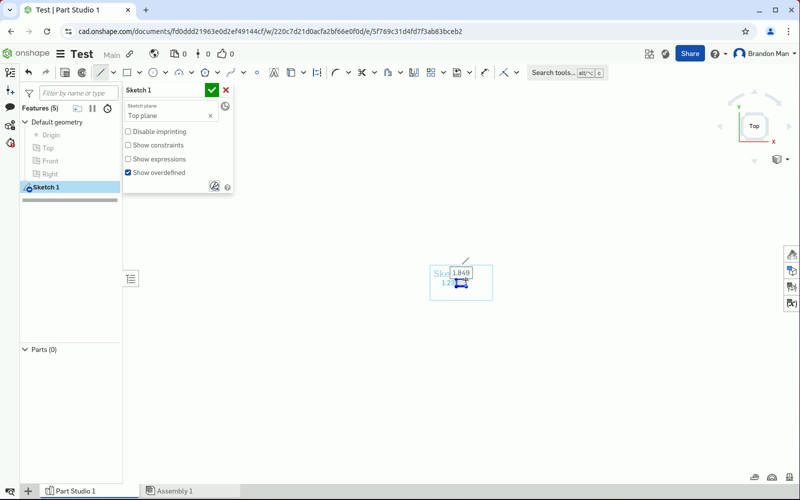
scroll(6)
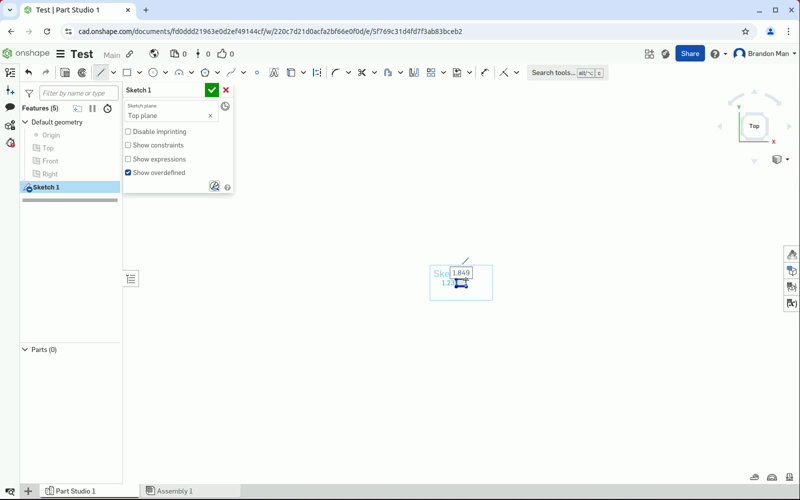
scroll(6)
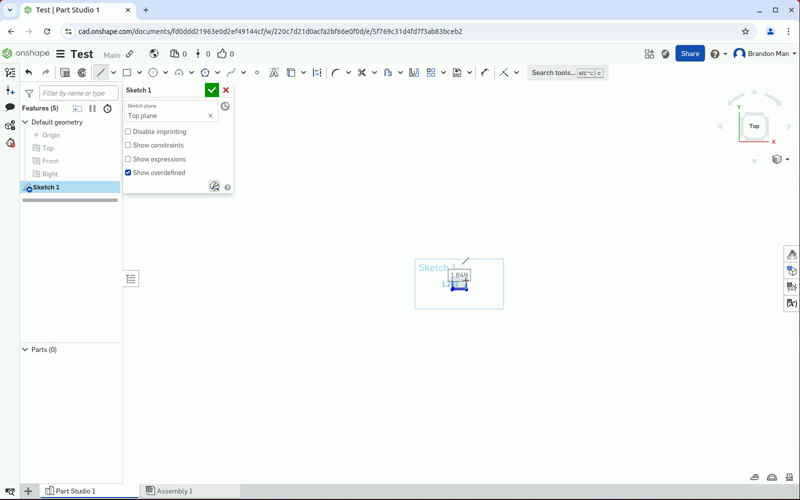
scroll(6)
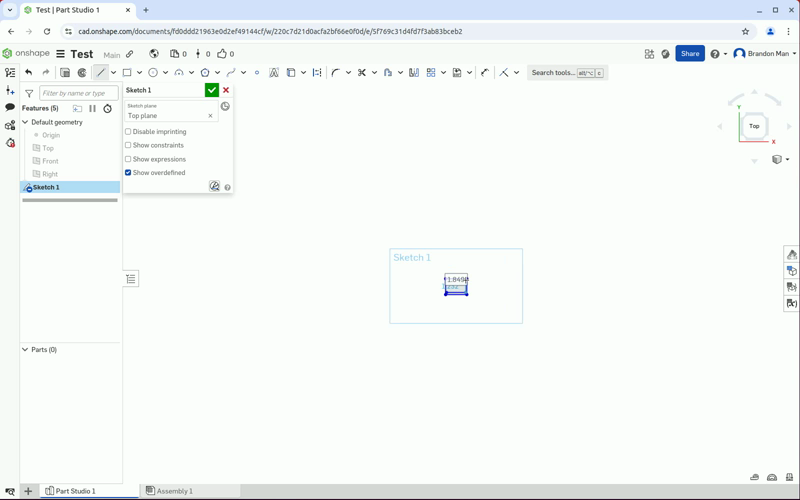
scroll(6)
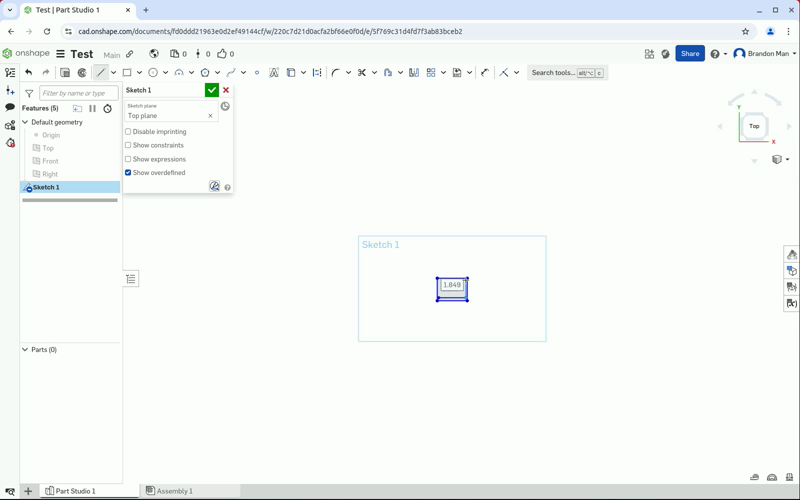
scroll(6)
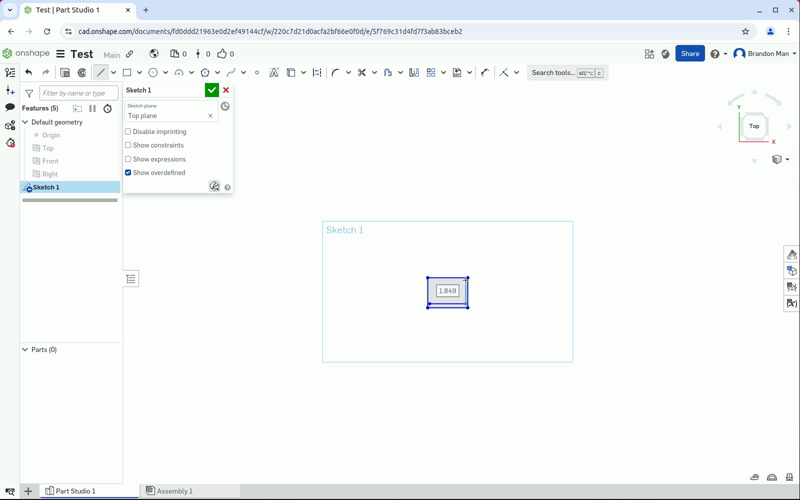
scroll(6)
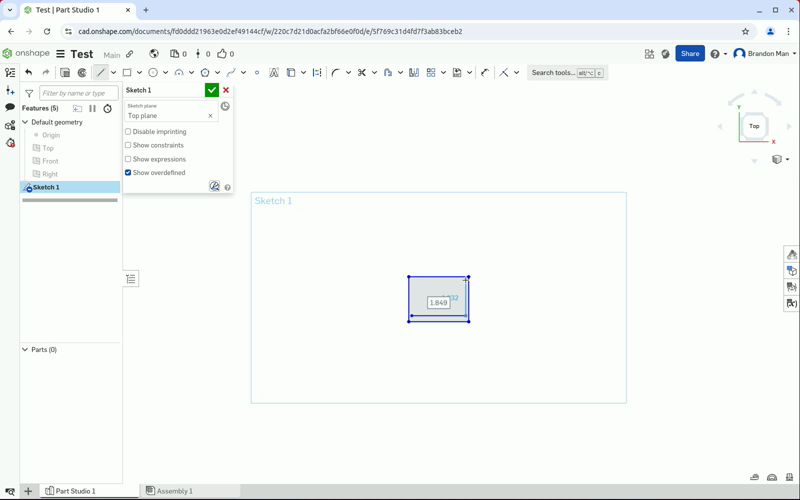
scroll(6)
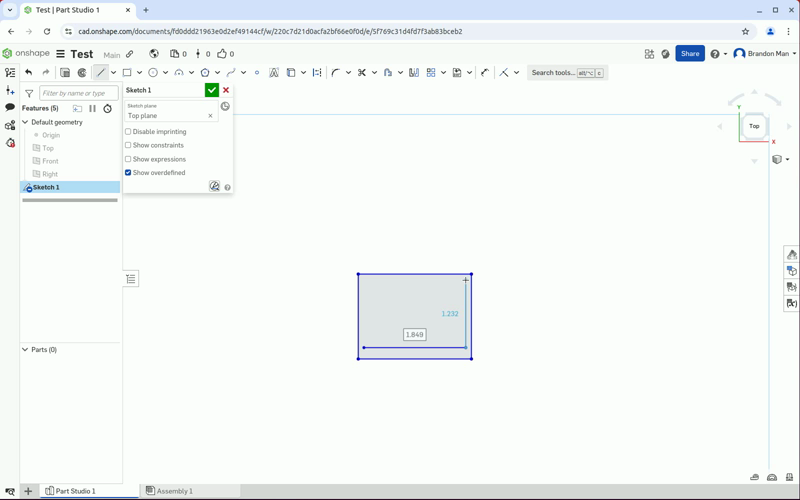
click(465, 279)
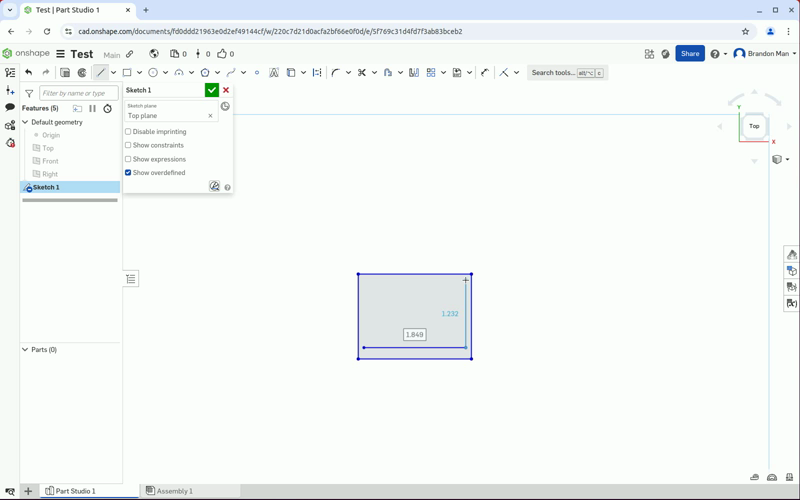
scroll(-6)
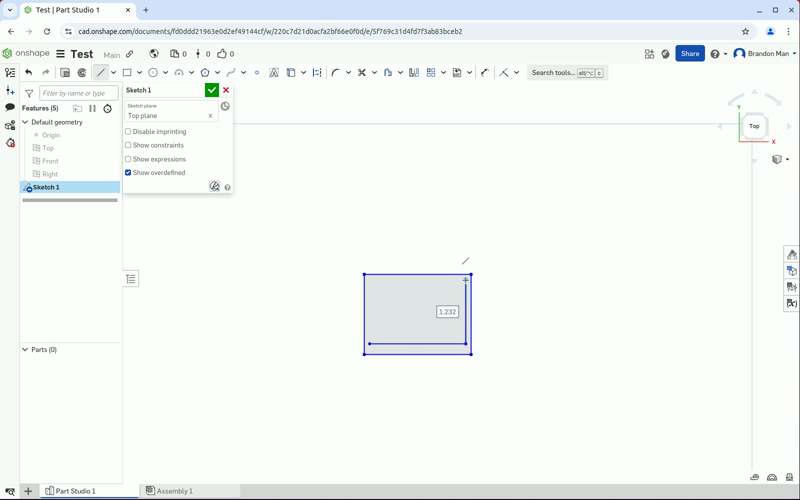
scroll(-6)
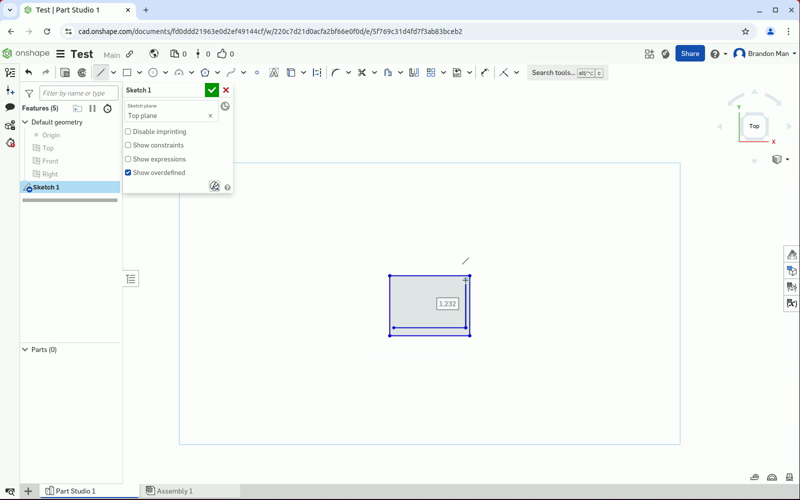
scroll(-6)
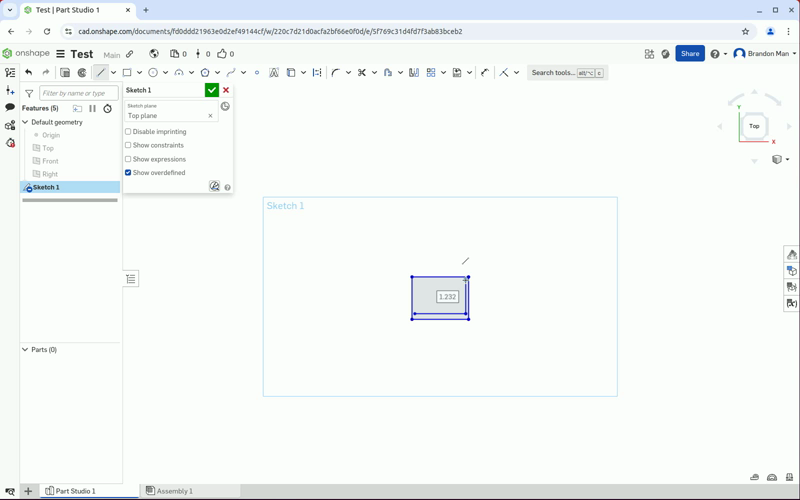
scroll(-6)
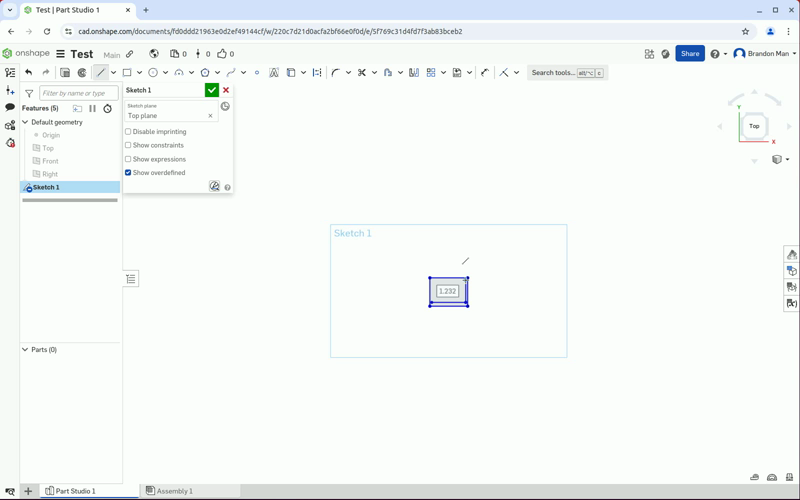
scroll(-6)
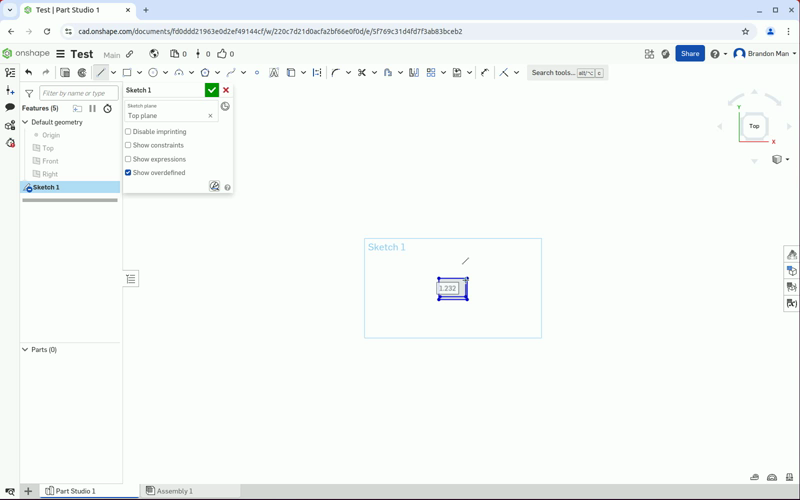
scroll(-6)
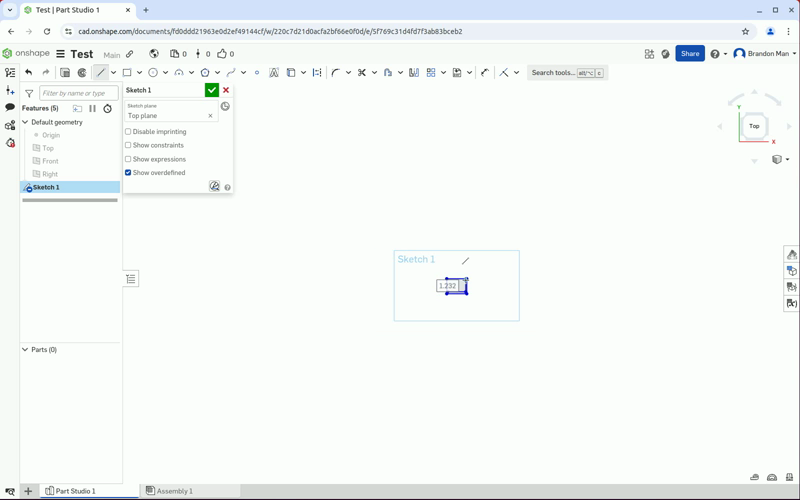
scroll(-6)
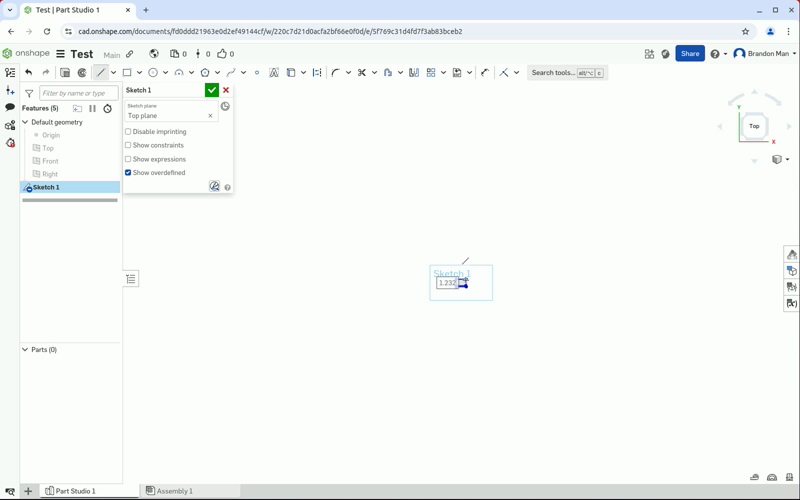
key_up(shift)
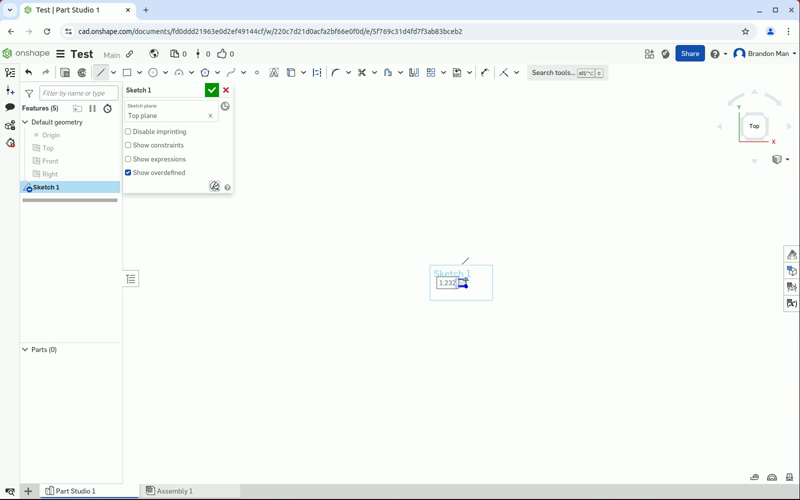
key_down(shift)
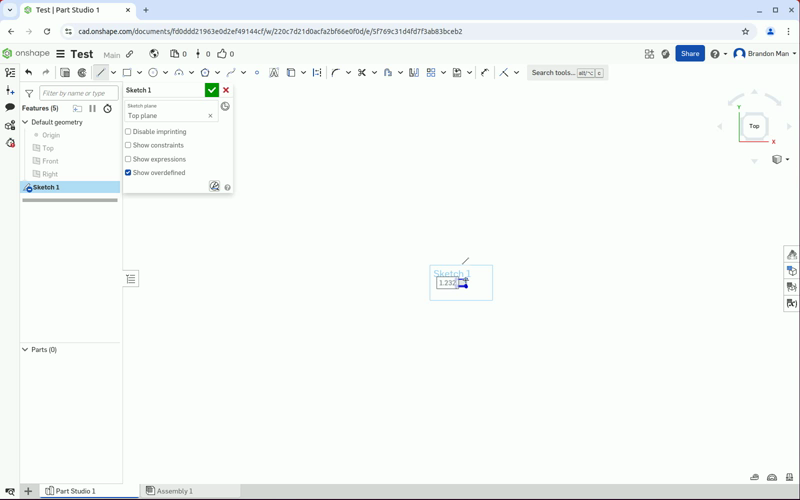
mouse_move(495, 279)
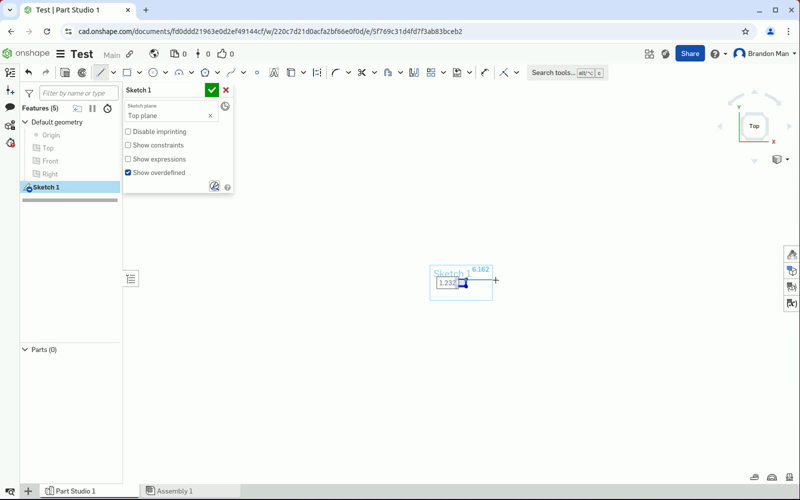
mouse_move(456, 279)
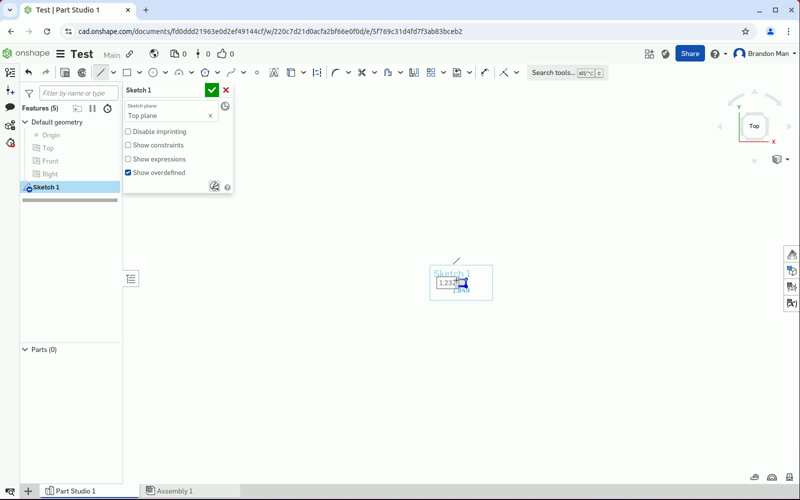
scroll(6)
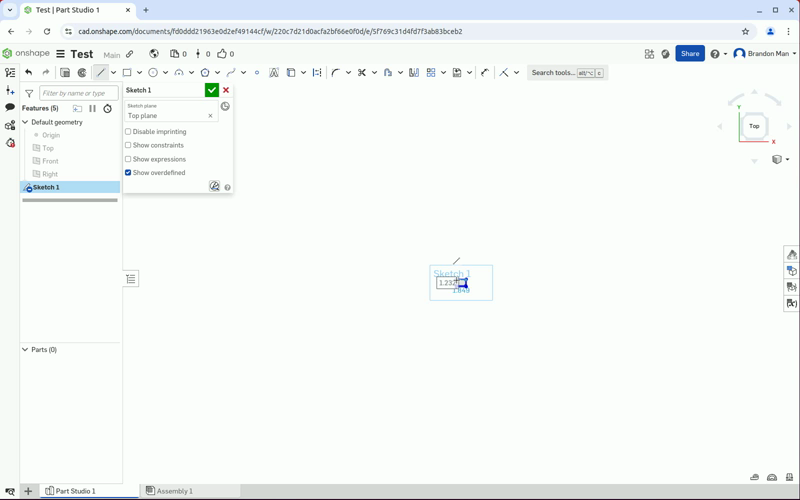
scroll(6)
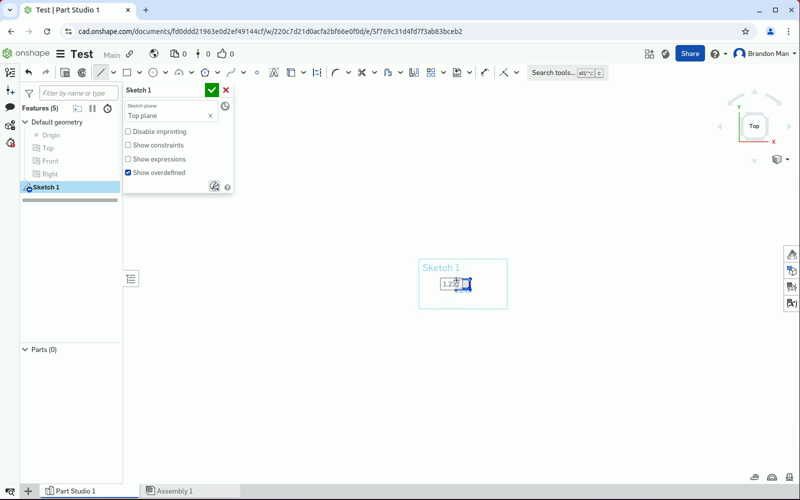
scroll(6)
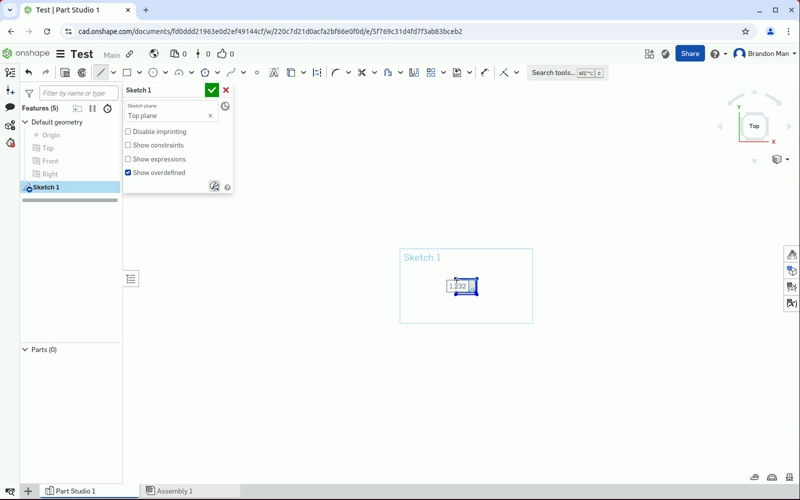
scroll(6)
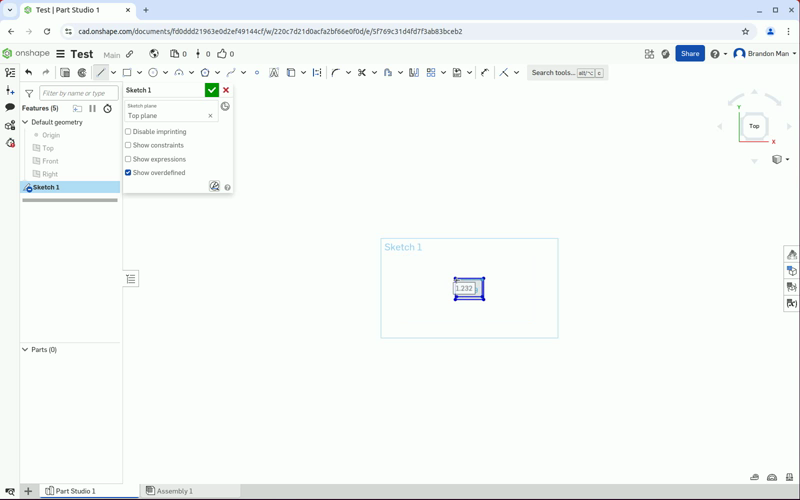
scroll(6)
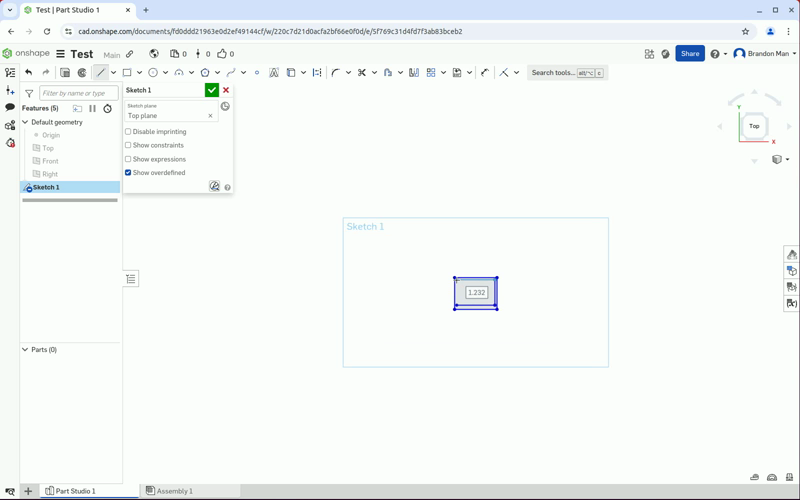
scroll(6)
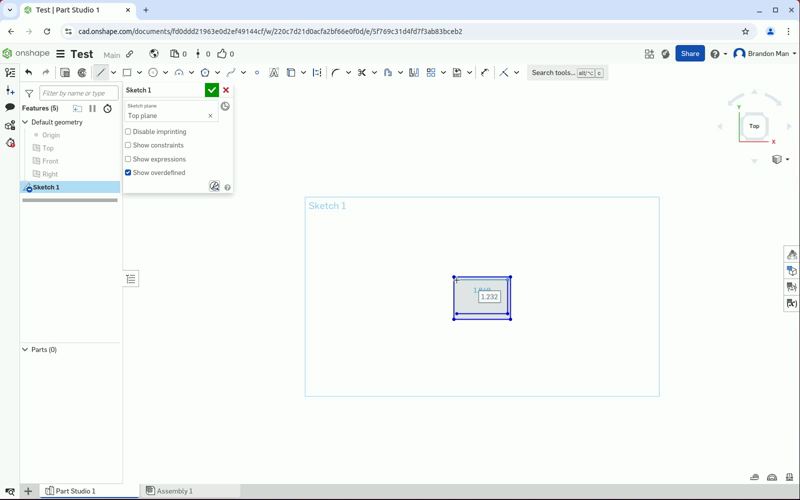
scroll(6)
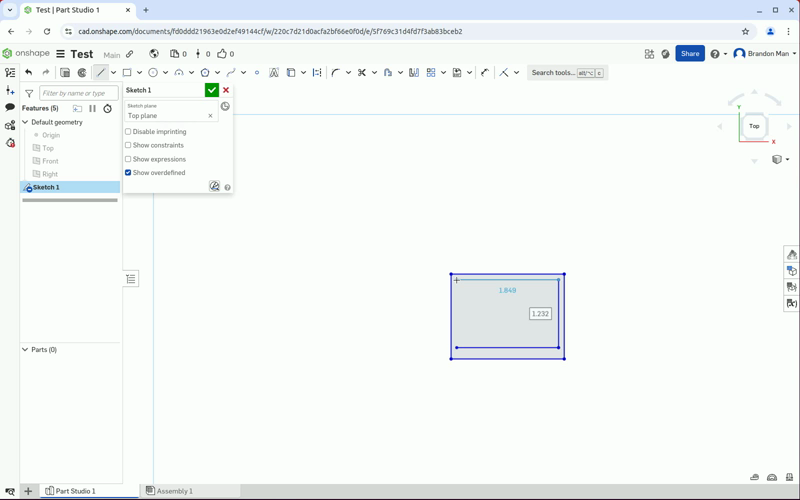
click(456, 279)
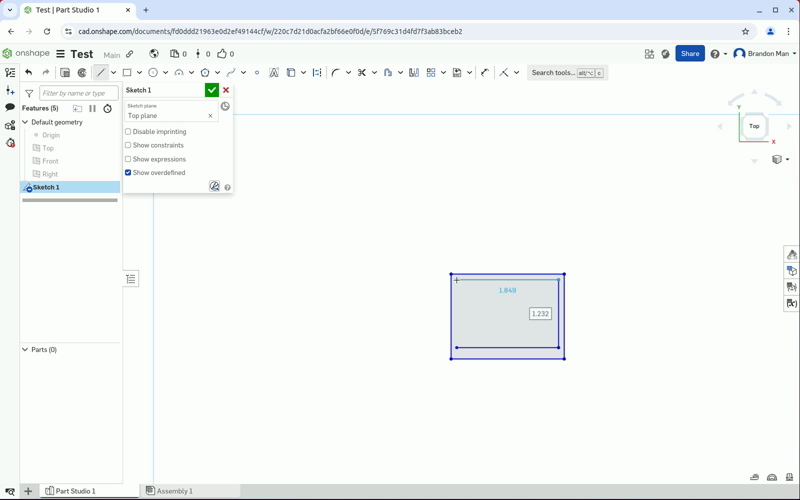
scroll(-6)
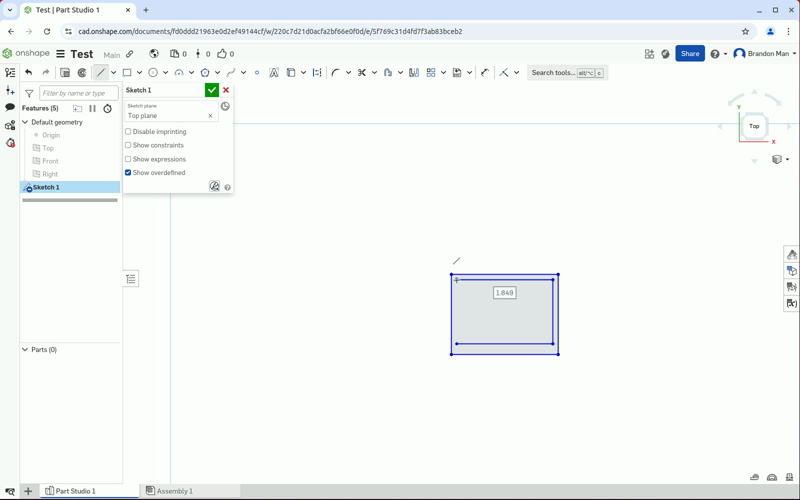
scroll(-6)
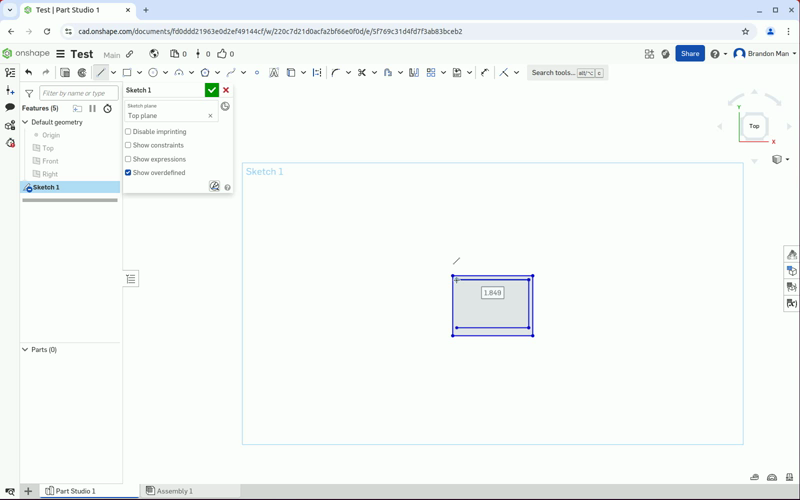
scroll(-6)
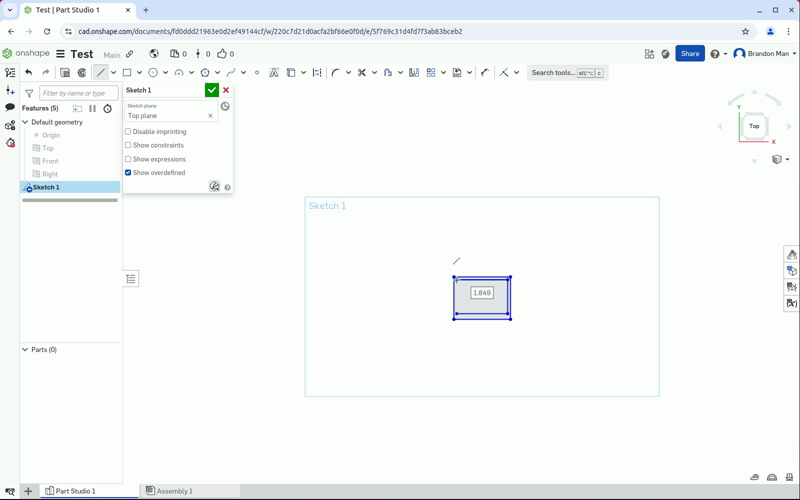
scroll(-6)
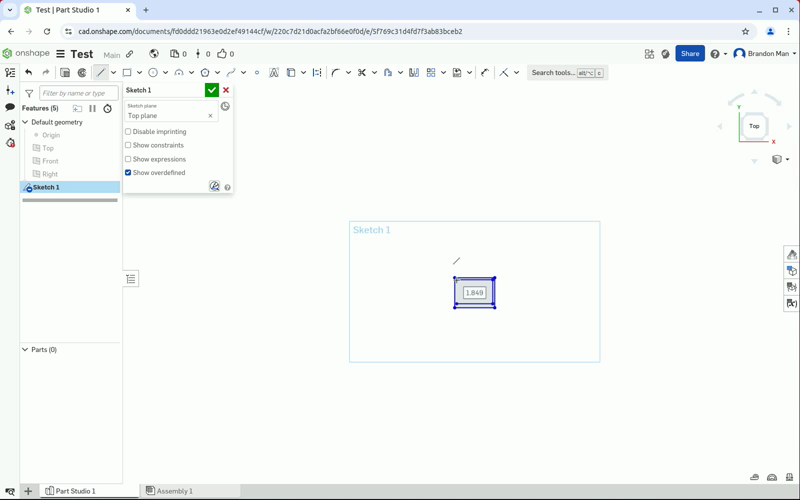
scroll(-6)
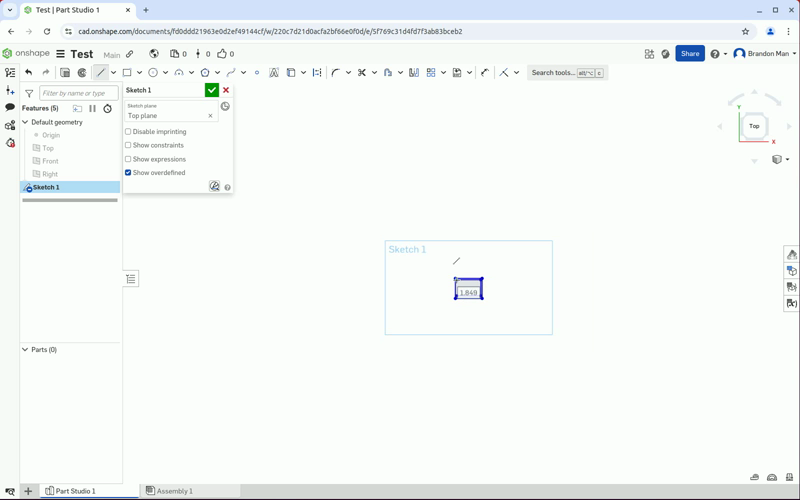
scroll(-6)
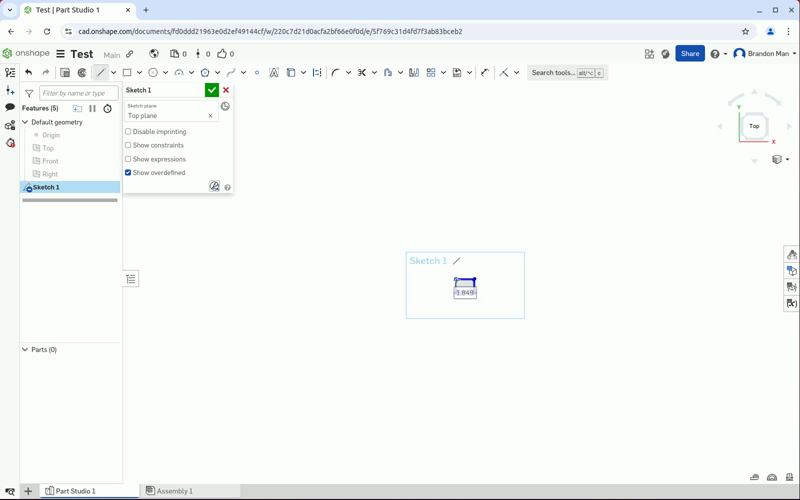
scroll(-6)
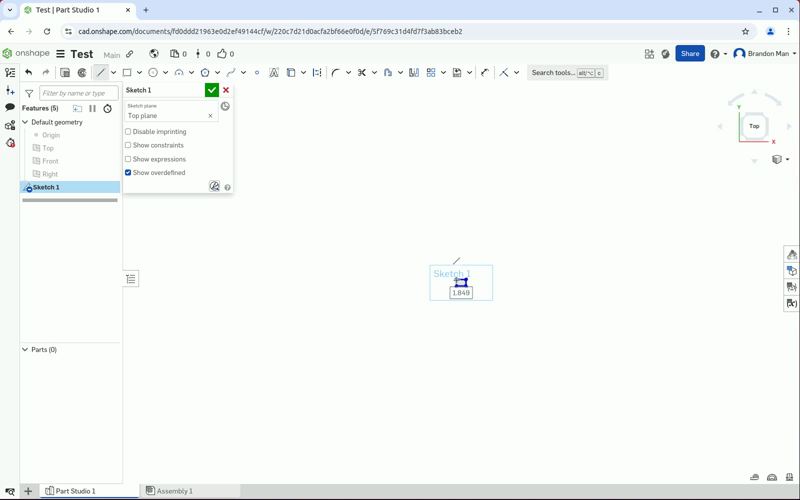
key_up(shift)
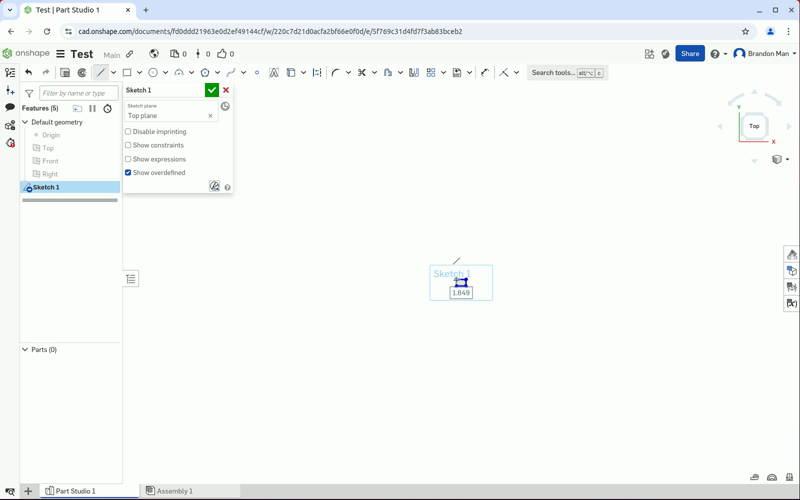
mouse_move(486, 279)
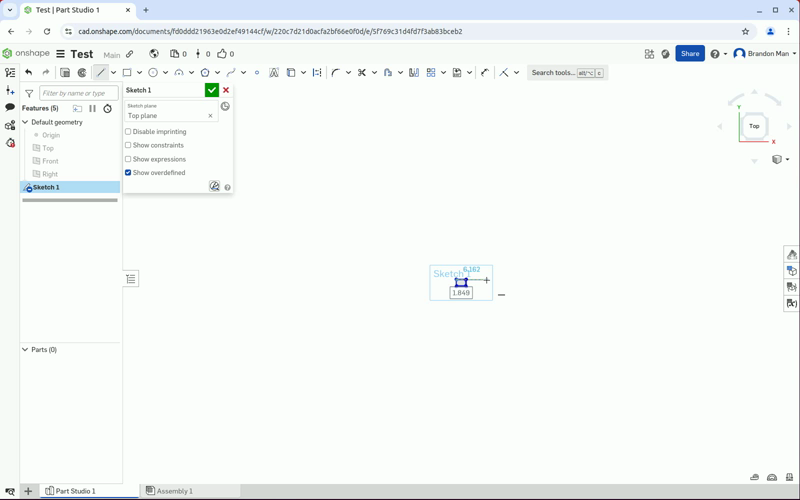
key_down(shift)
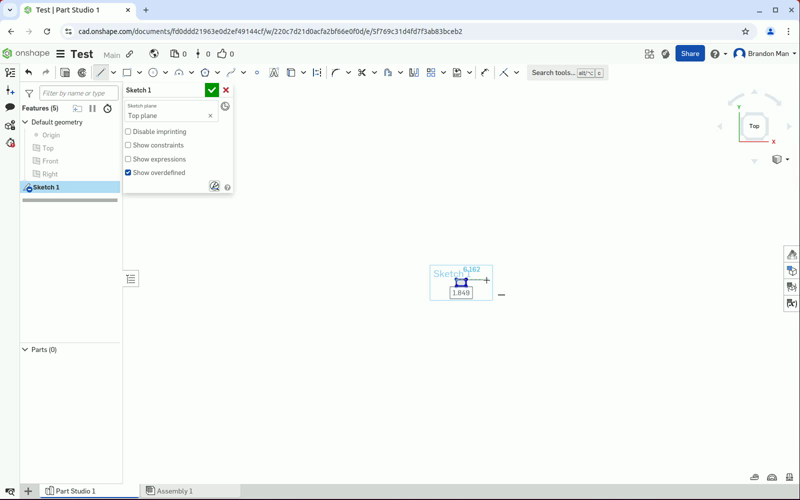
mouse_move(456, 285)
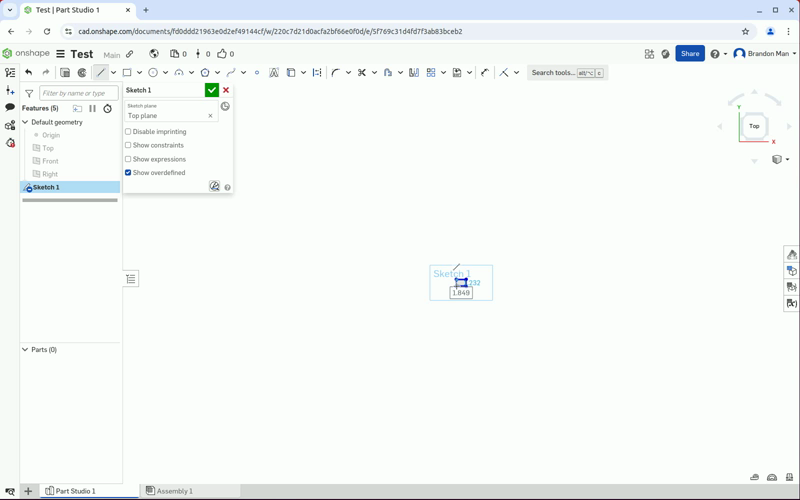
scroll(6)
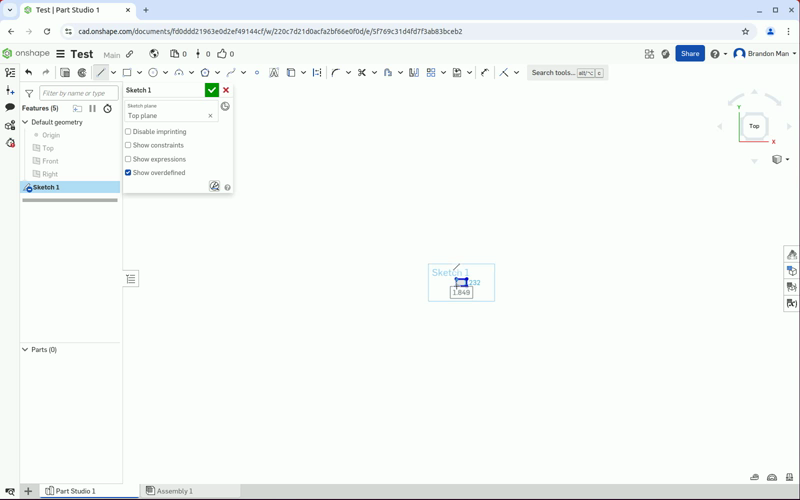
scroll(6)
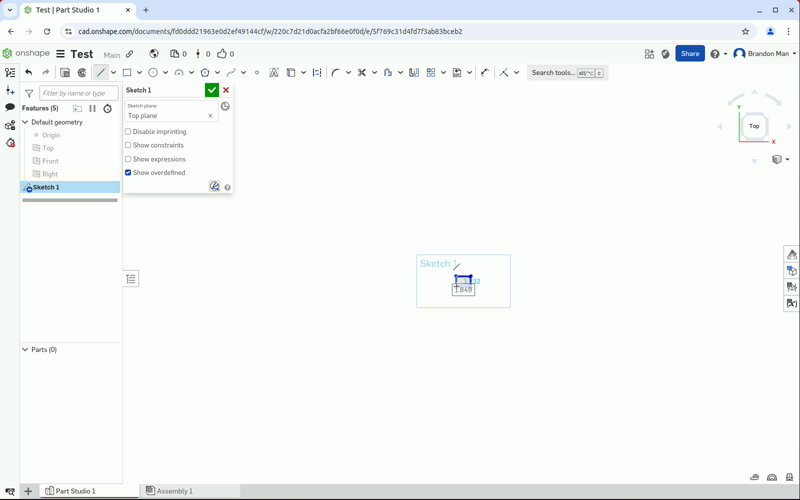
scroll(6)
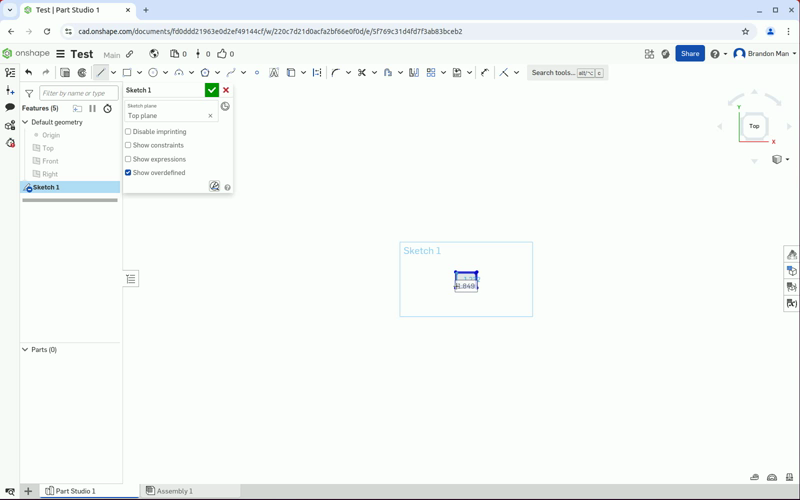
scroll(6)
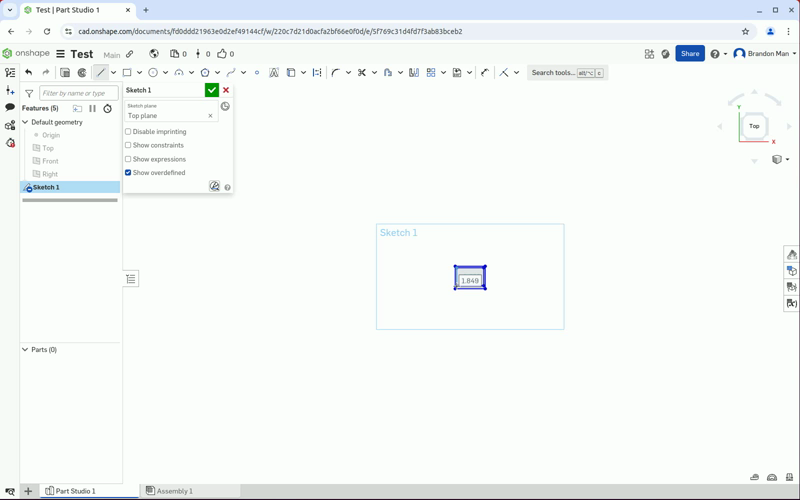
scroll(6)
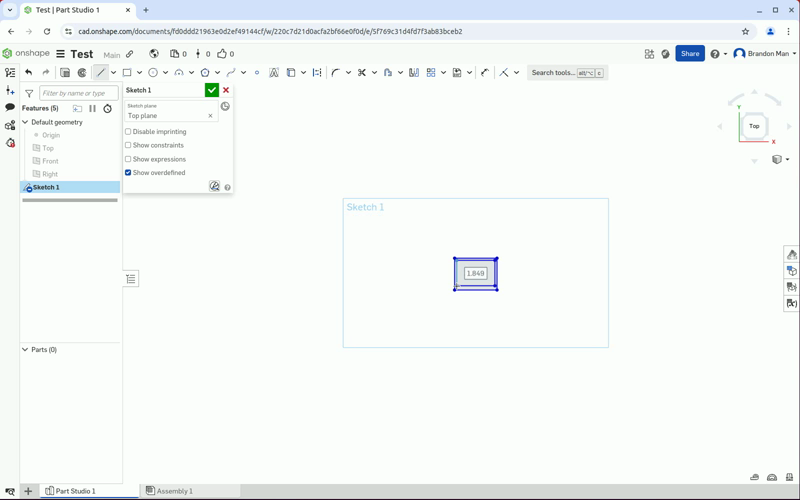
scroll(6)
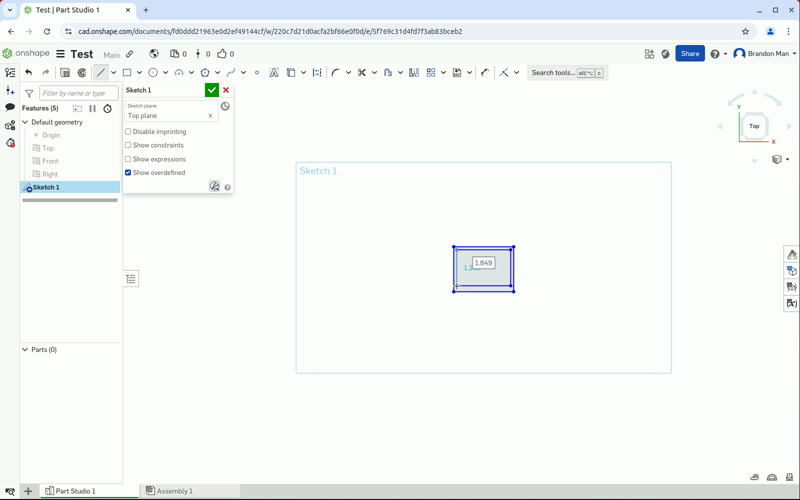
scroll(6)
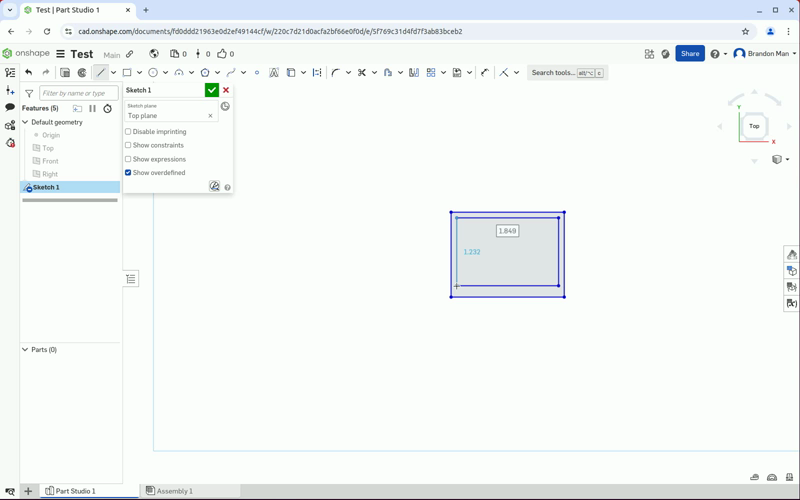
key_up(shift)
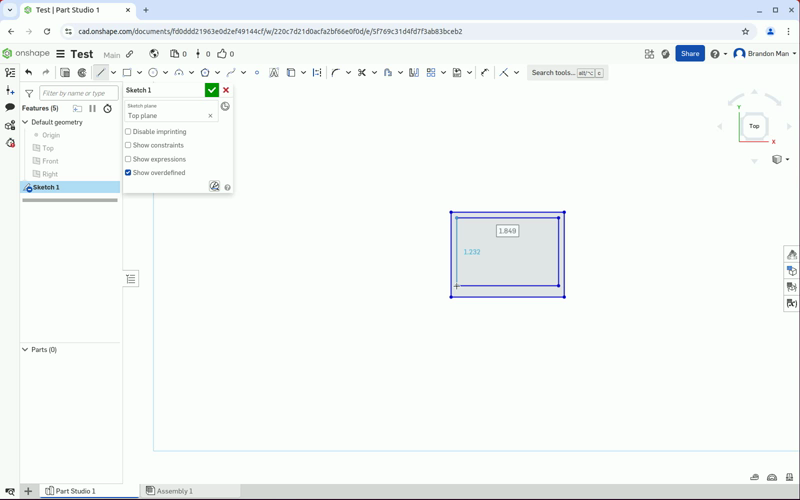
click(456, 285)
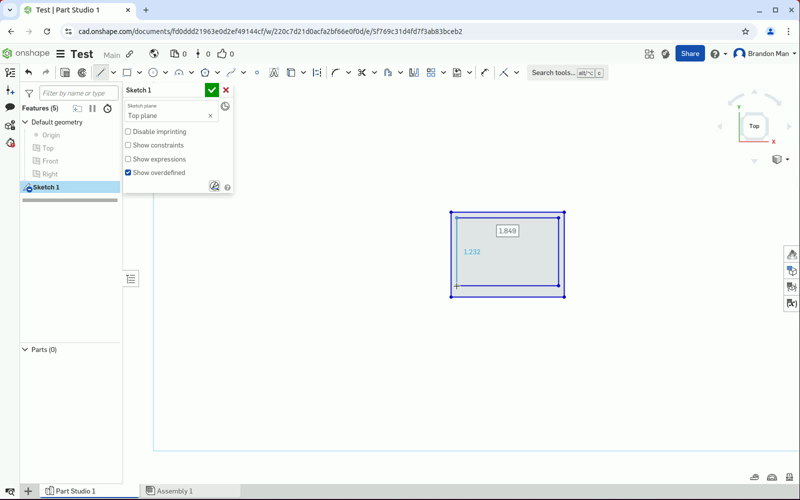
scroll(-6)
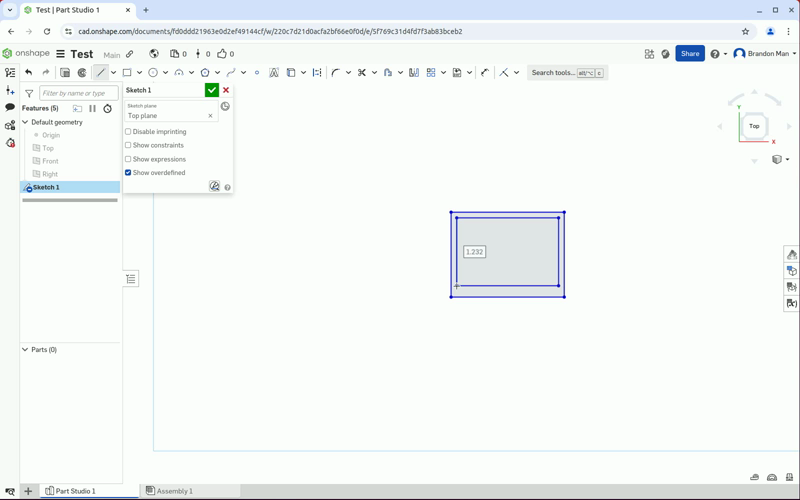
scroll(-6)
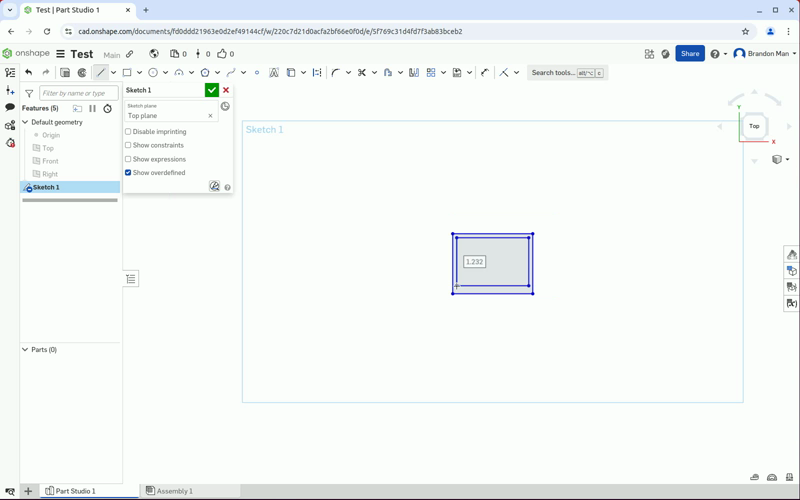
scroll(-6)
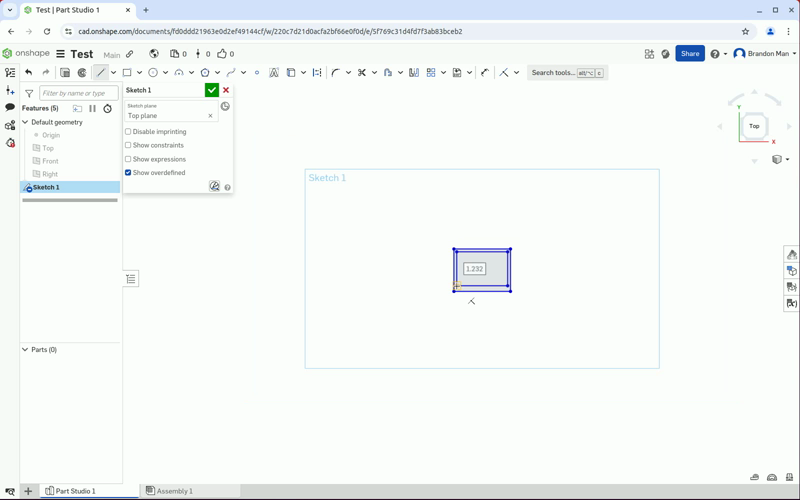
scroll(-6)
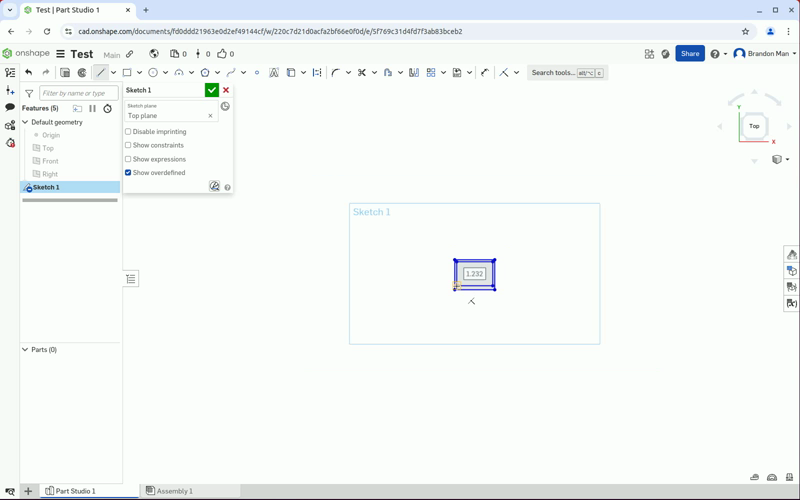
scroll(-6)
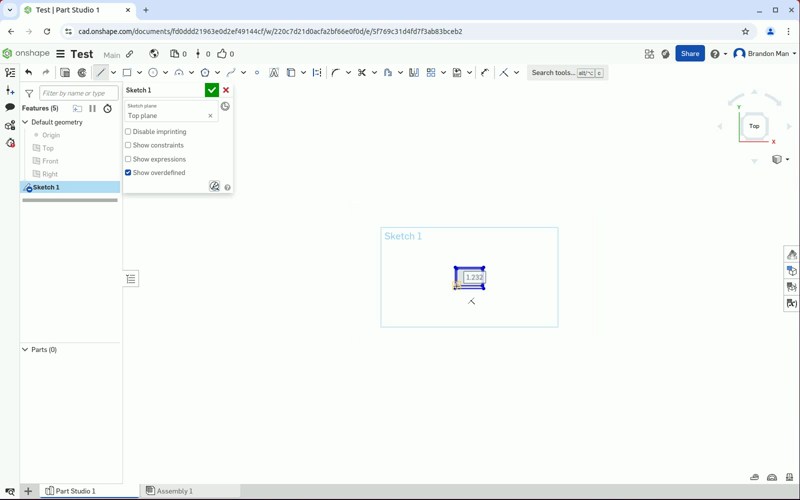
scroll(-6)
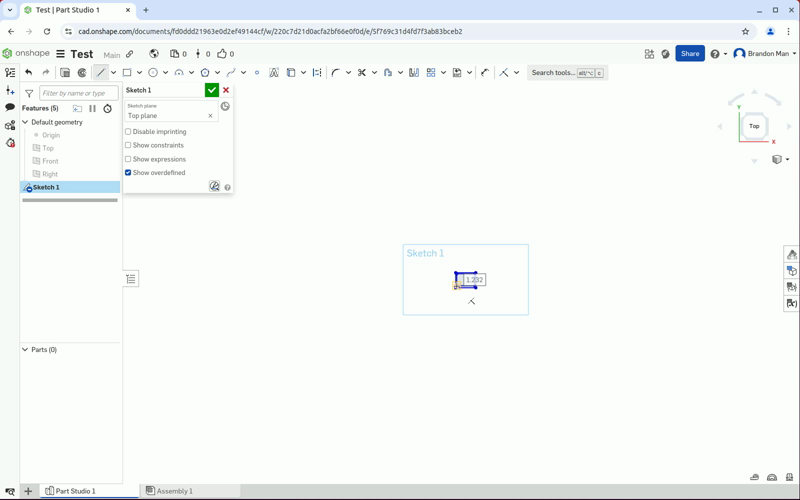
scroll(-6)
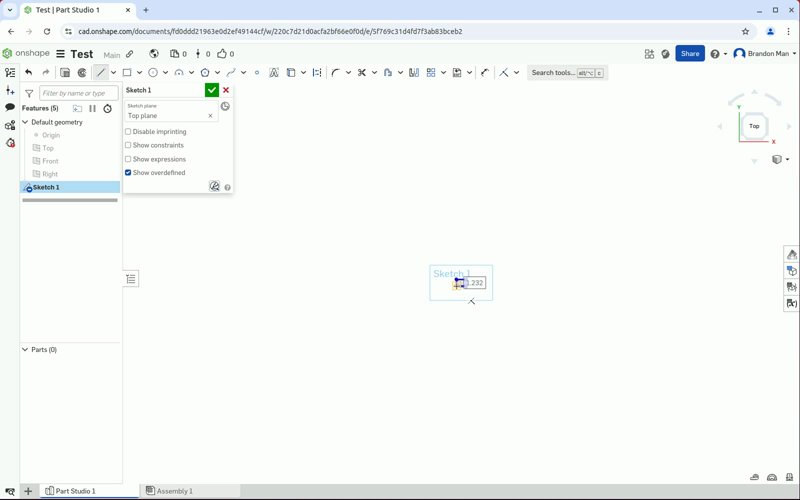
key(esc)
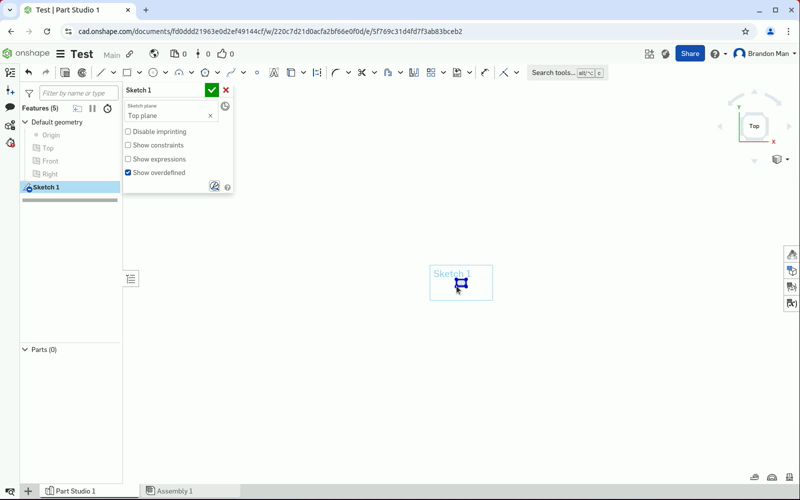
mouse_move(458, 279)
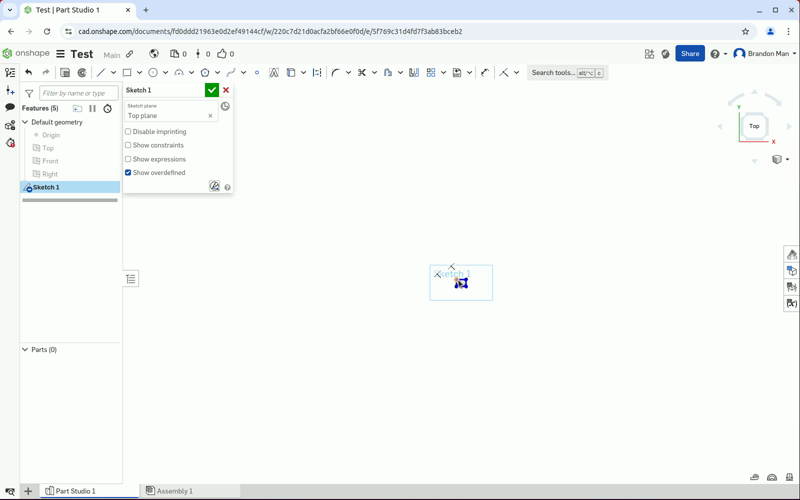
scroll(6)
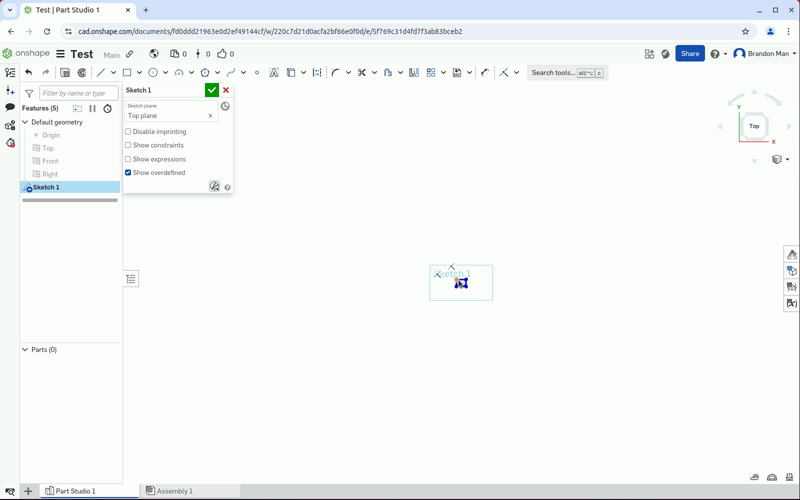
scroll(6)
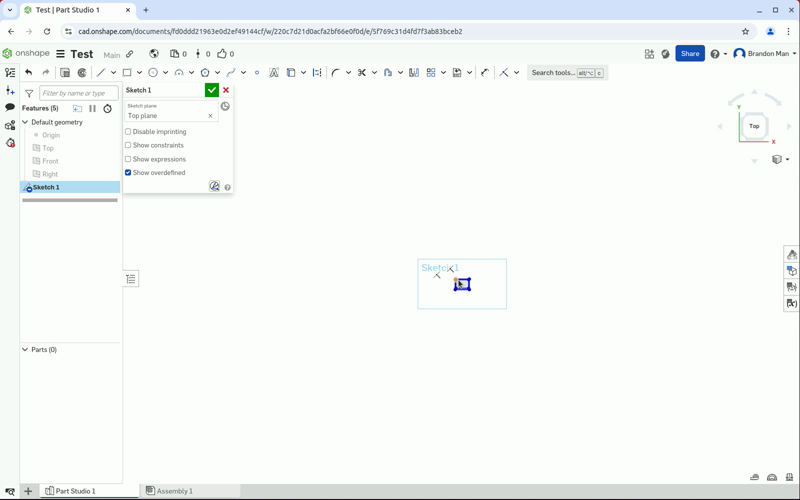
scroll(6)
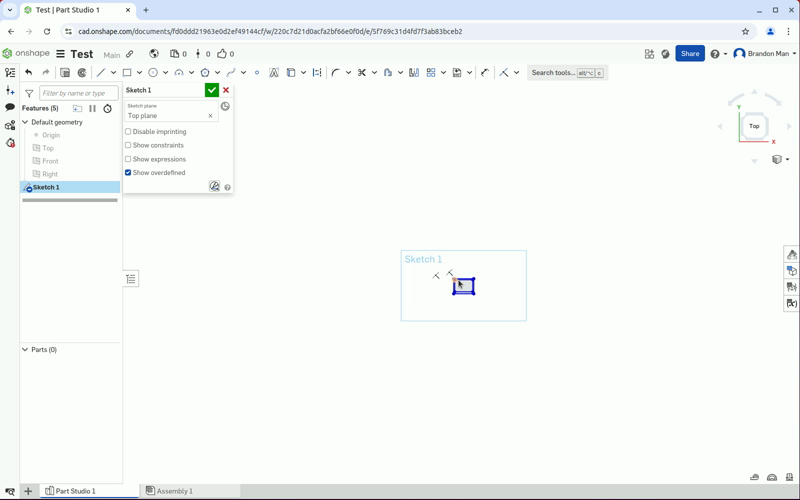
scroll(6)
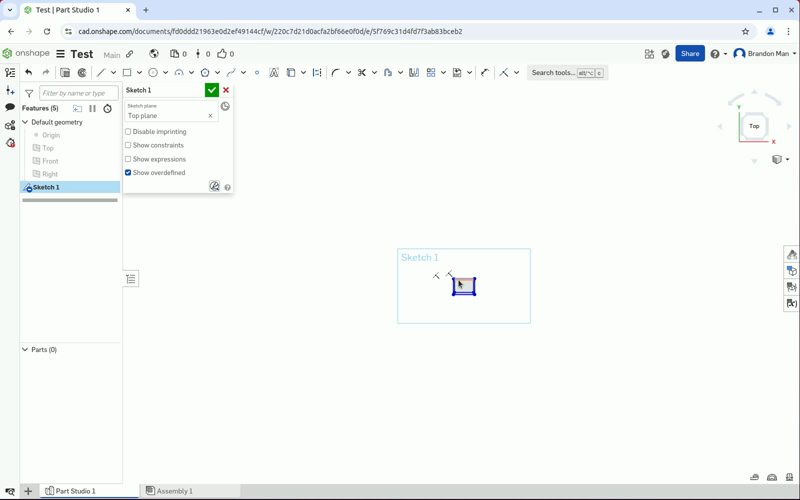
scroll(6)
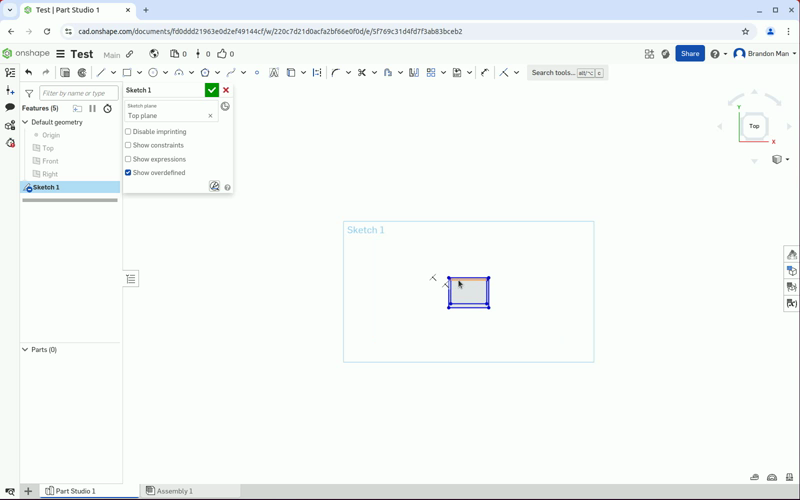
scroll(6)
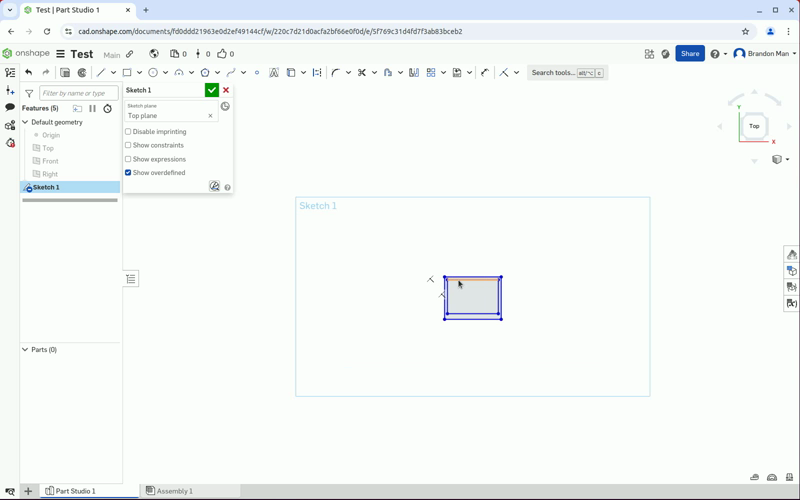
scroll(6)
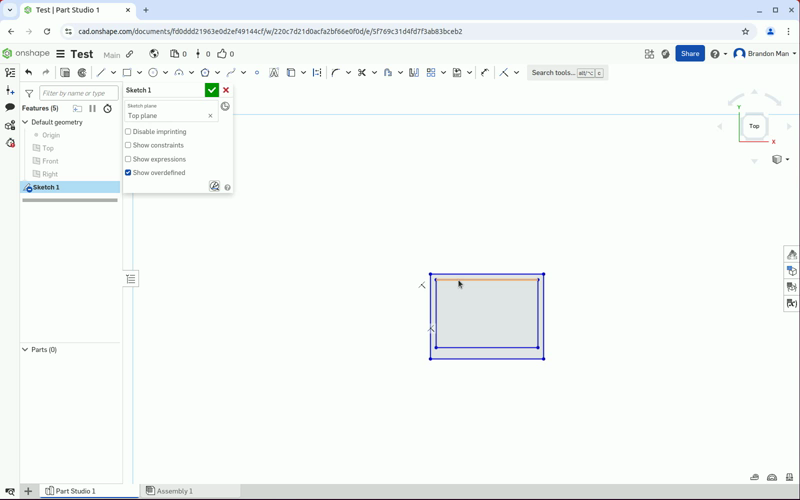
click(458, 279)
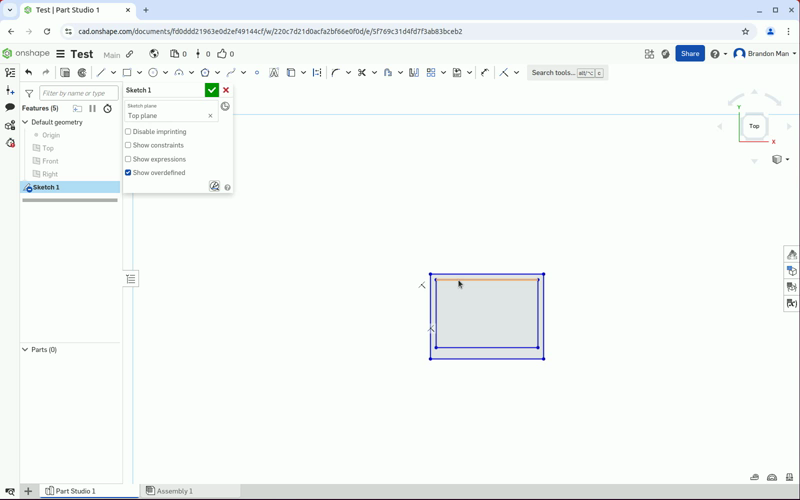
scroll(-6)
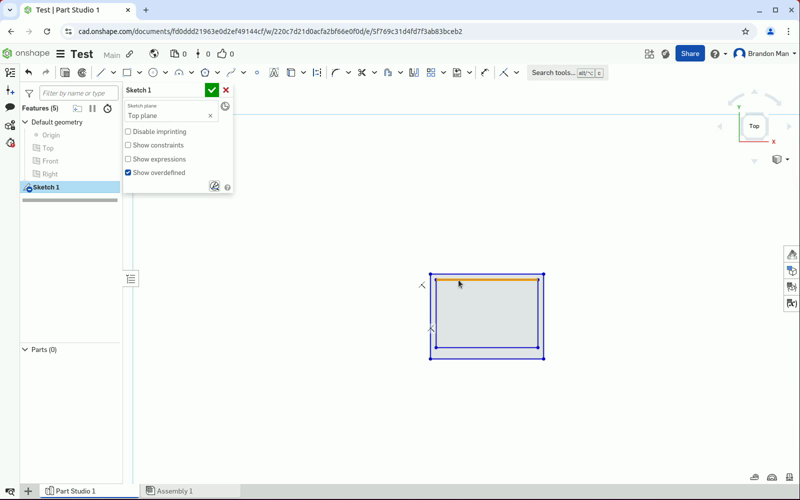
scroll(-6)
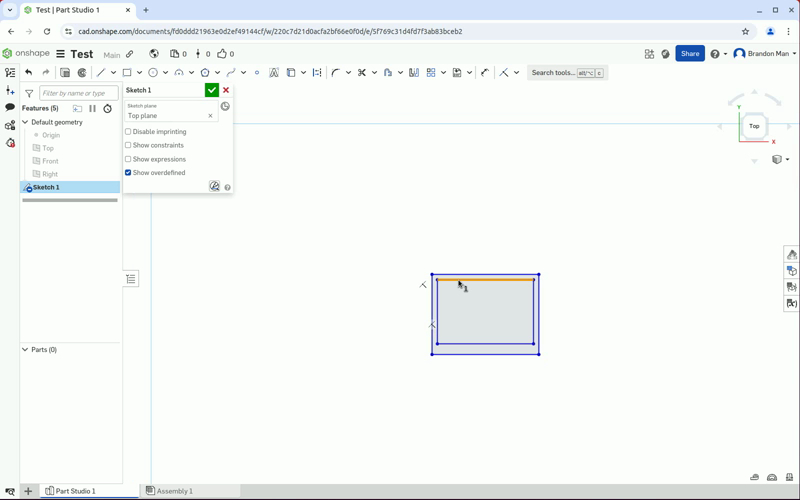
scroll(-6)
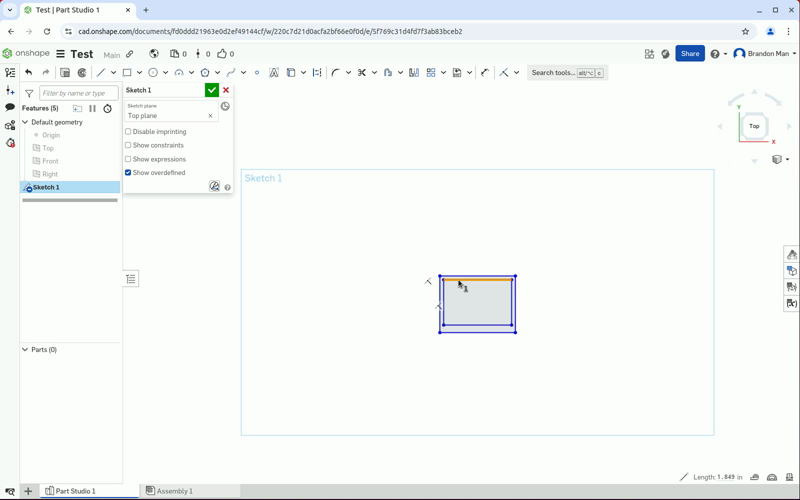
scroll(-6)
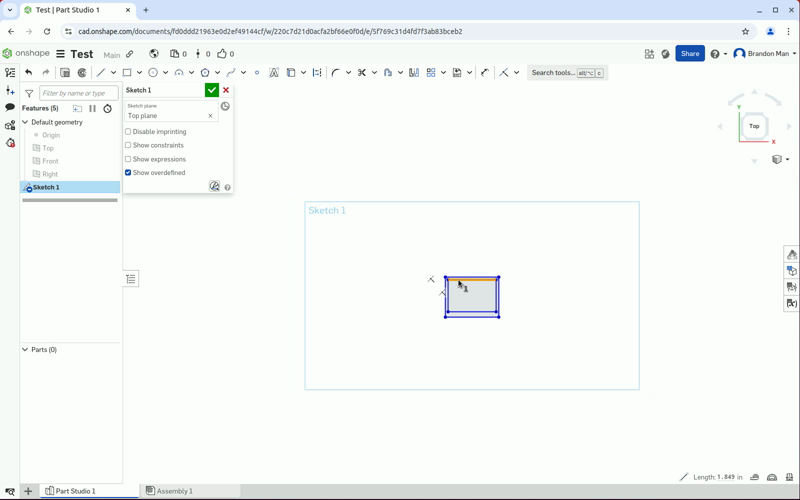
scroll(-6)
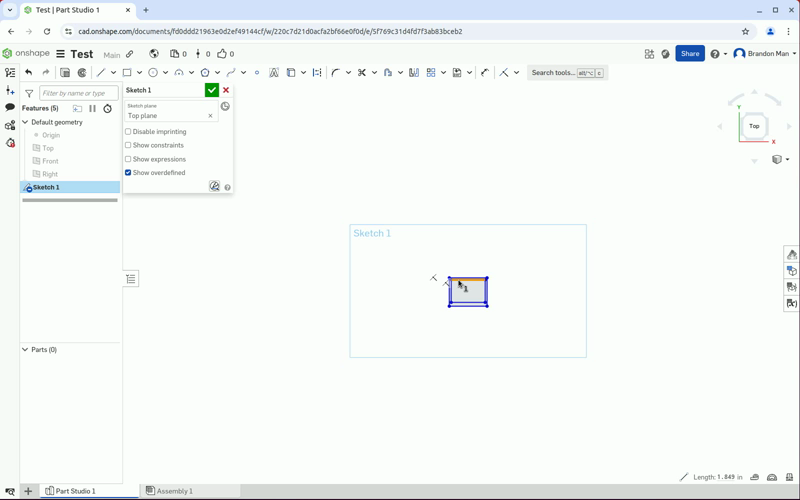
scroll(-6)
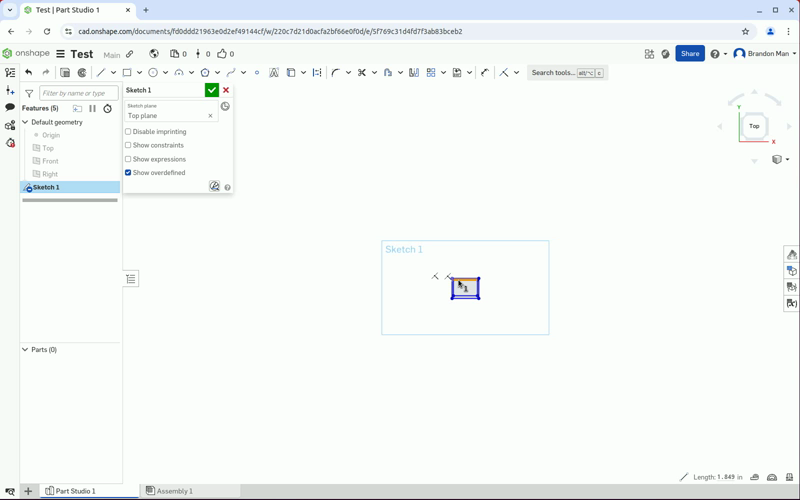
scroll(-6)
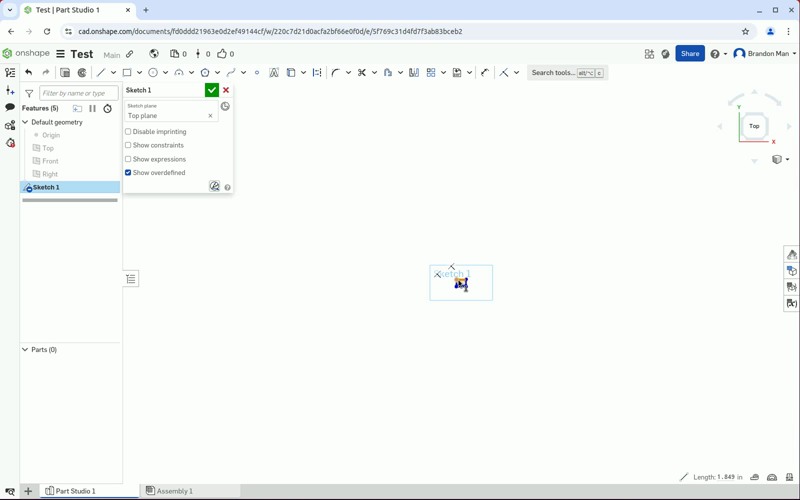
mouse_move(73, 352)
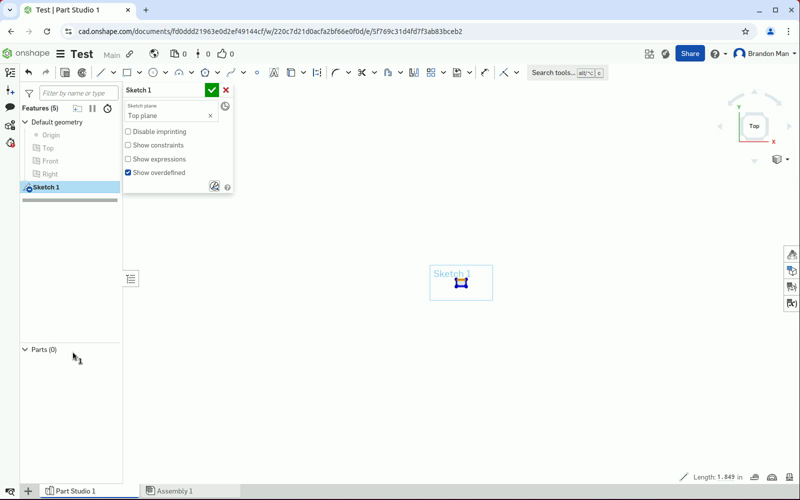
key(shift+y)
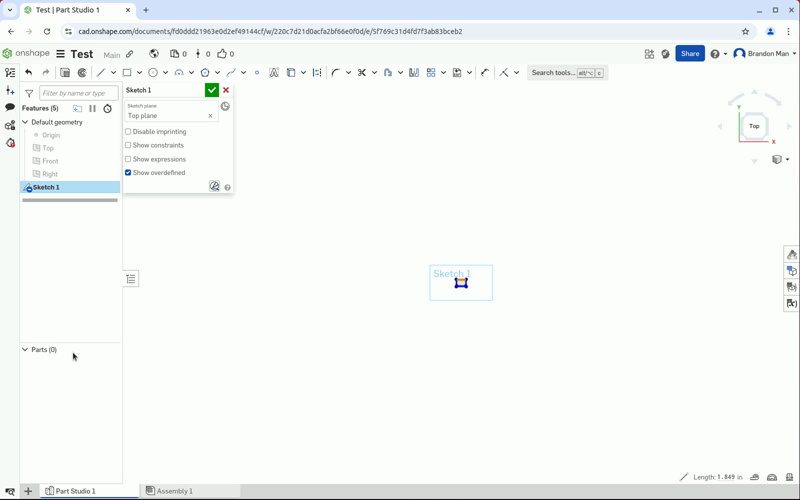
key(shift+e)
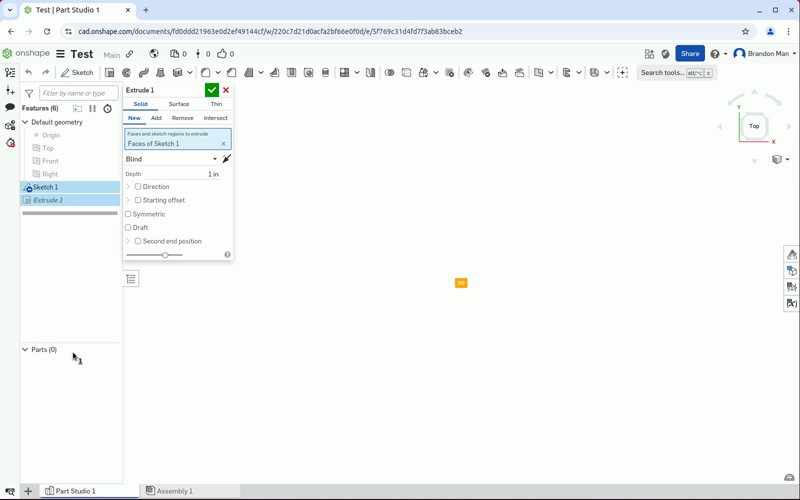
mouse_move(143, 106)
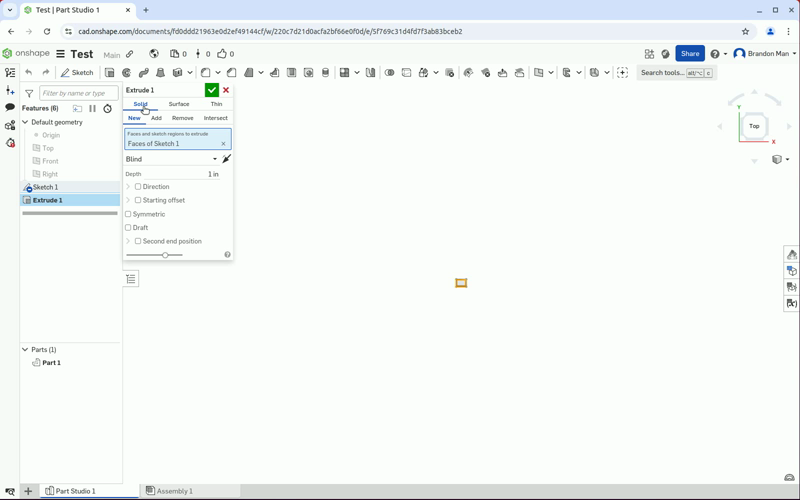
click(143, 106)
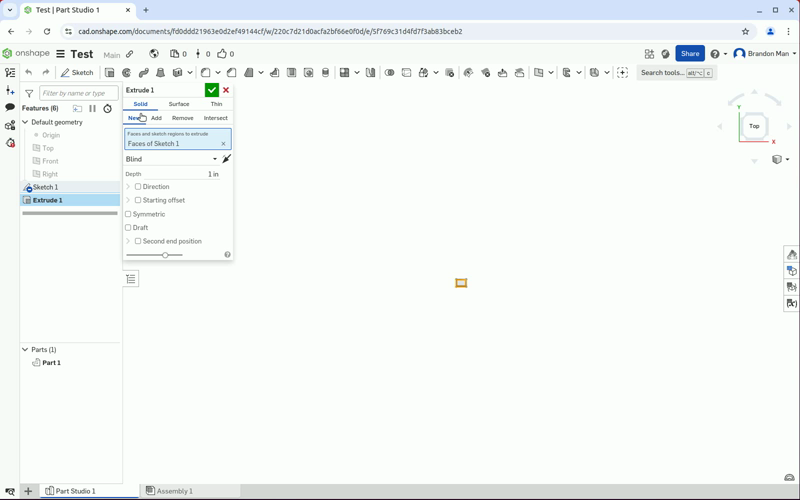
mouse_move(137, 120)
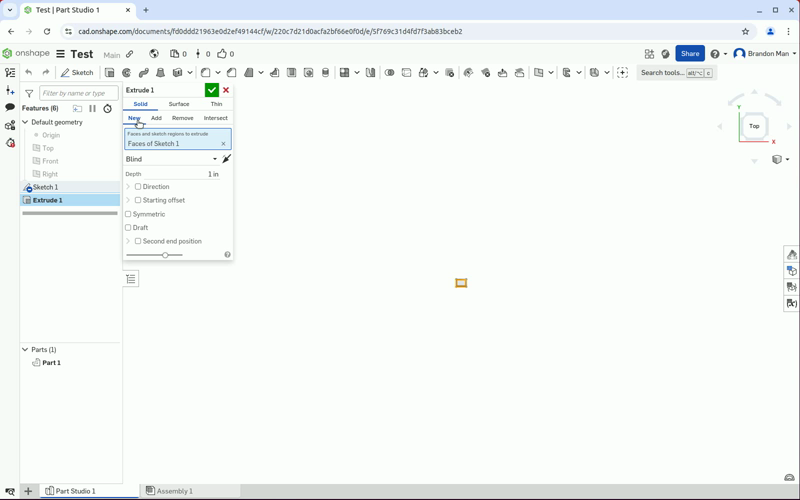
click(137, 120)
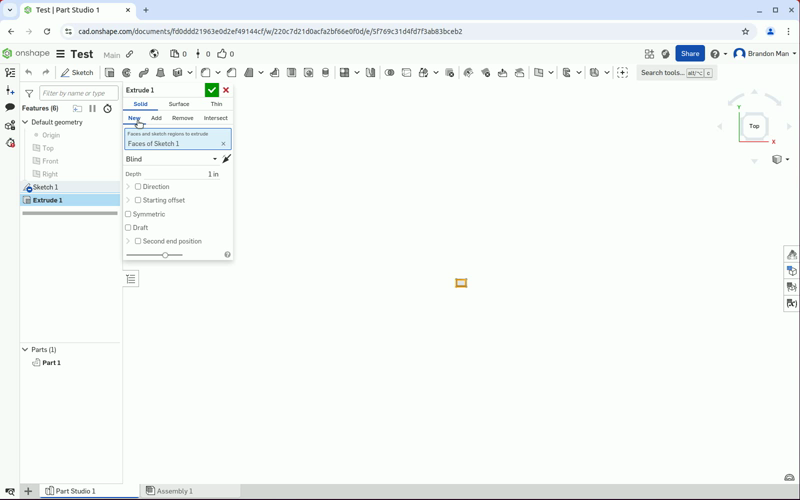
key(tab, 4)
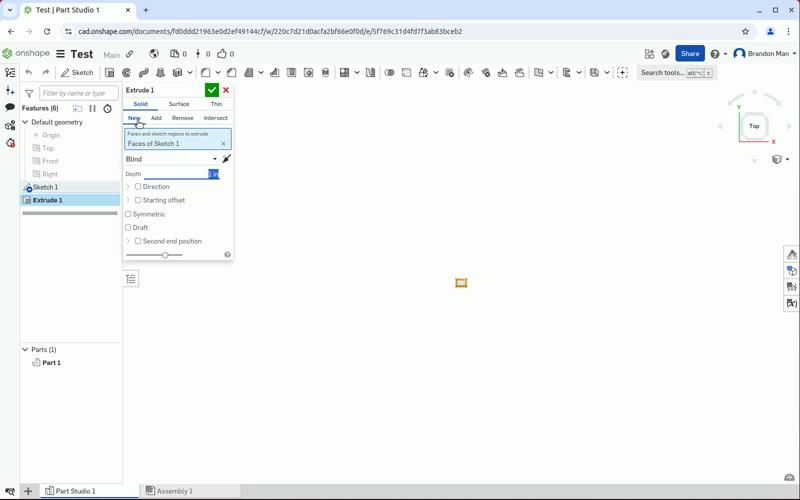
text(23.108)
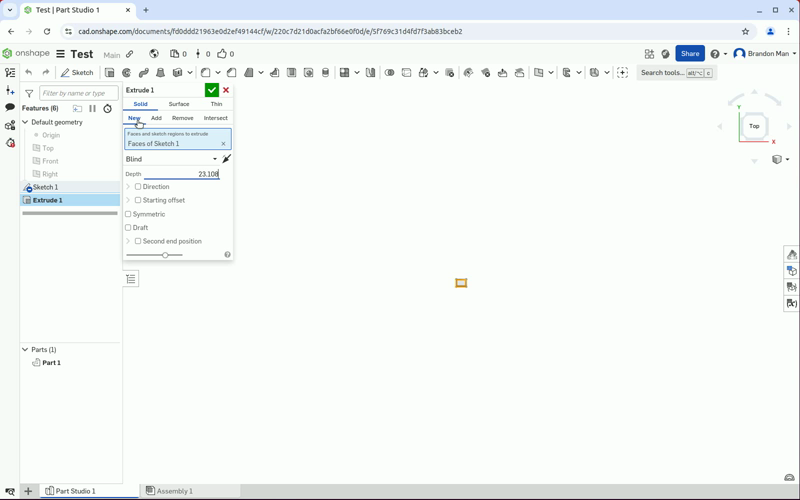
key(enter)
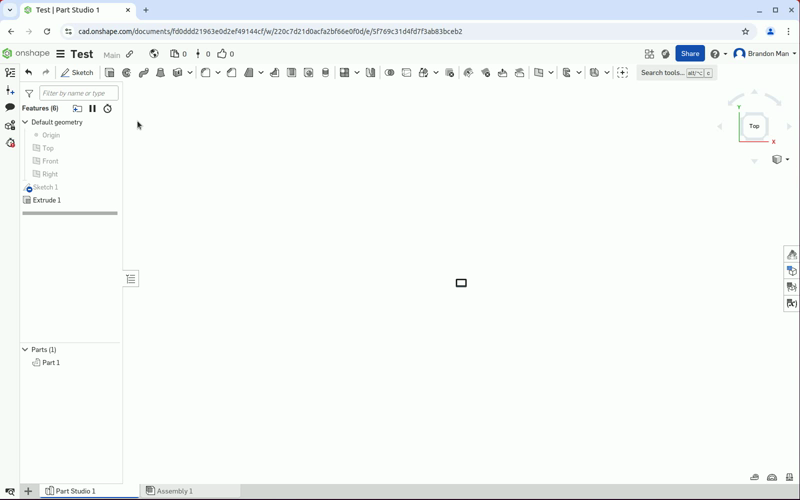
key(shift+h)
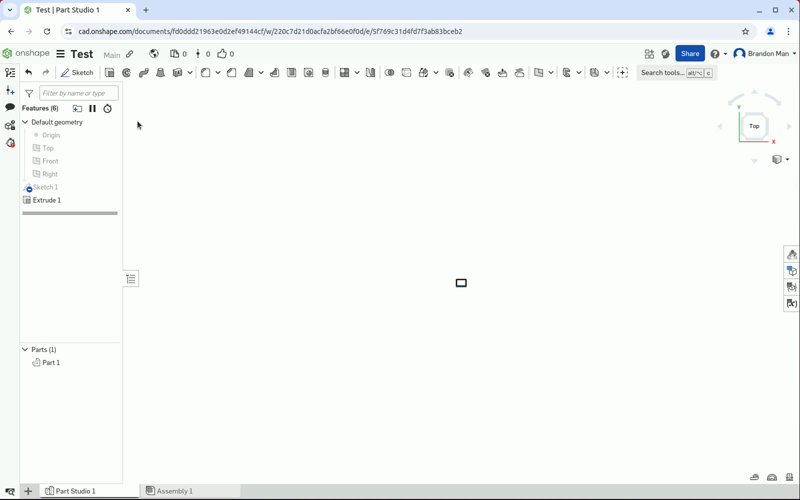
key(shift+h)
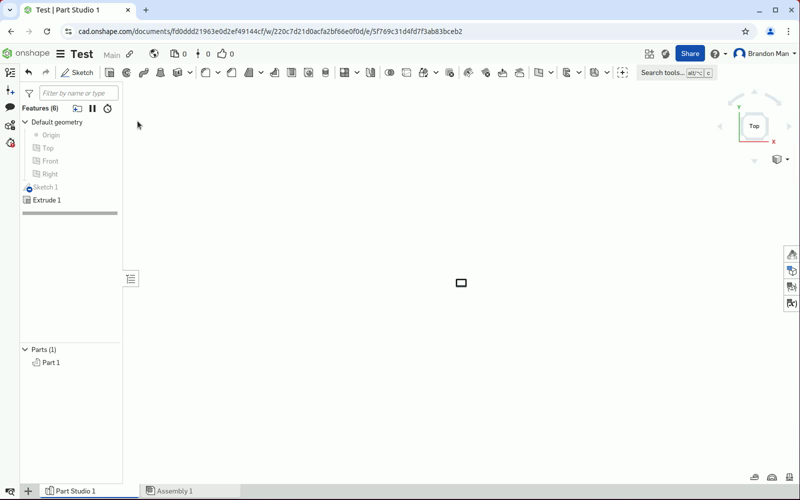
mouse_move(73, 189)
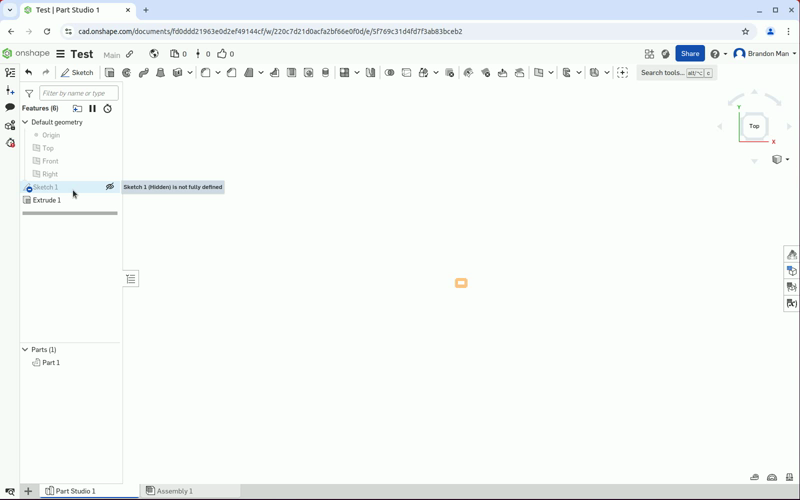
click(73, 189)
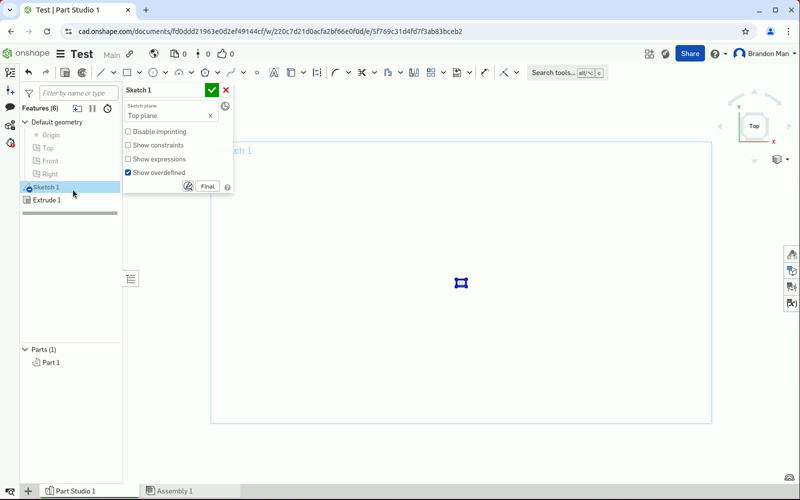
mouse_move(229, 92)
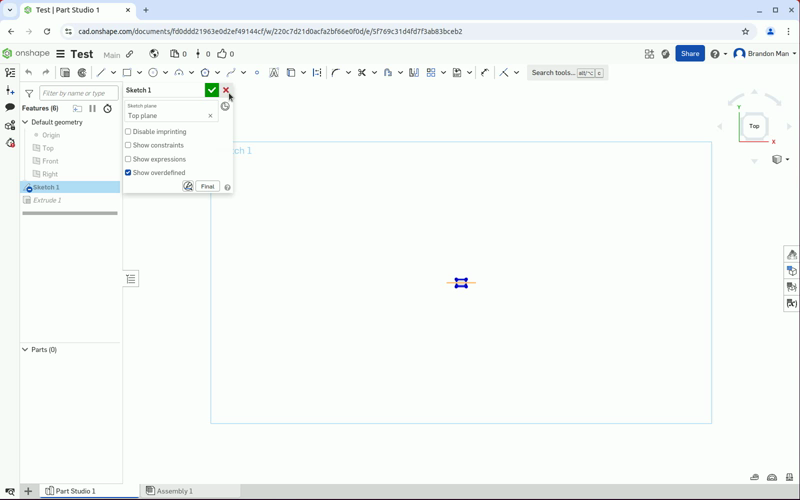
click(229, 92)
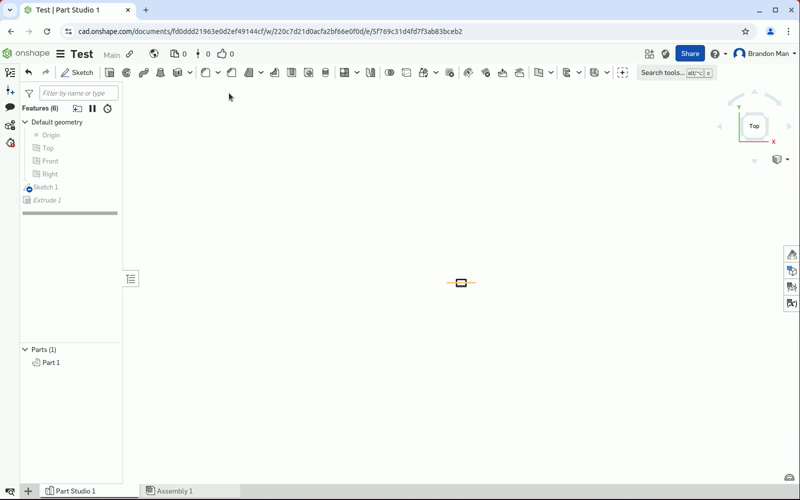
mouse_move(73, 352)
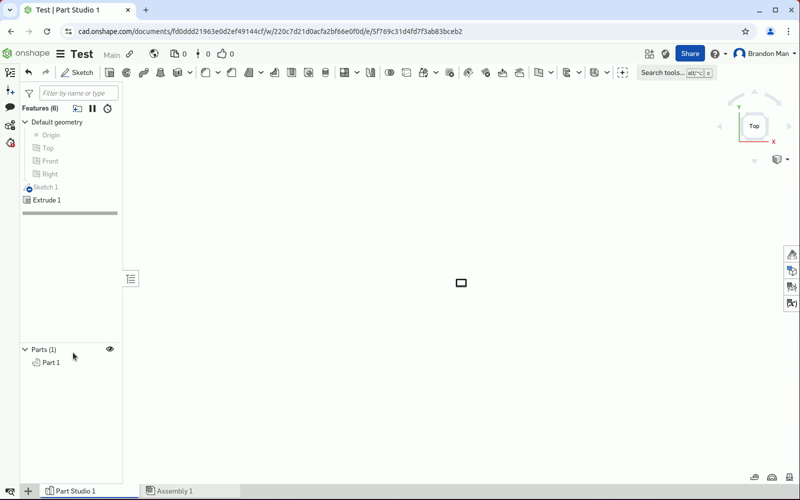
key(y)
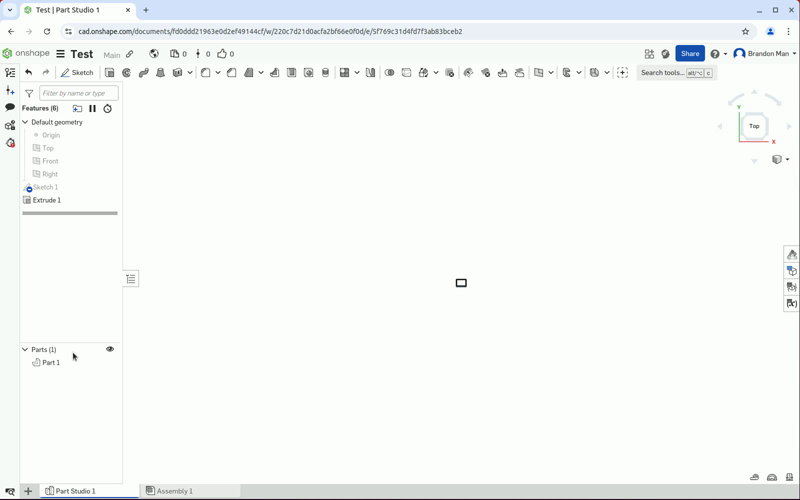
key(shift+p)
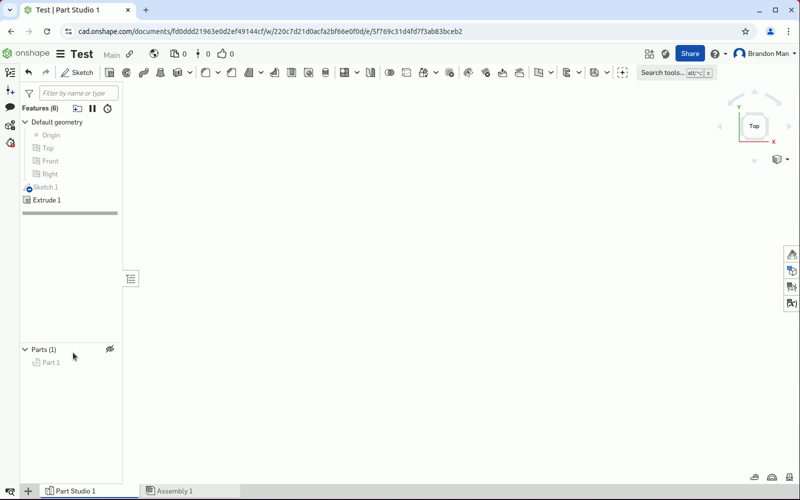
key(space)
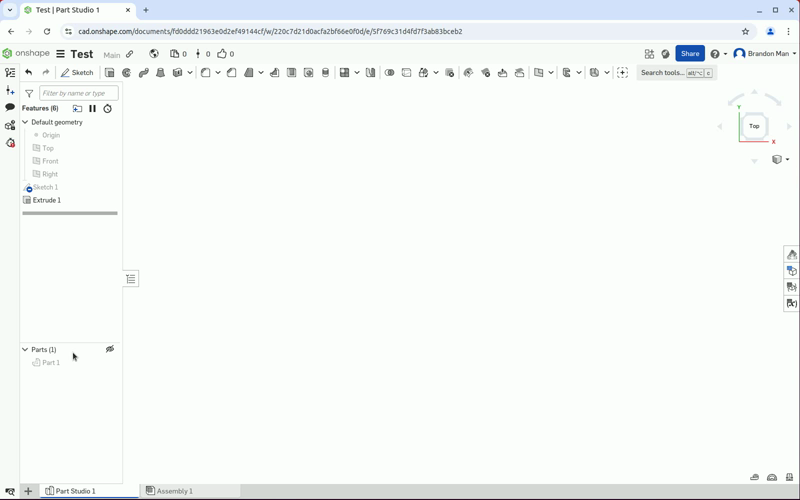
key_down(shift)
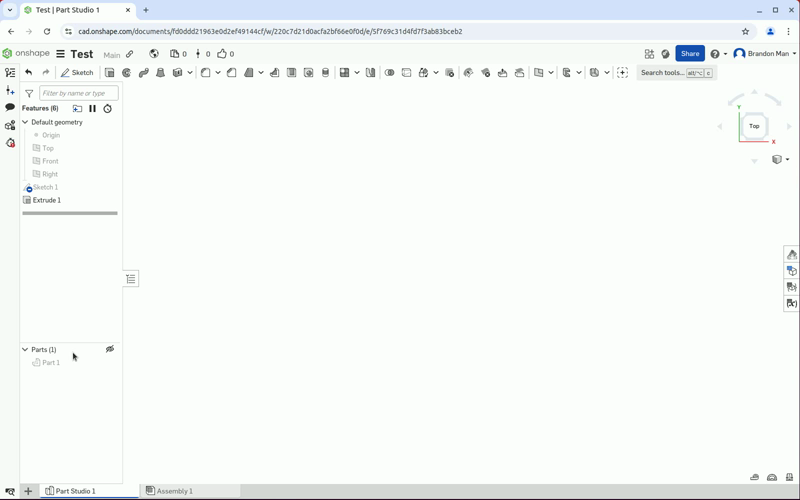
key(up)
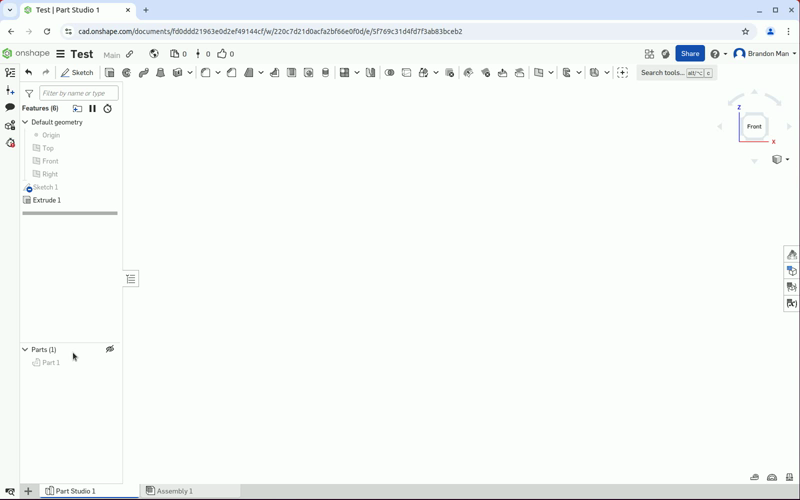
key_up(shift)
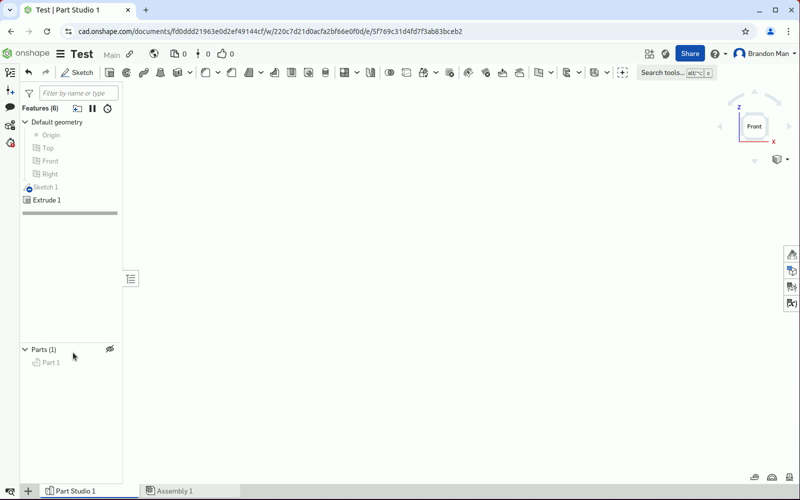
mouse_move(73, 352)
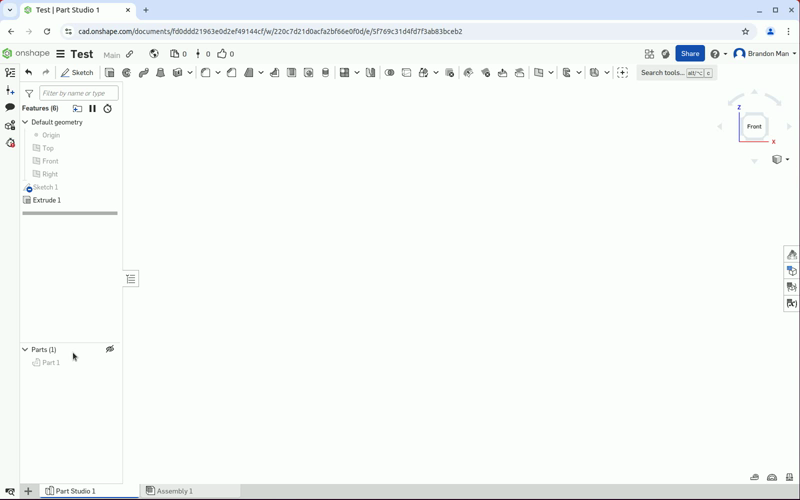
key(shift+y)
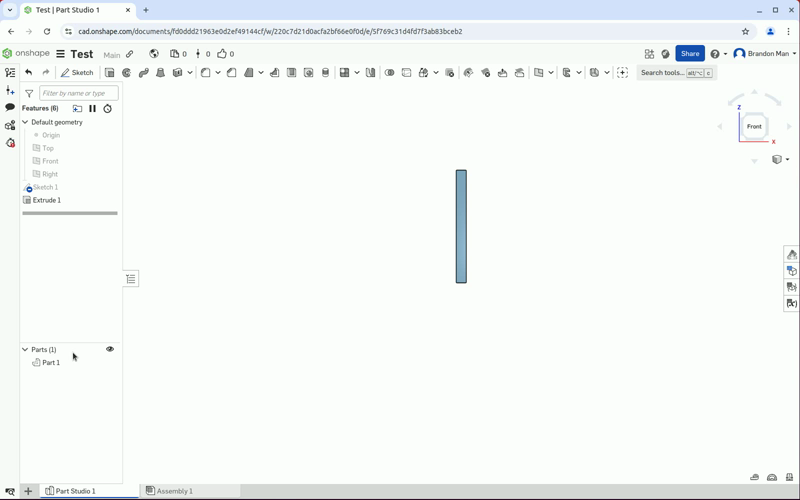
mouse_move(541, 75)
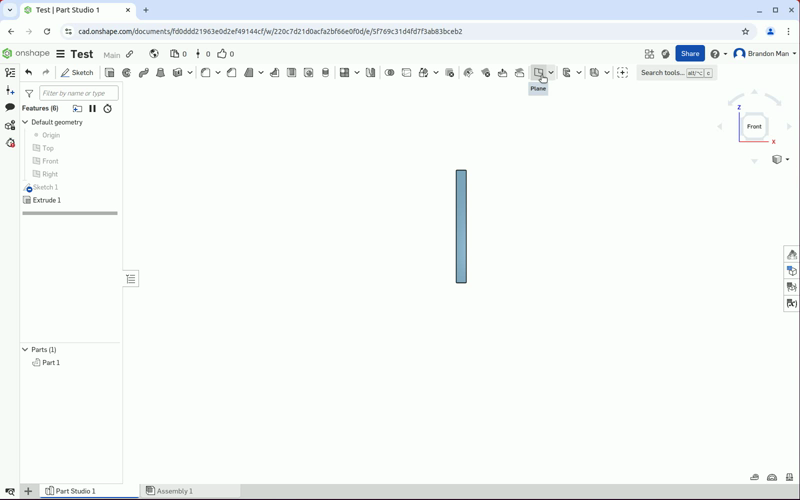
click(541, 75)
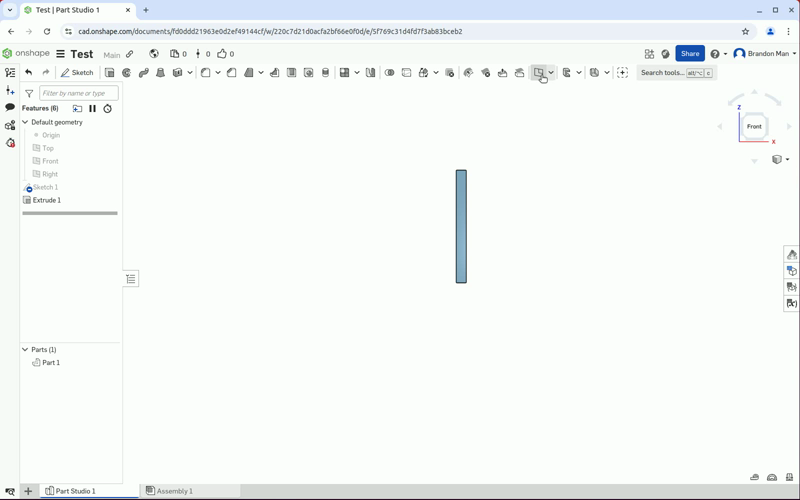
mouse_move(73, 163)
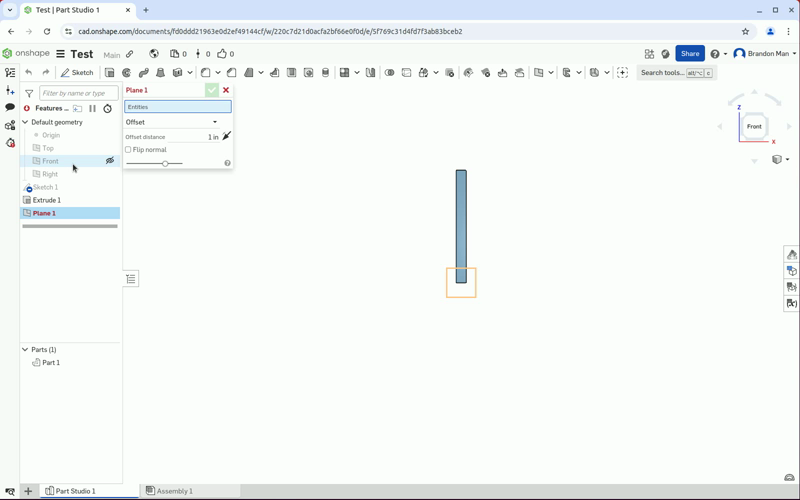
click(73, 163)
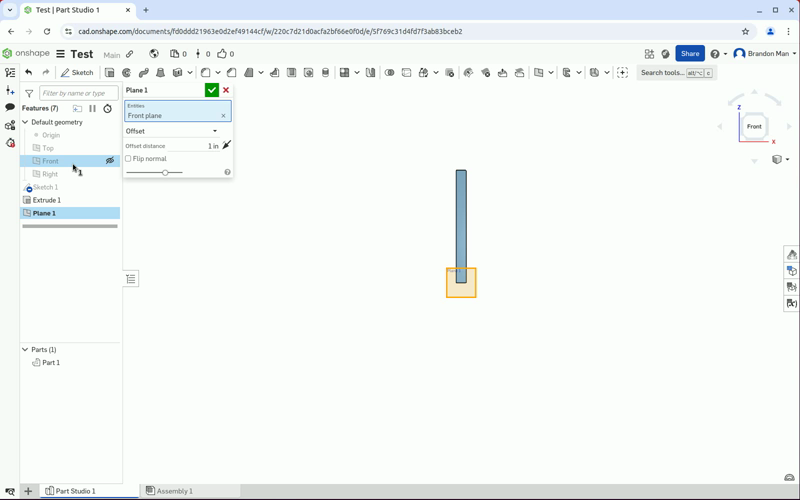
key(tab, 2)
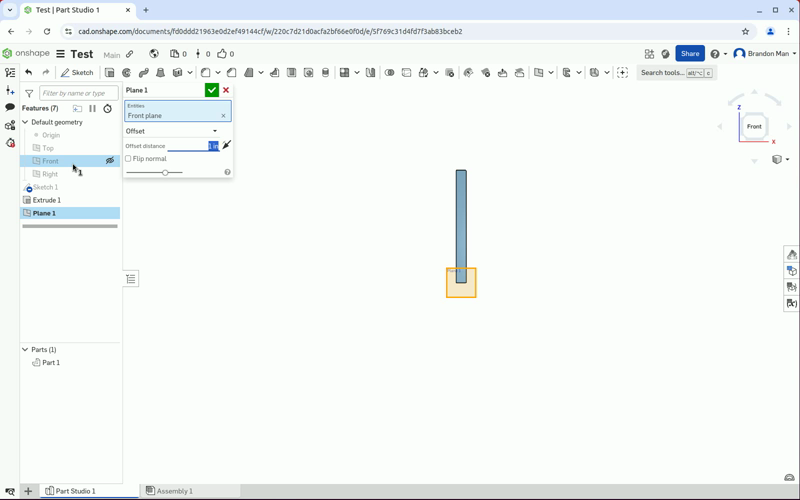
text(0.709)
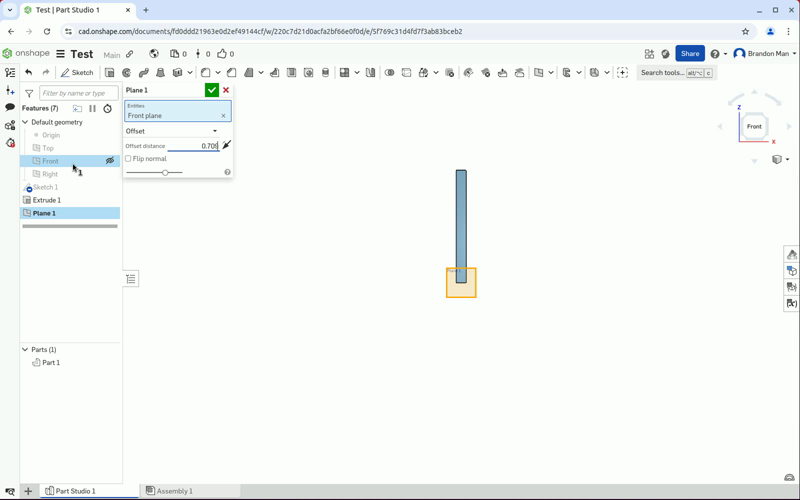
key(enter, 2)
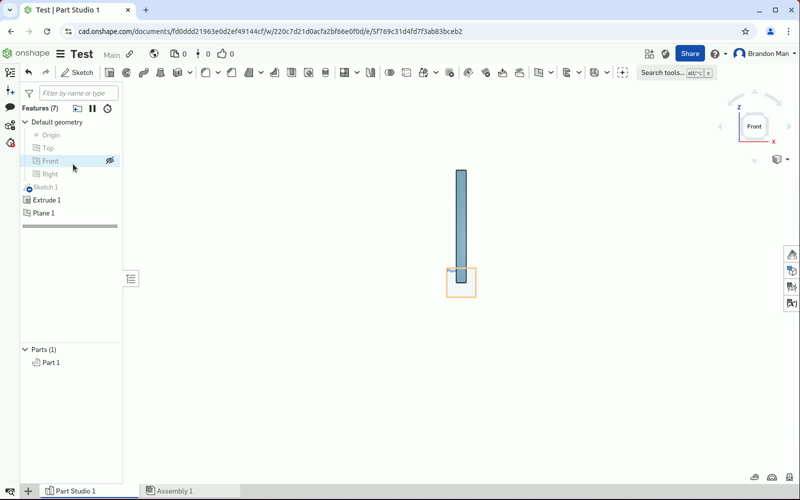
key(shift+s)
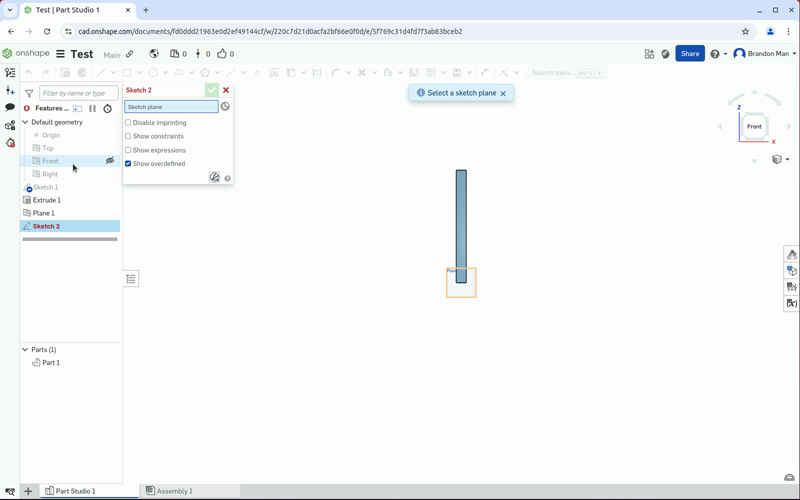
mouse_move(73, 215)
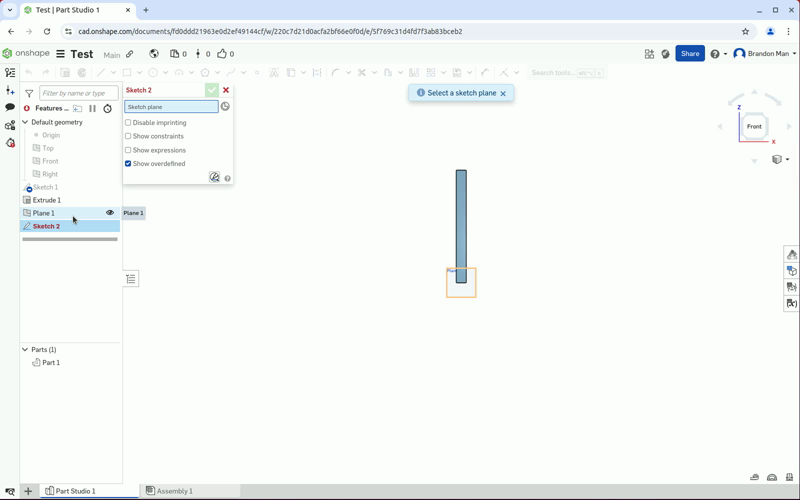
click(73, 215)
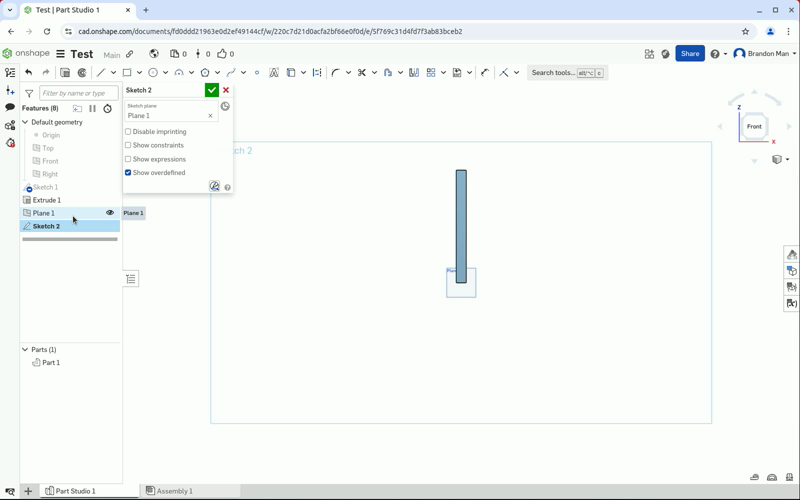
mouse_move(73, 352)
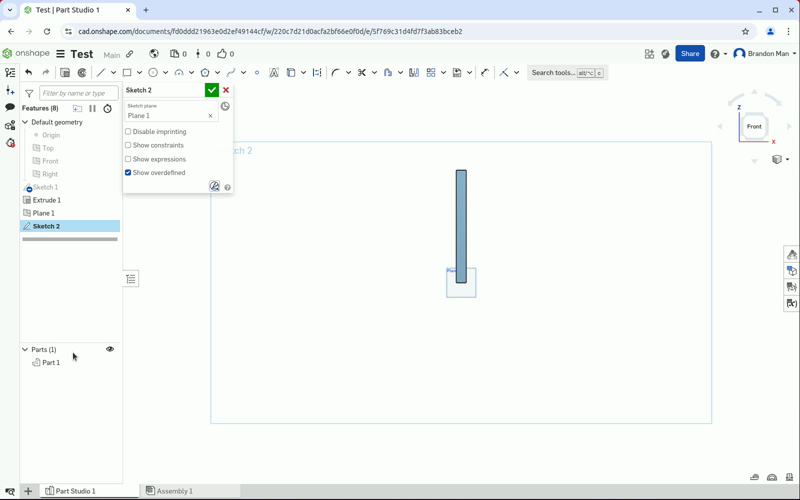
key(y)
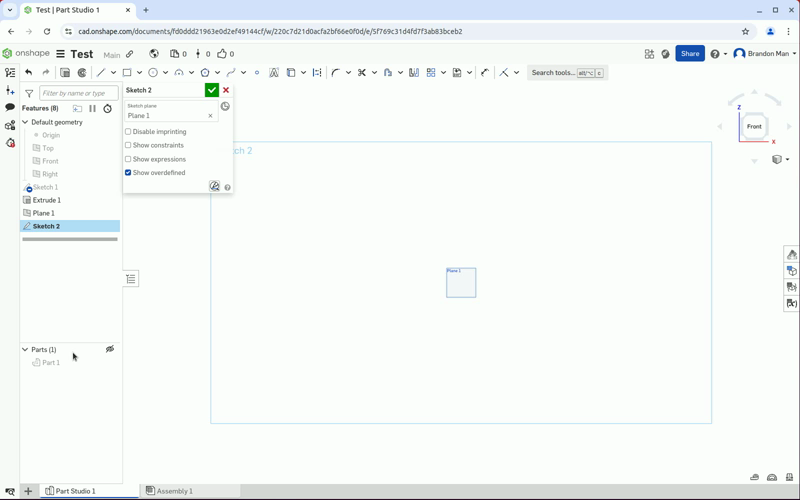
key(c)
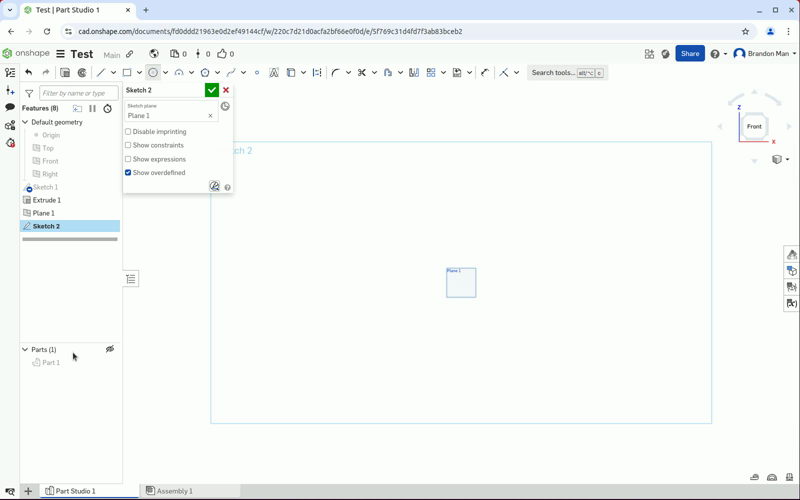
key_down(shift)
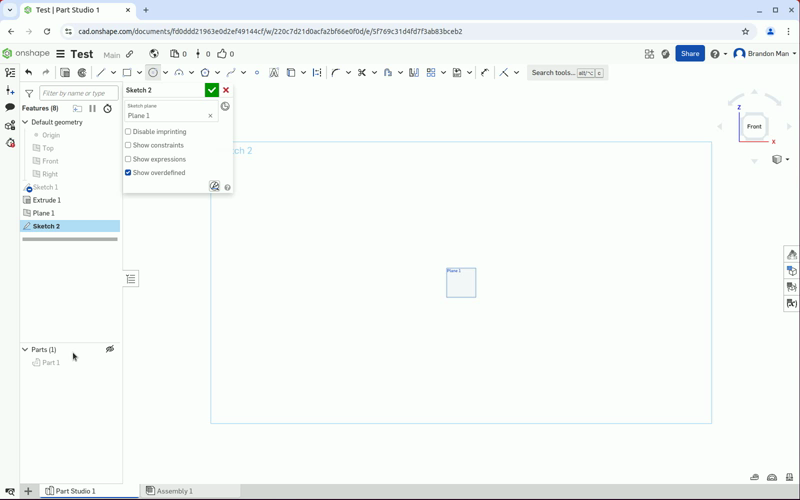
mouse_move(460, 239)
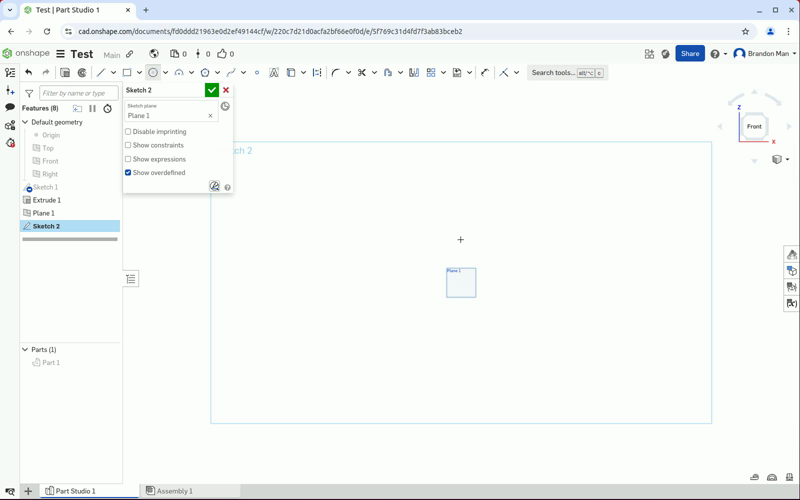
click(460, 239)
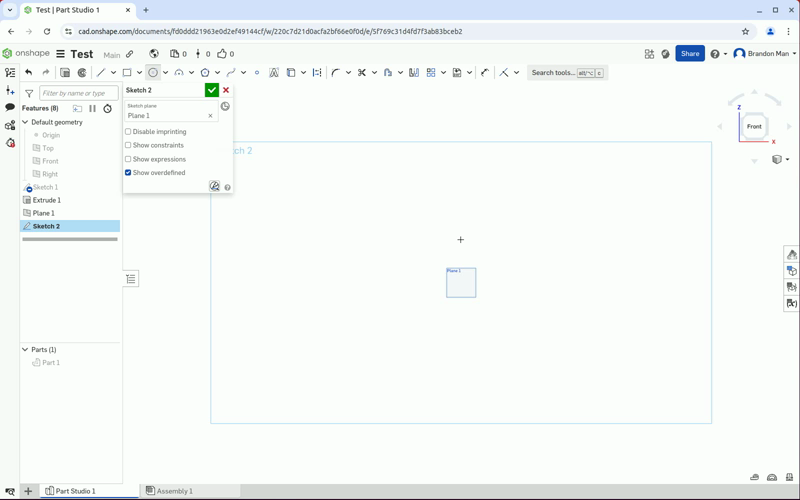
key_up(shift)
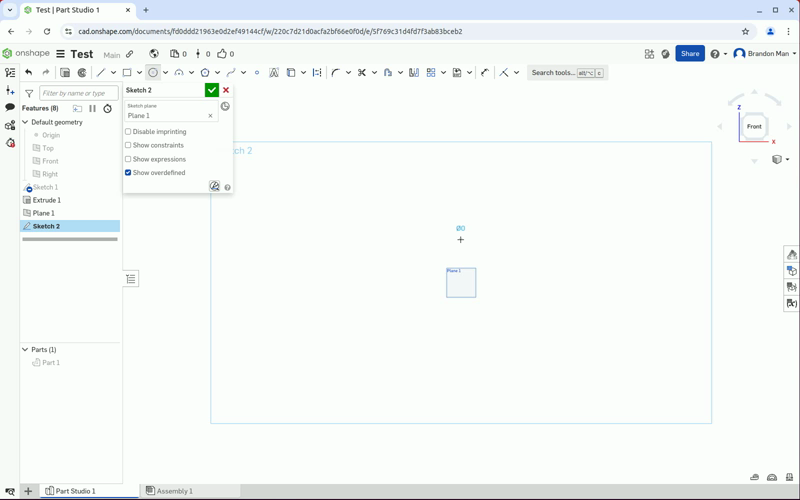
mouse_move(461, 239)
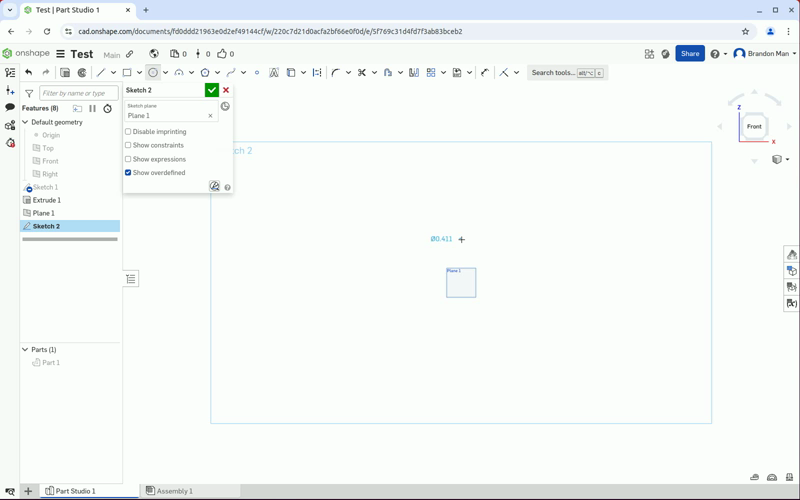
scroll(6)
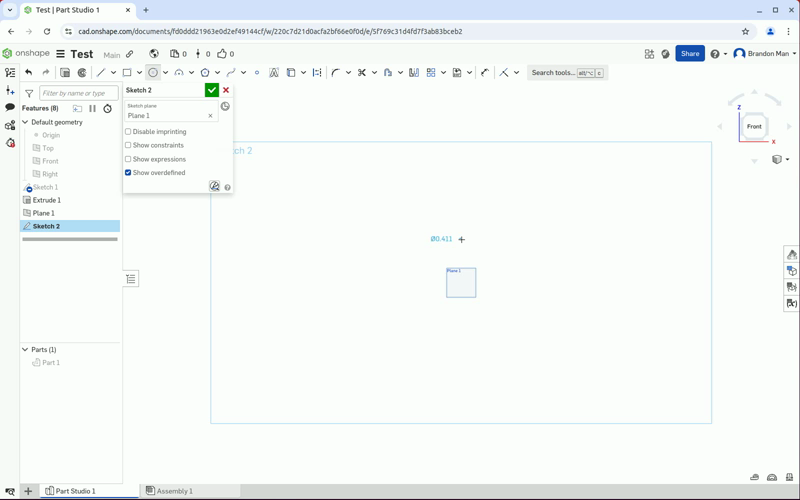
scroll(6)
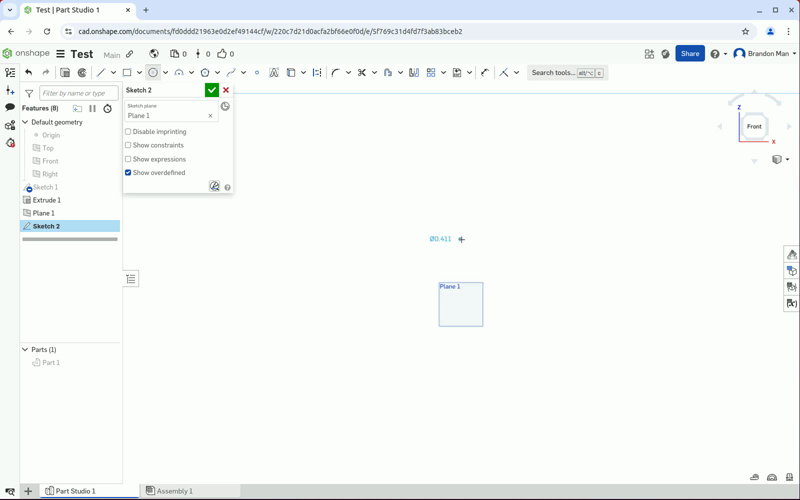
scroll(6)
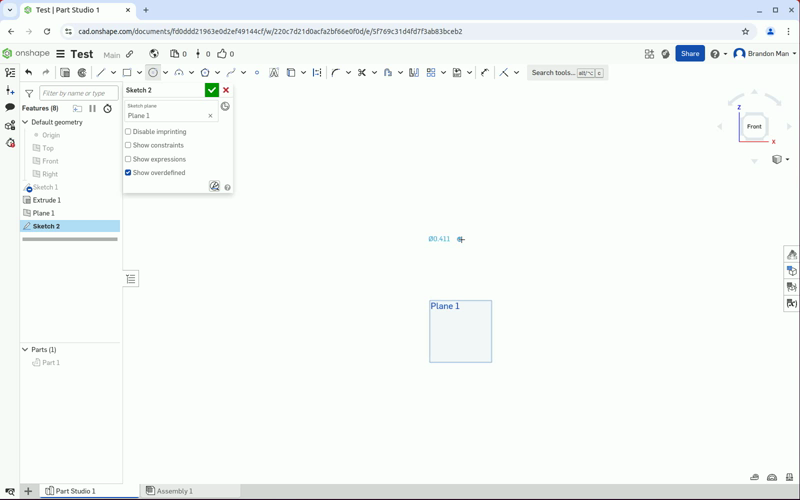
scroll(6)
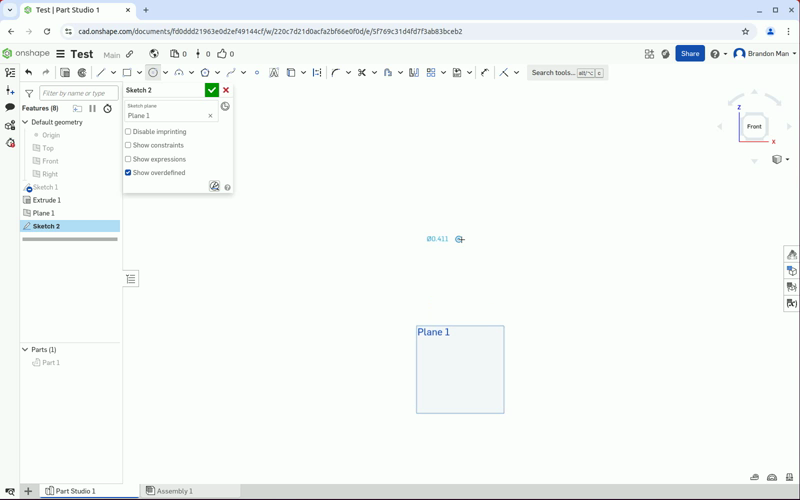
scroll(6)
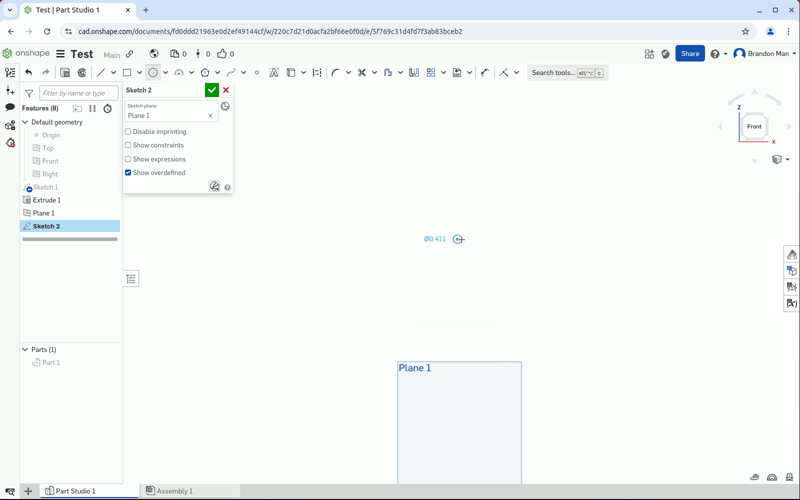
scroll(6)
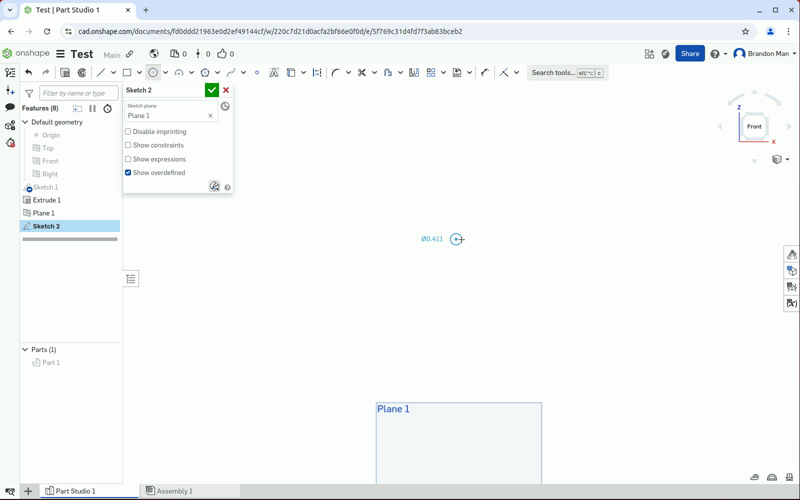
scroll(6)
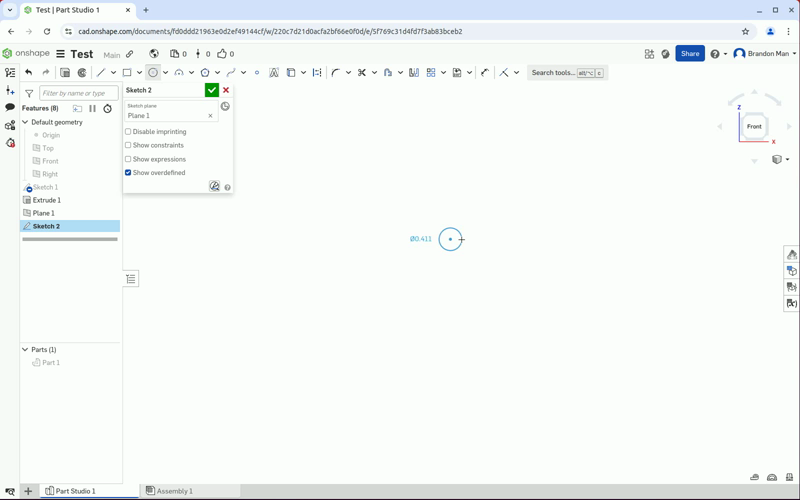
click(461, 239)
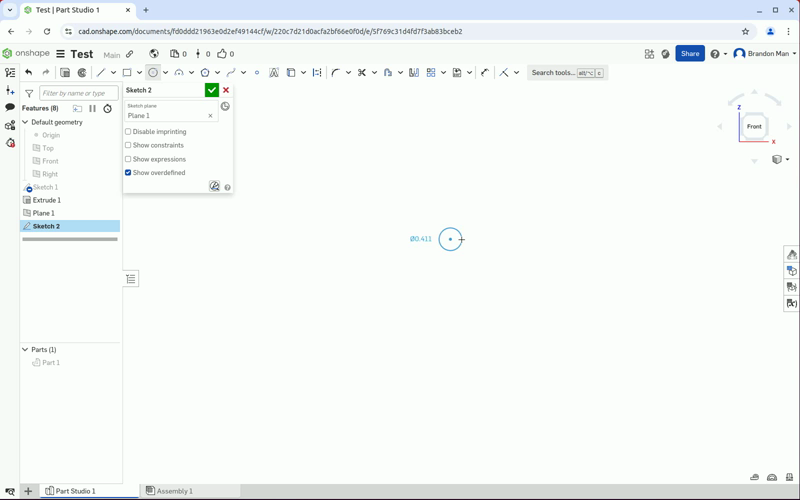
scroll(-6)
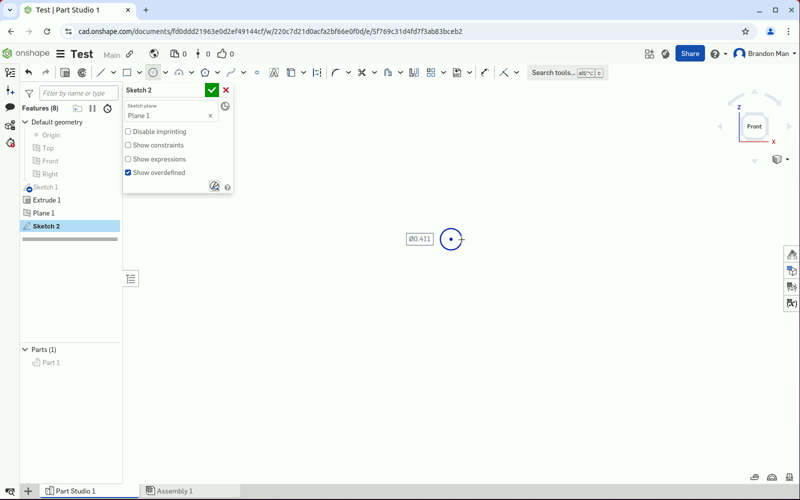
scroll(-6)
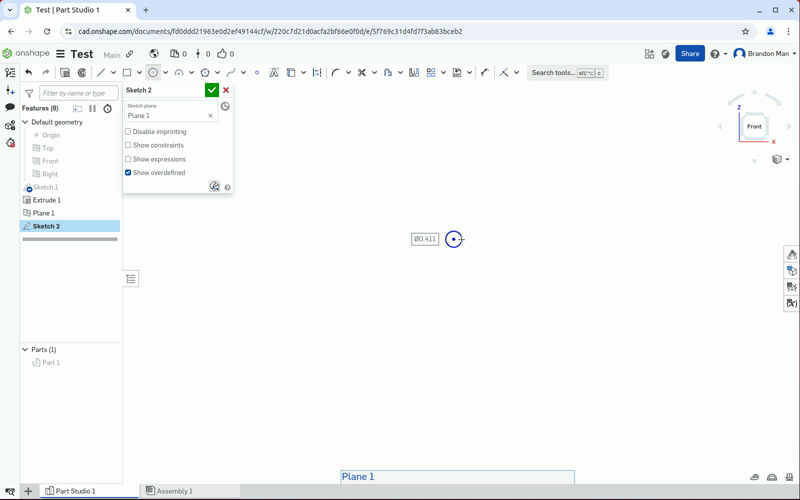
scroll(-6)
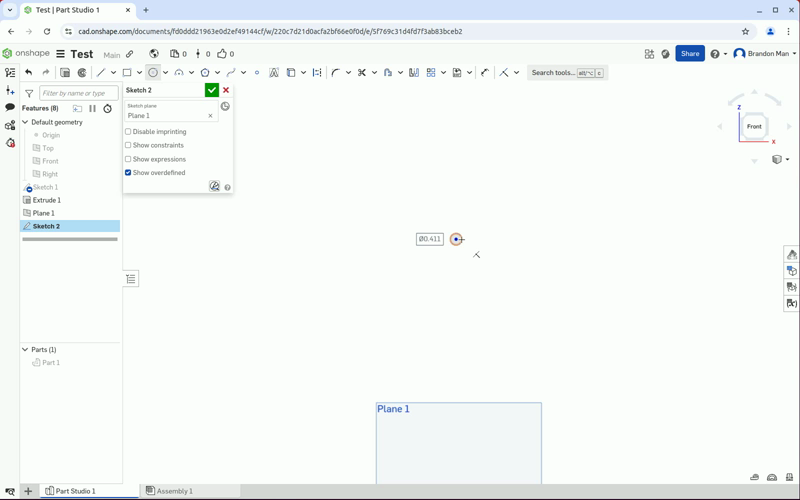
scroll(-6)
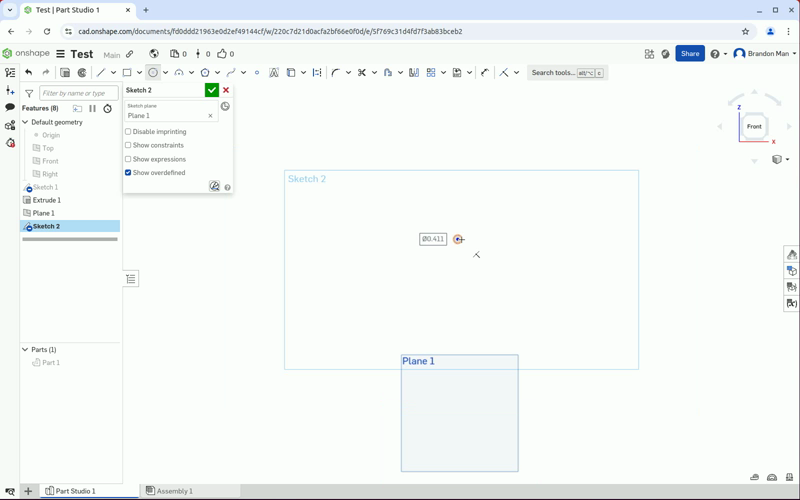
scroll(-6)
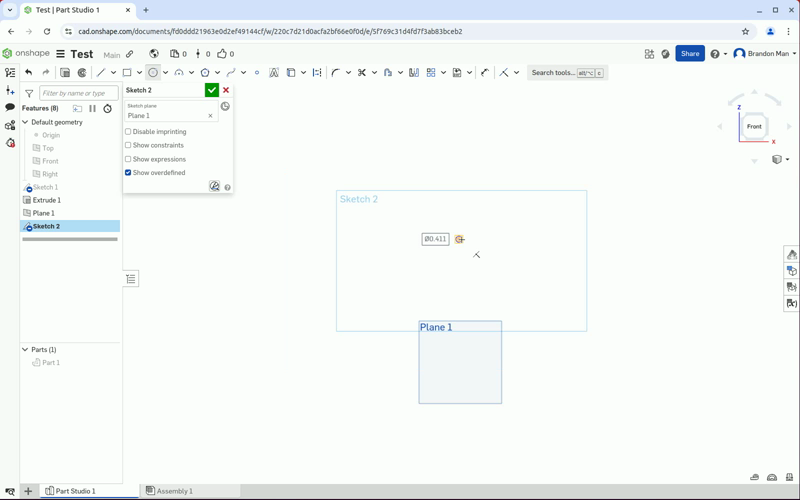
scroll(-6)
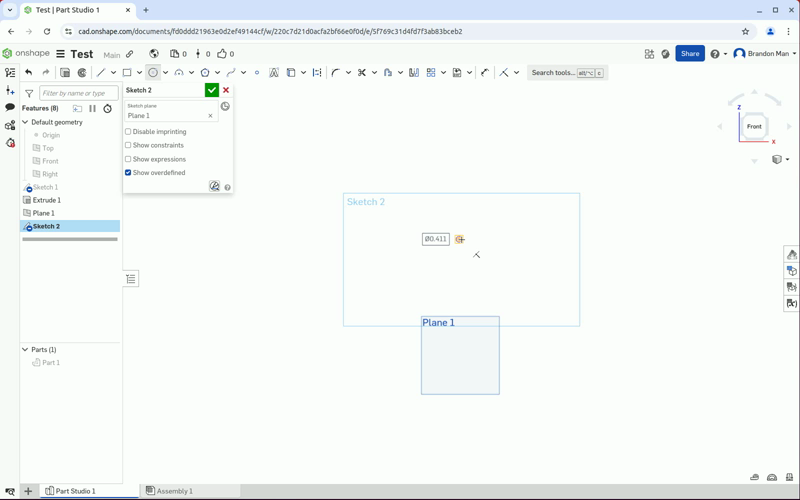
scroll(-6)
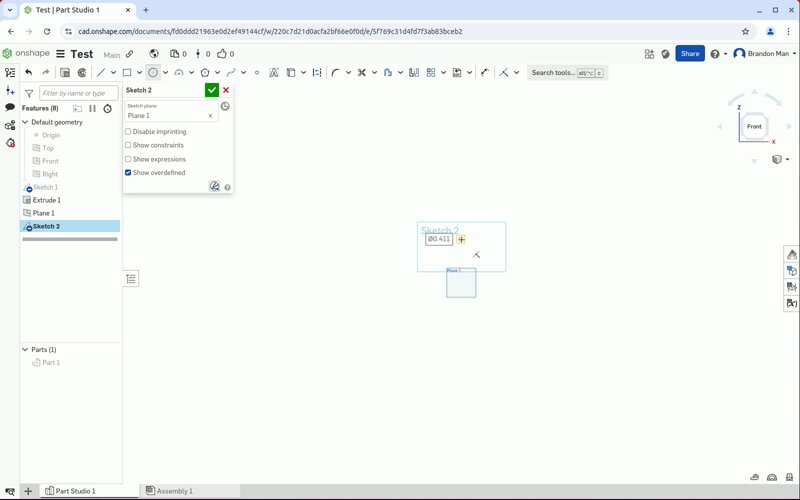
key(esc)
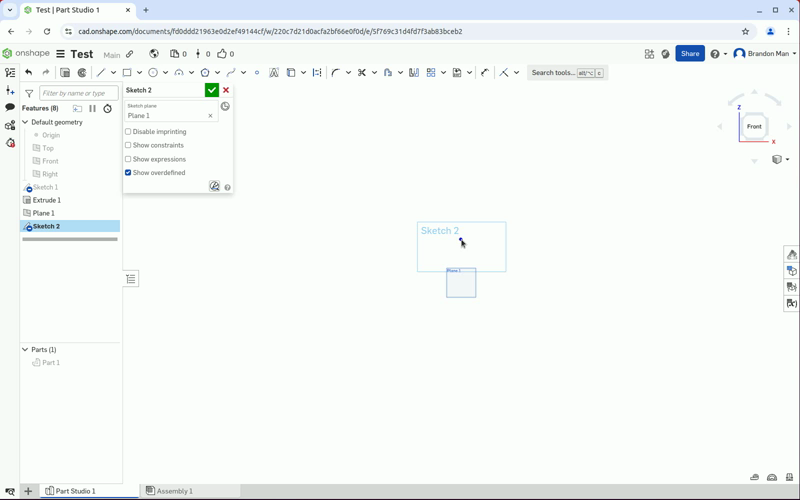
mouse_move(459, 239)
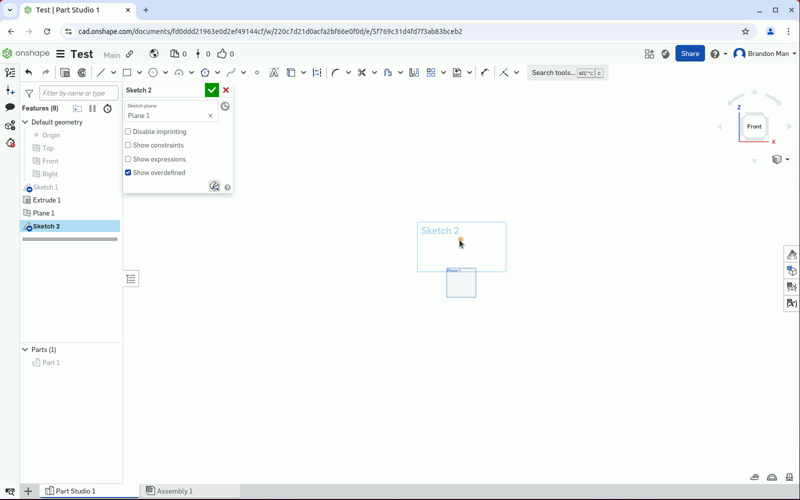
scroll(6)
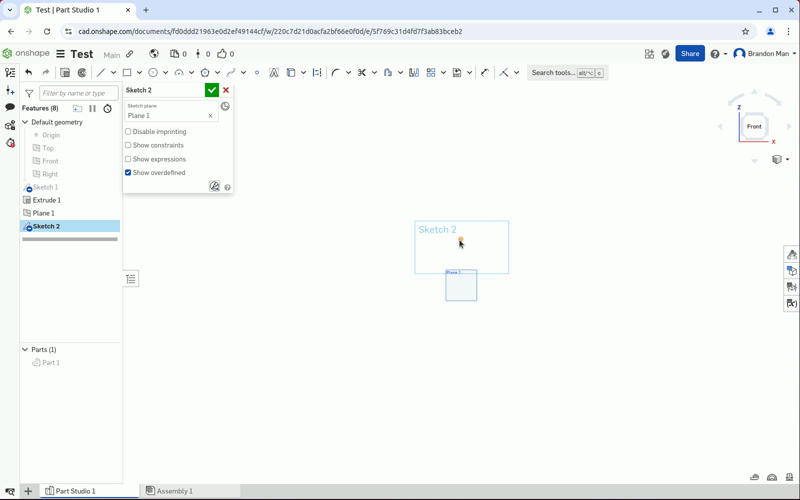
scroll(6)
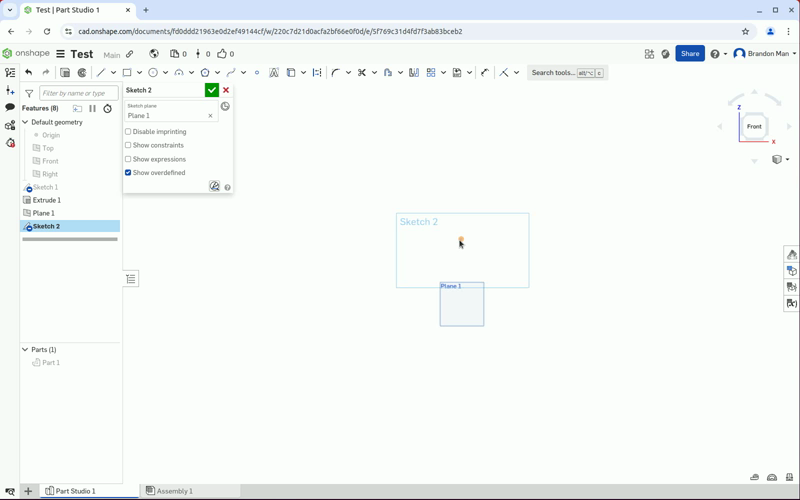
scroll(6)
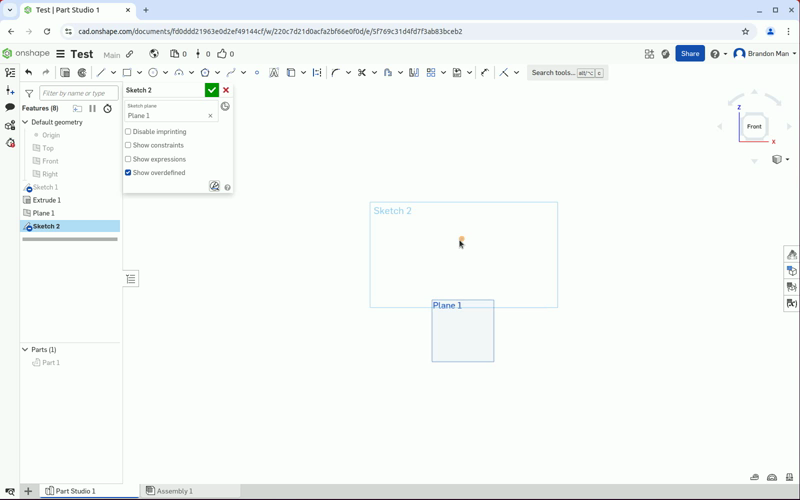
scroll(6)
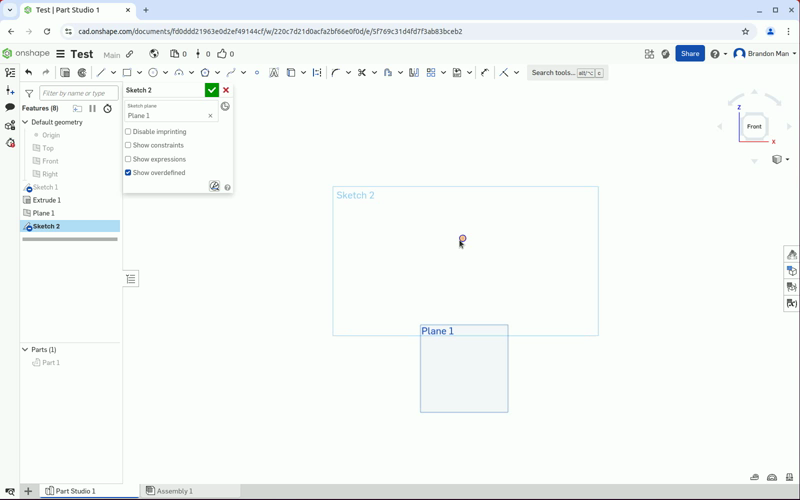
scroll(6)
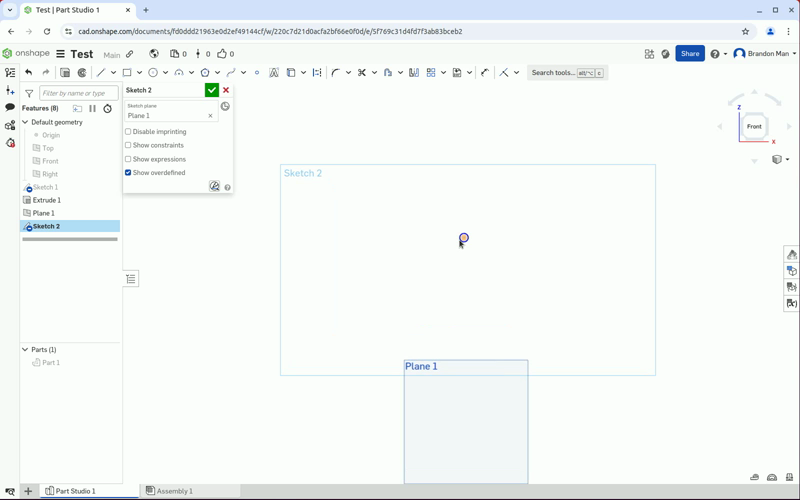
scroll(6)
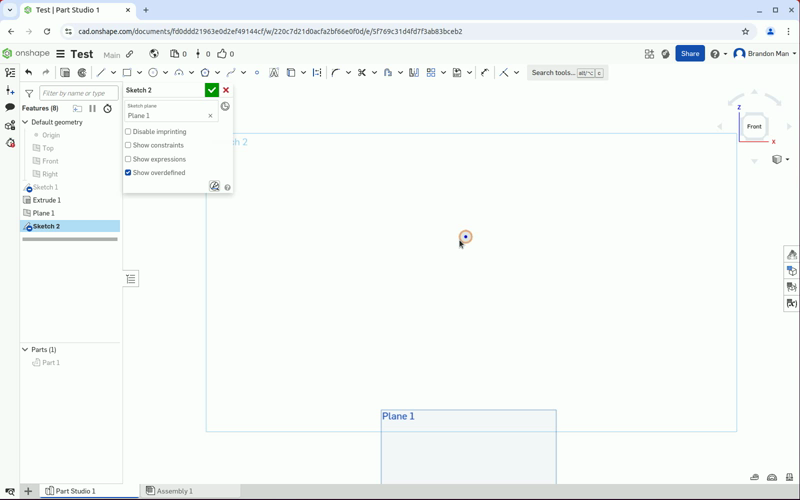
scroll(6)
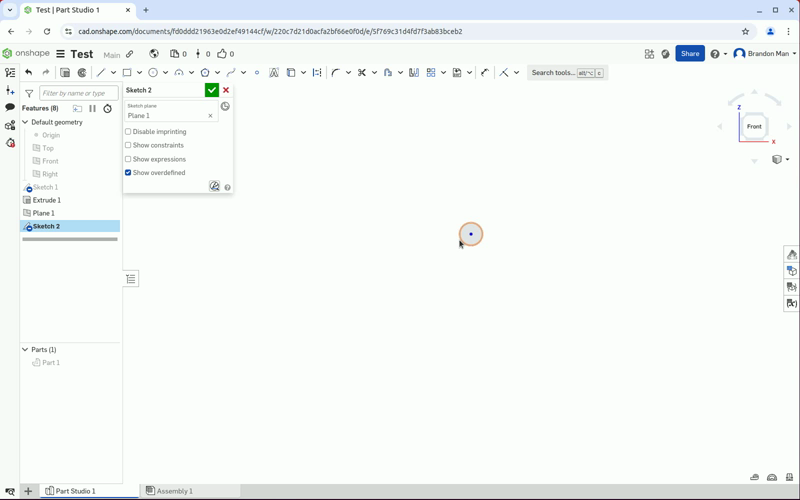
click(459, 239)
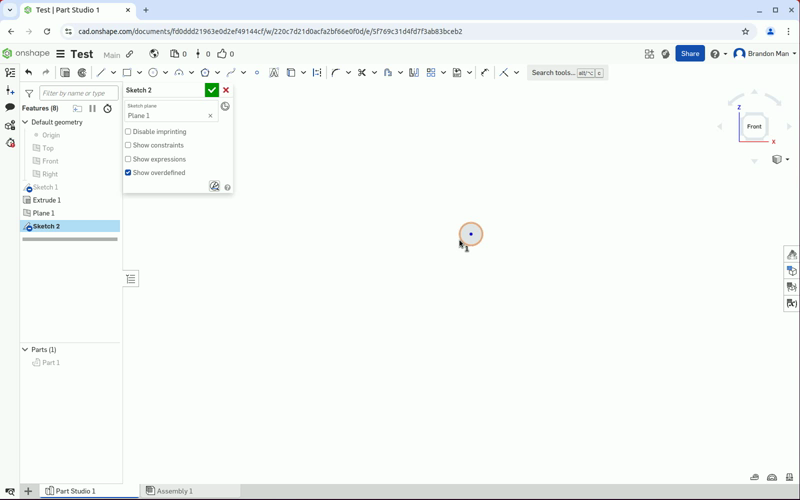
scroll(-6)
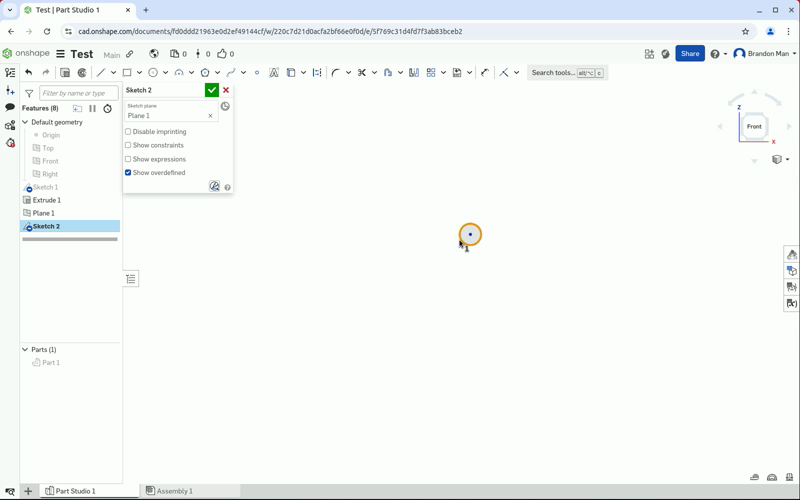
scroll(-6)
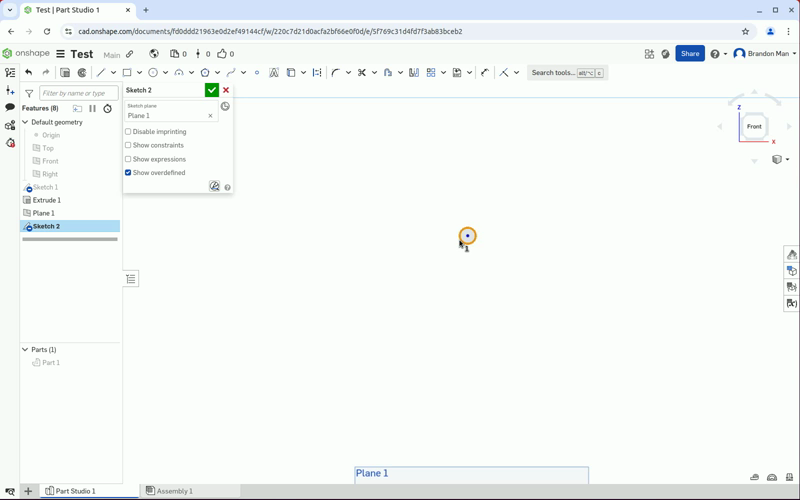
scroll(-6)
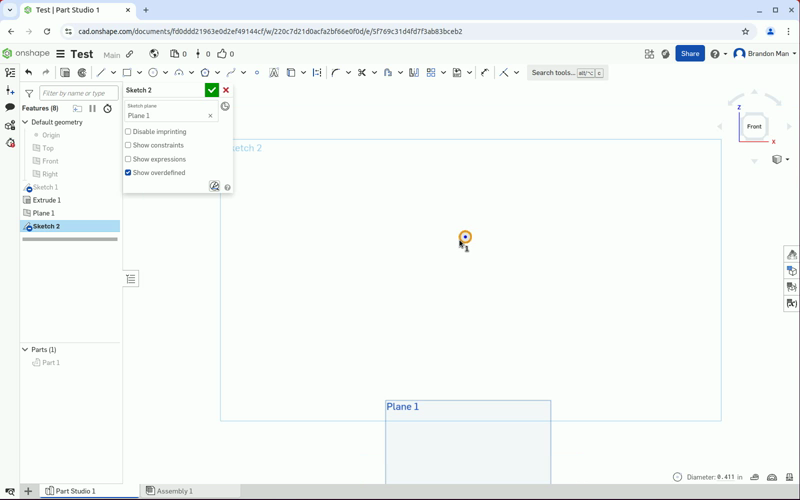
scroll(-6)
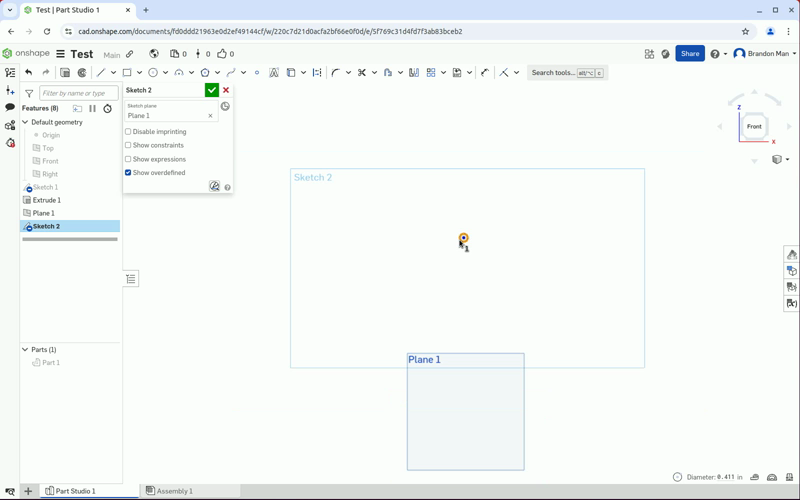
scroll(-6)
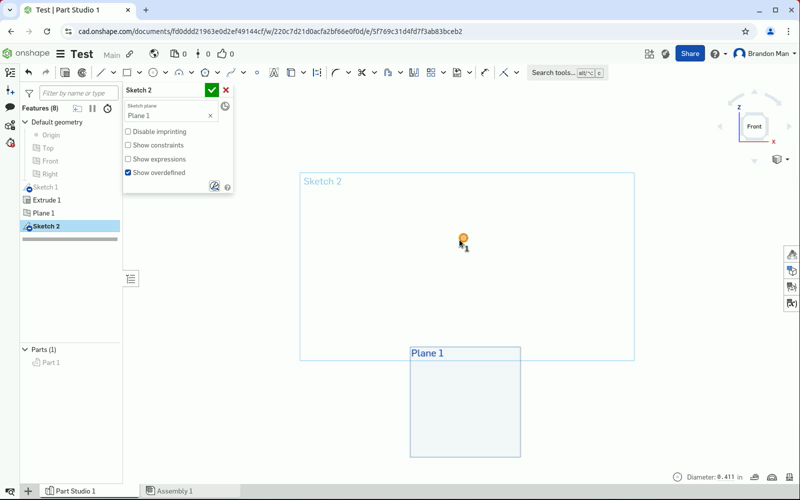
scroll(-6)
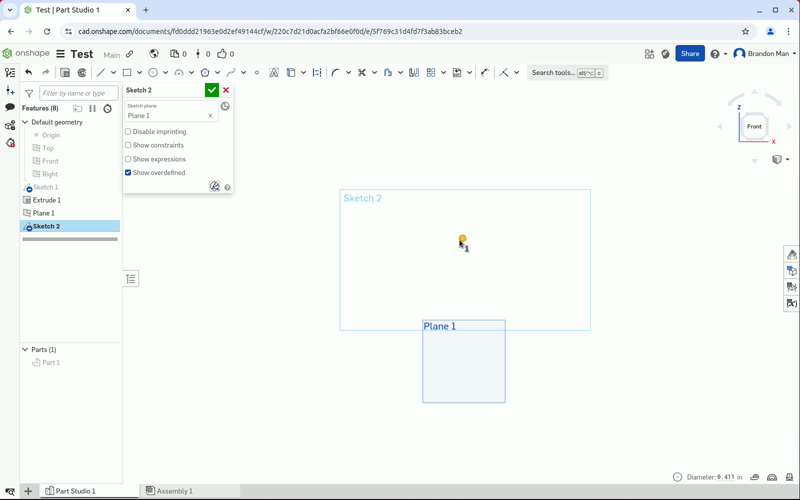
scroll(-6)
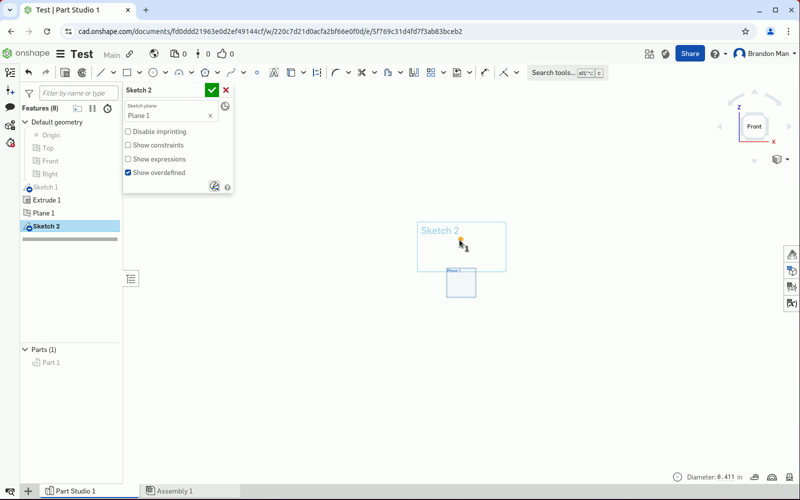
mouse_move(73, 352)
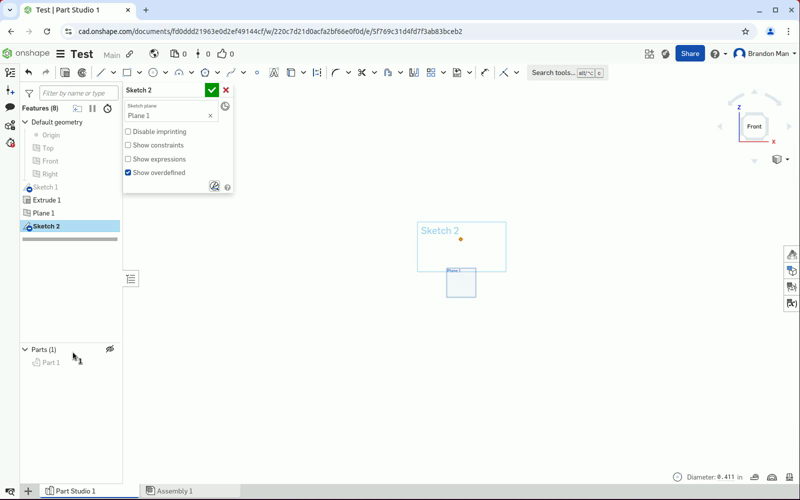
key(shift+y)
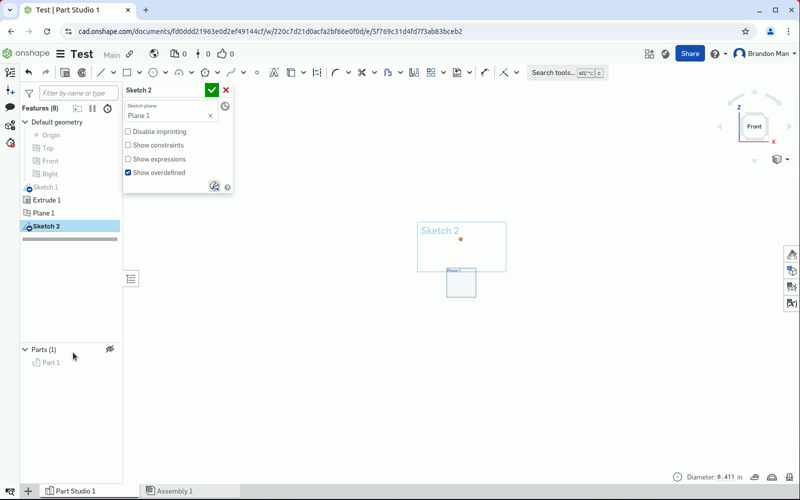
key(shift+e)
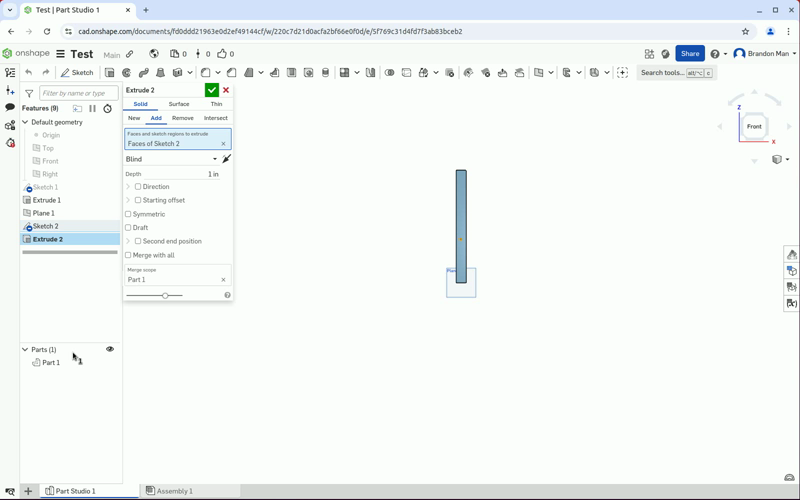
mouse_move(143, 106)
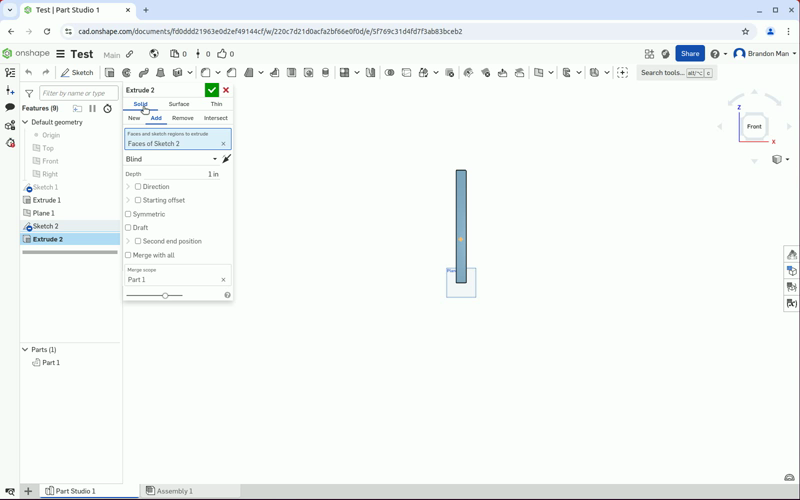
click(143, 106)
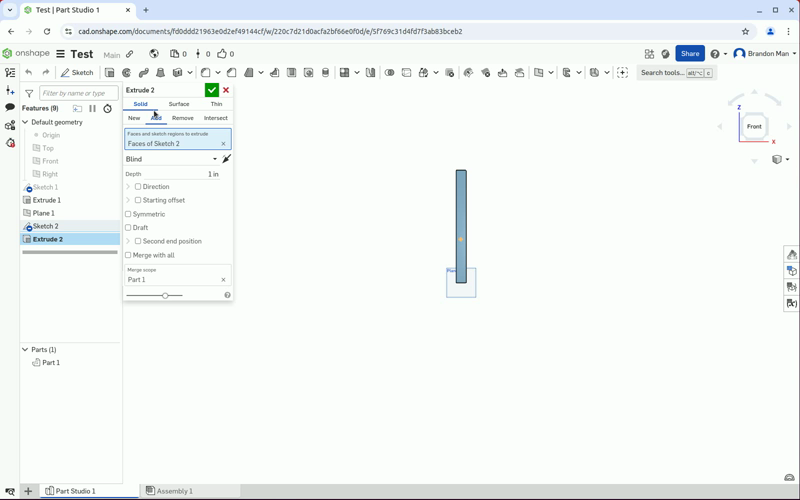
mouse_move(186, 120)
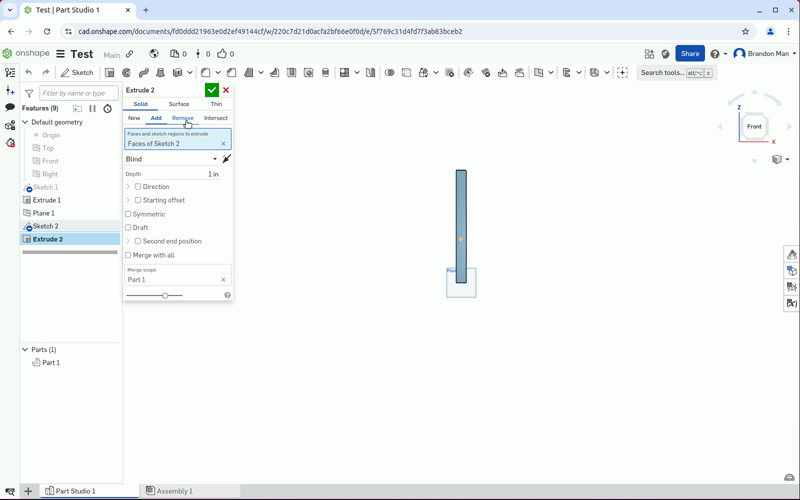
click(186, 120)
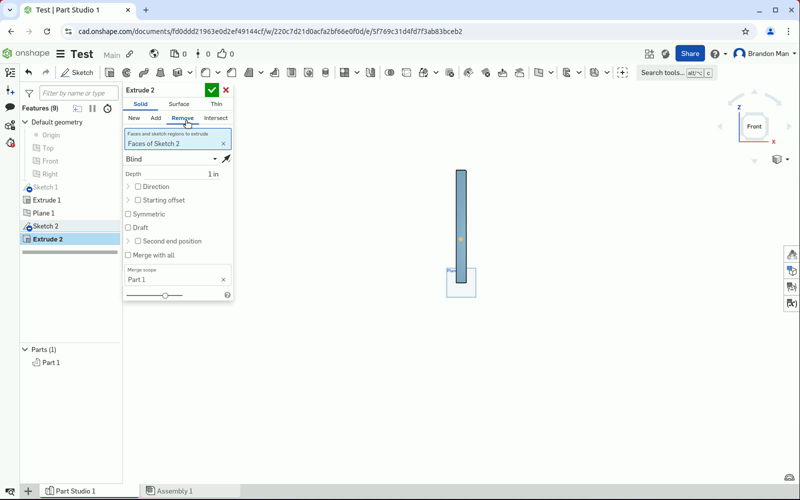
key(tab, 4)
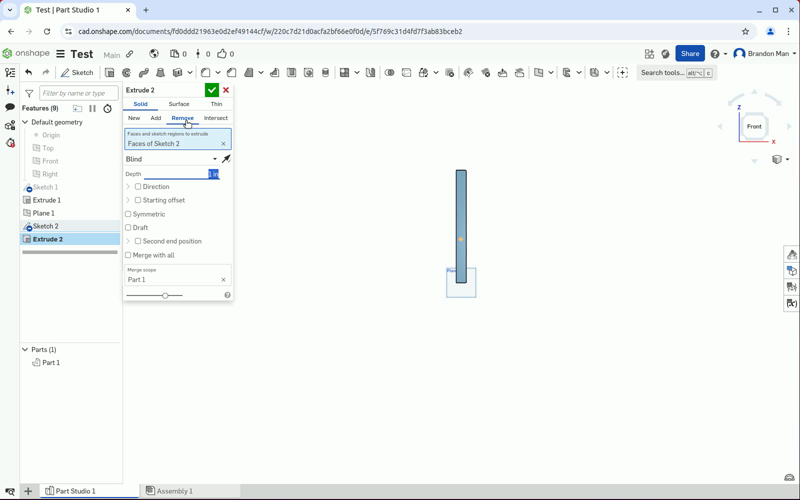
text(1.204)
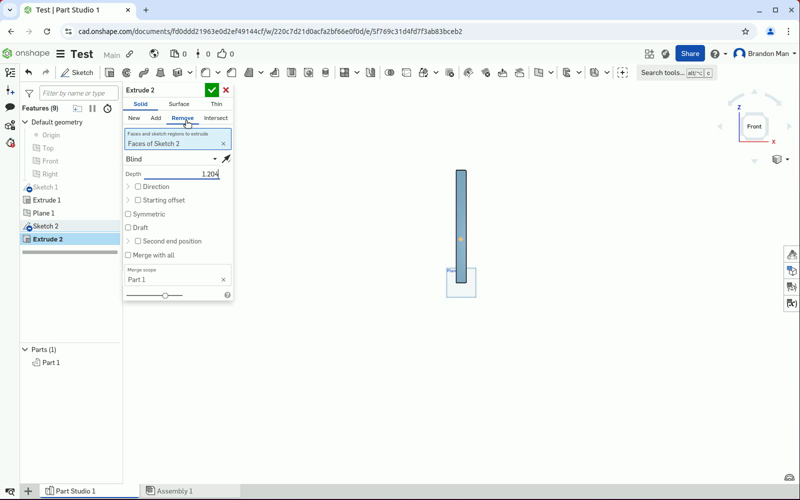
key(tab, 6)
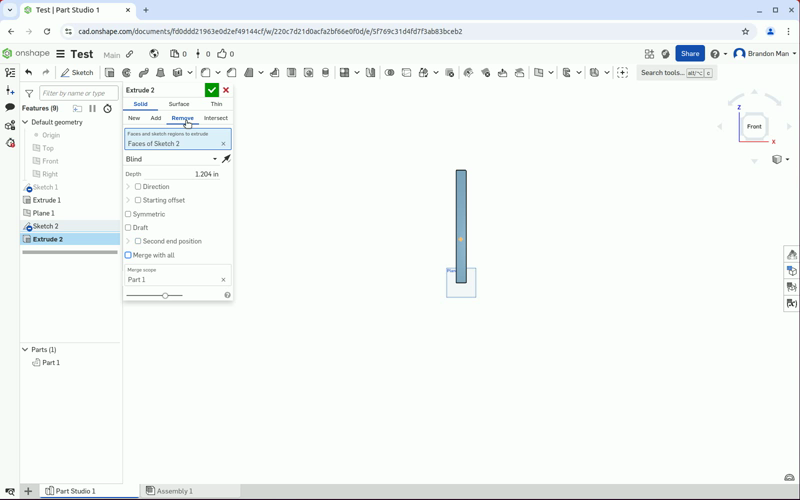
key(space)
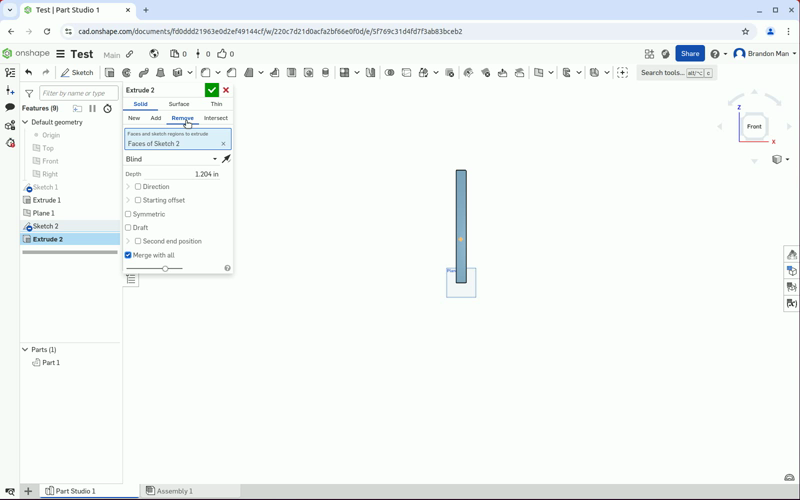
key(enter)
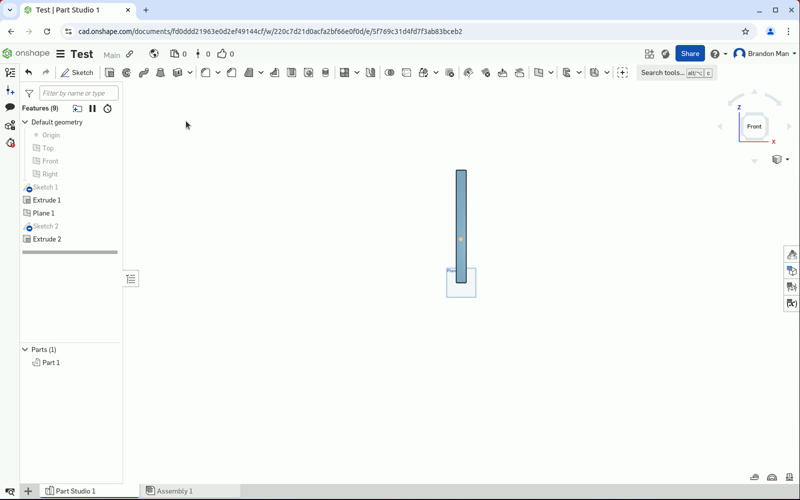
key(shift+h)
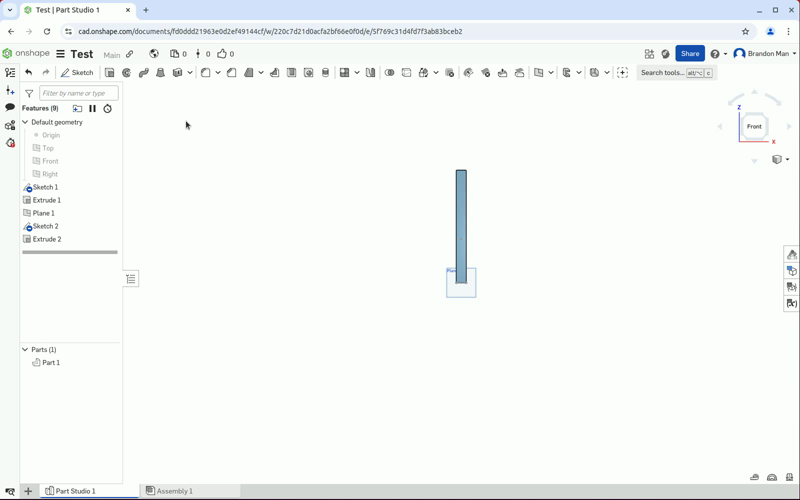
key(shift+h)
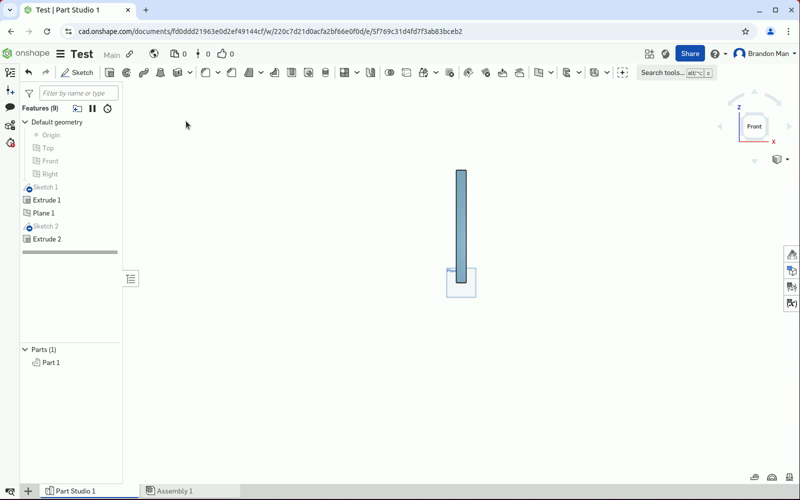
mouse_move(73, 189)
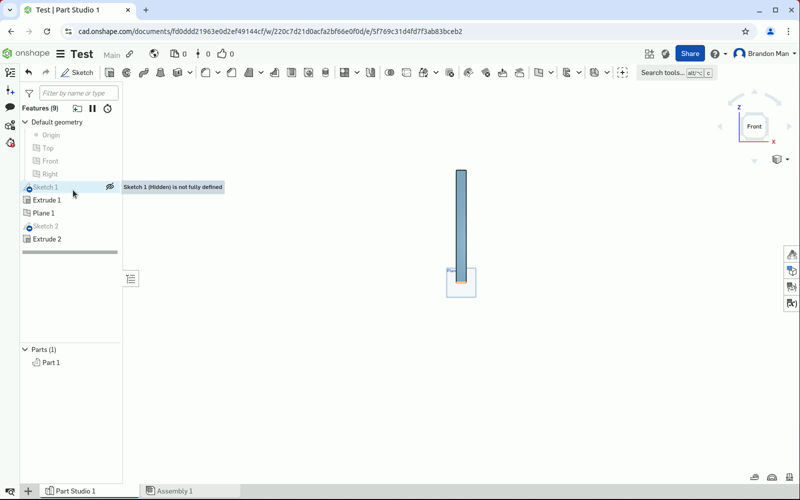
click(73, 189)
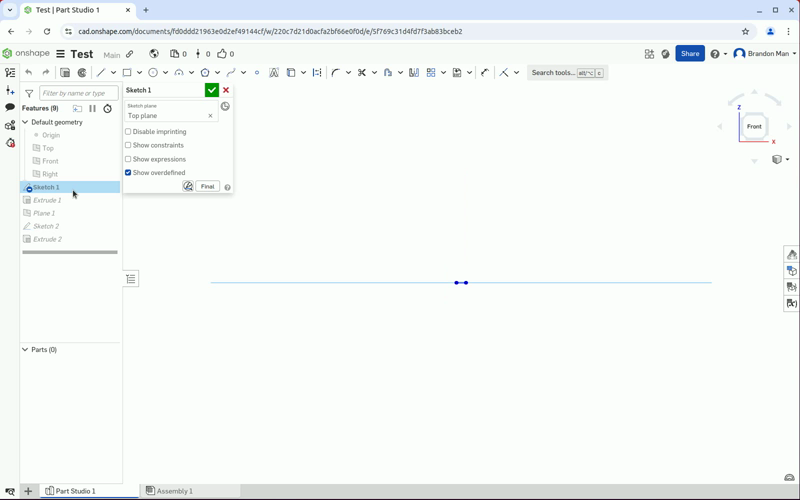
mouse_move(229, 92)
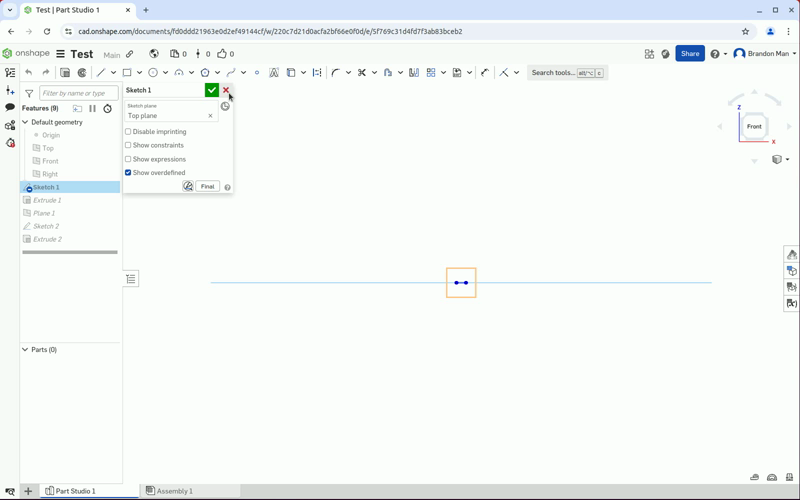
click(229, 92)
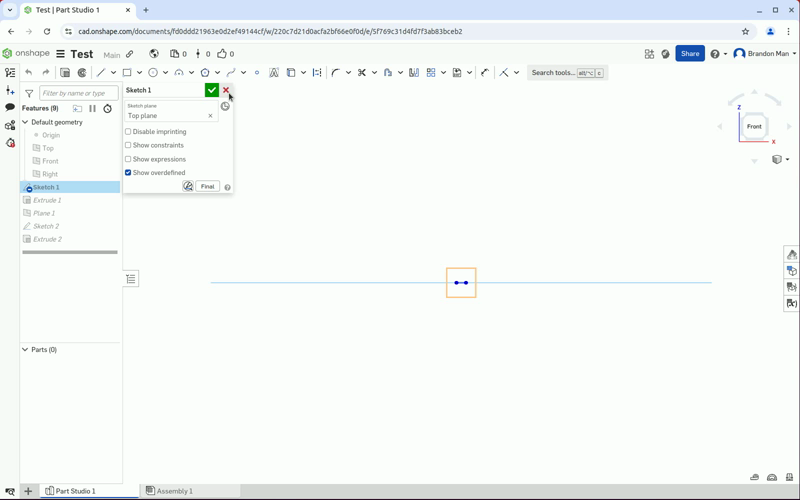
key(shift+s)
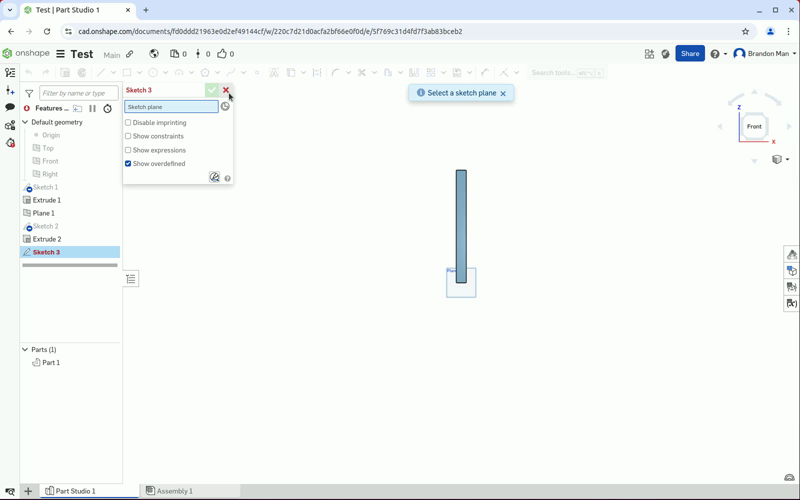
mouse_move(73, 215)
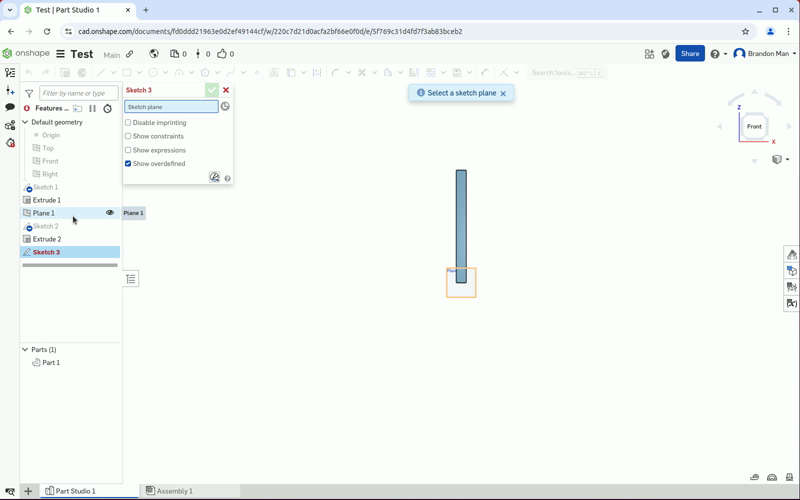
click(73, 215)
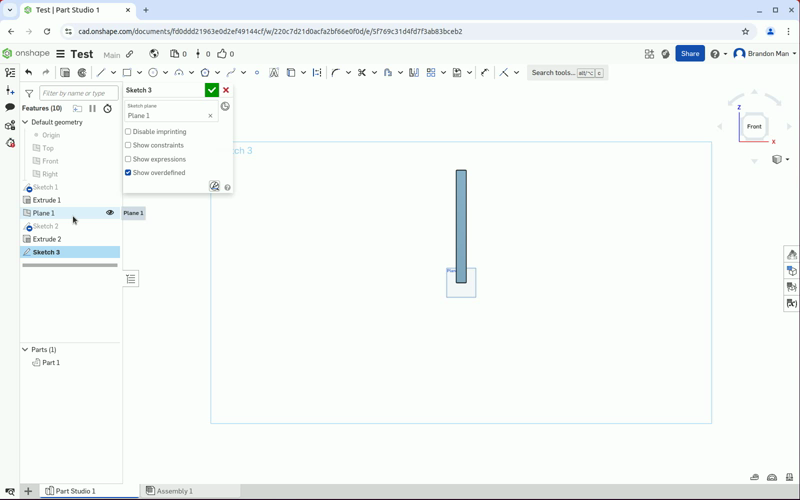
mouse_move(73, 352)
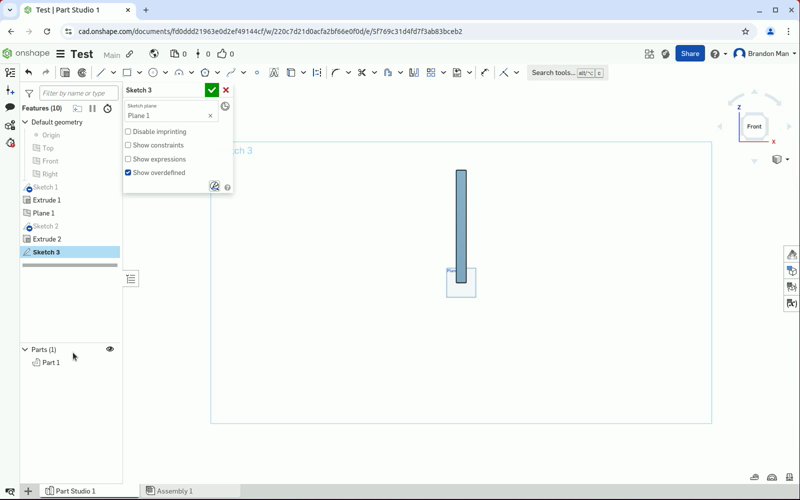
key(y)
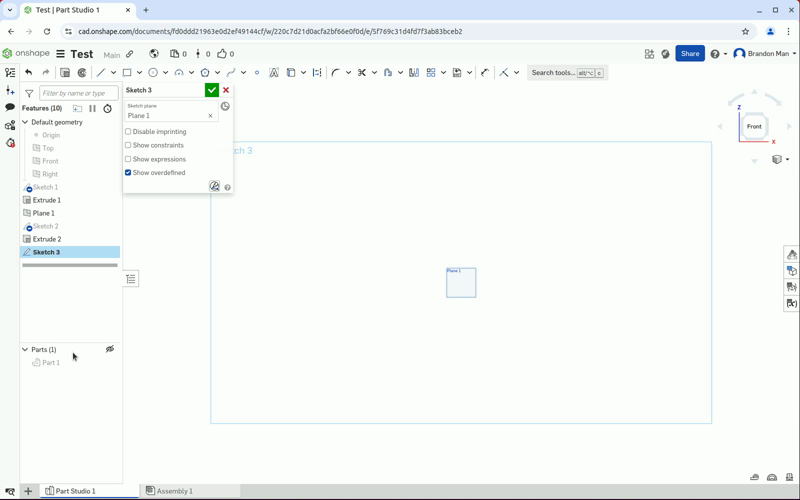
key(c)
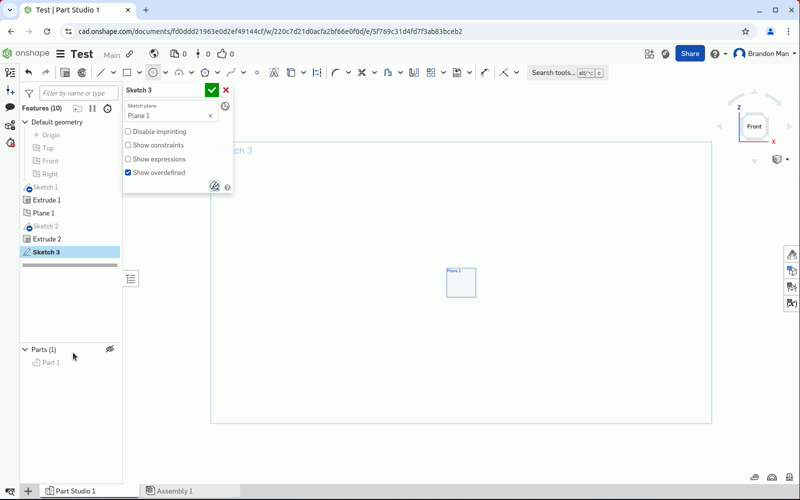
key_down(shift)
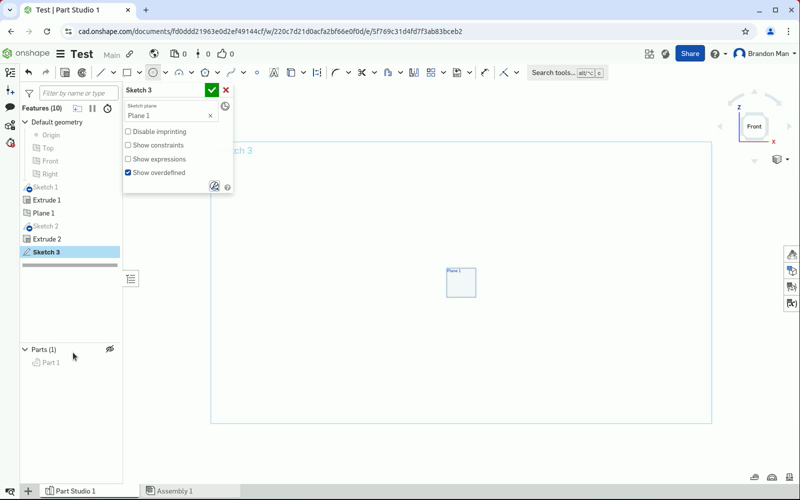
mouse_move(460, 201)
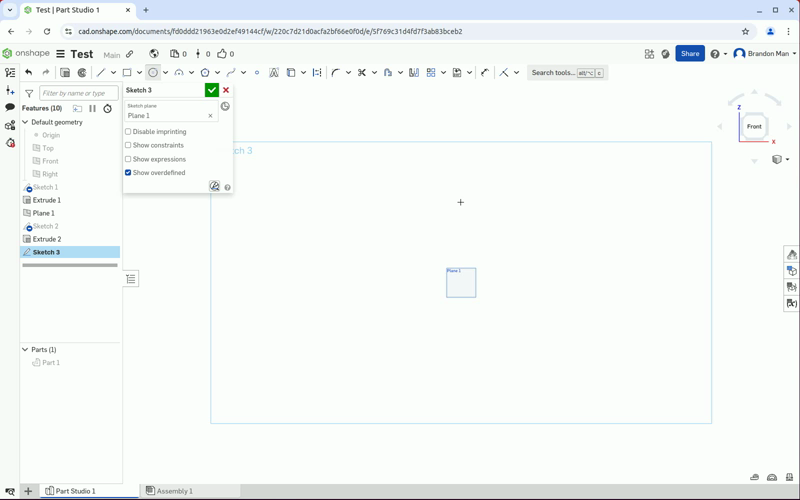
click(460, 201)
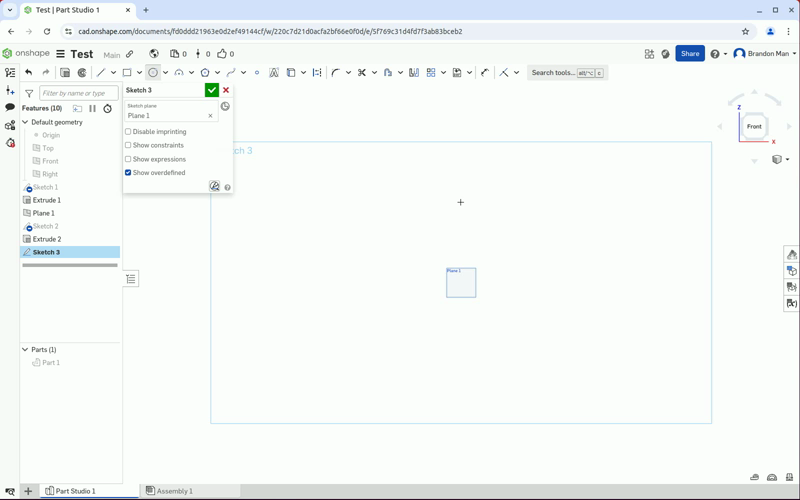
key_up(shift)
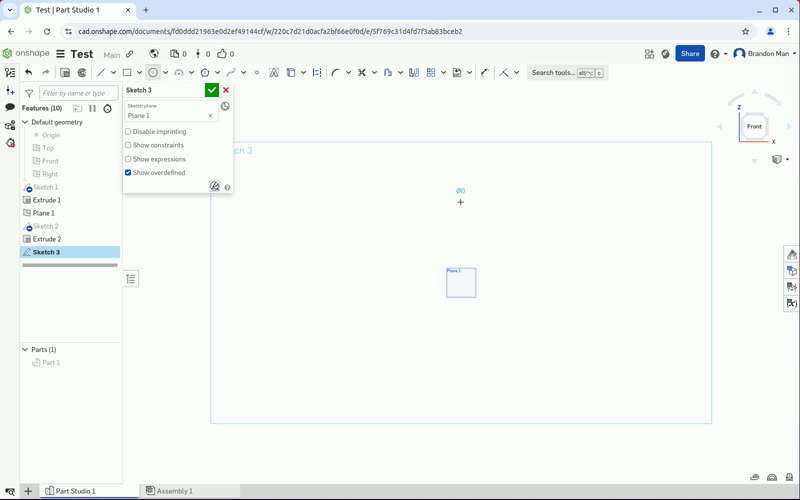
mouse_move(461, 201)
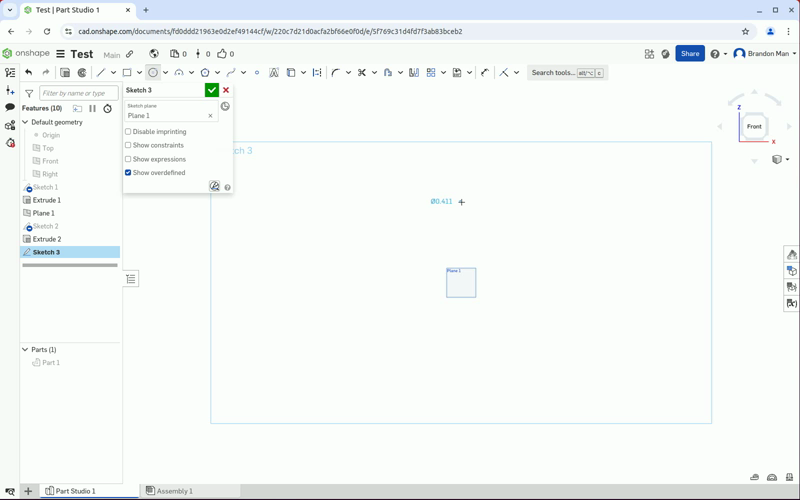
scroll(6)
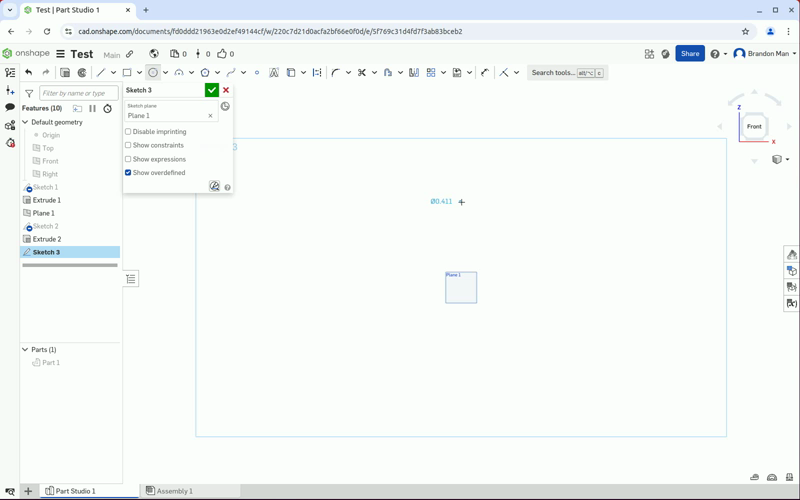
scroll(6)
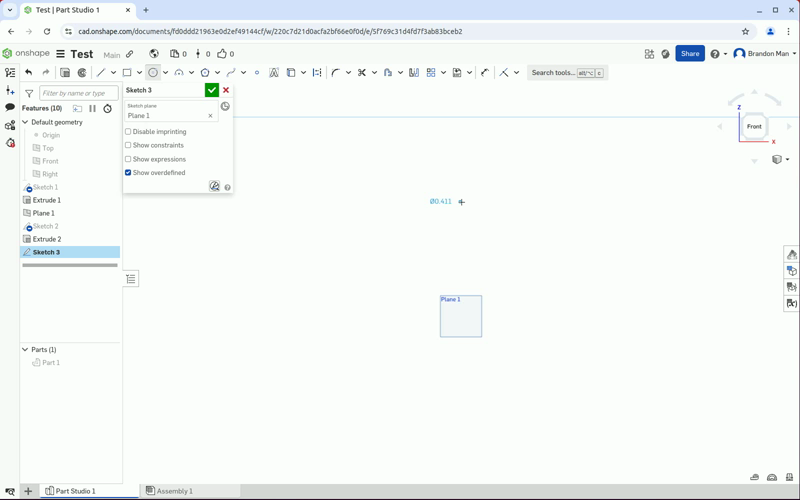
scroll(6)
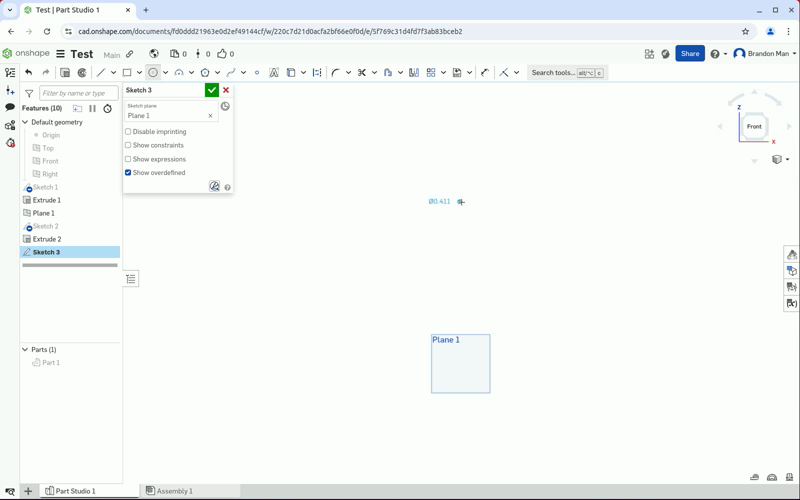
scroll(6)
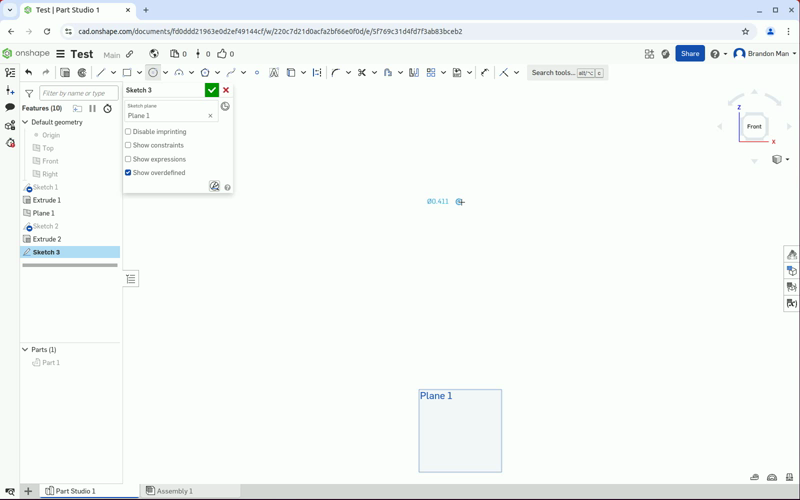
scroll(6)
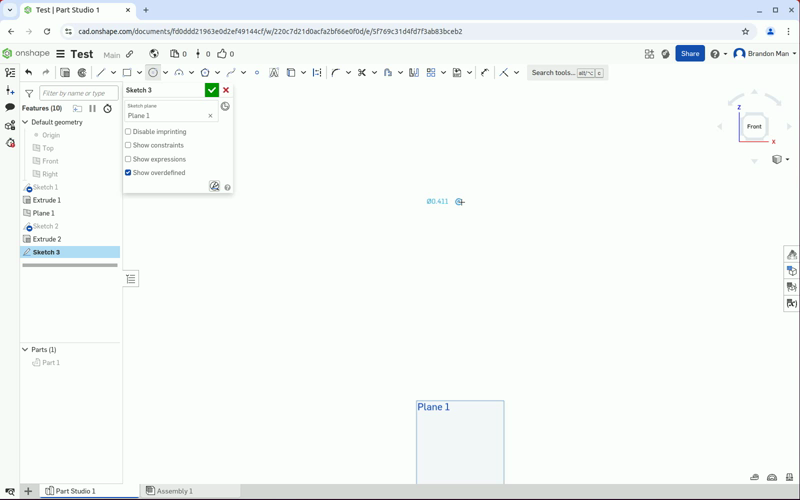
scroll(6)
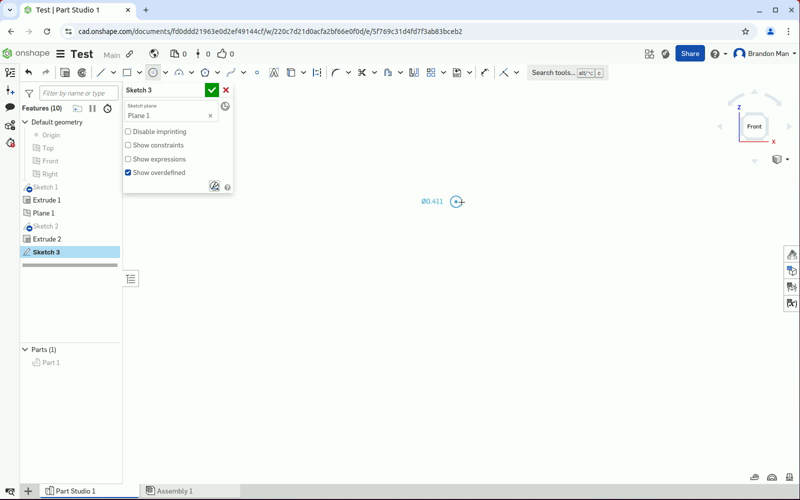
scroll(6)
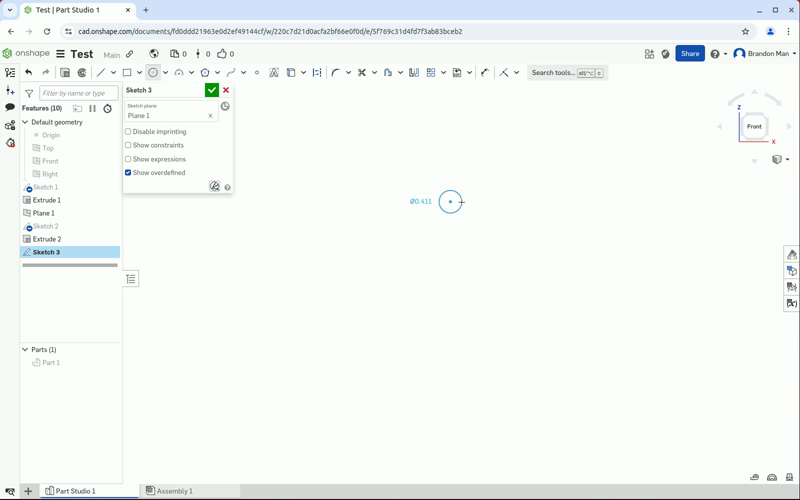
click(461, 201)
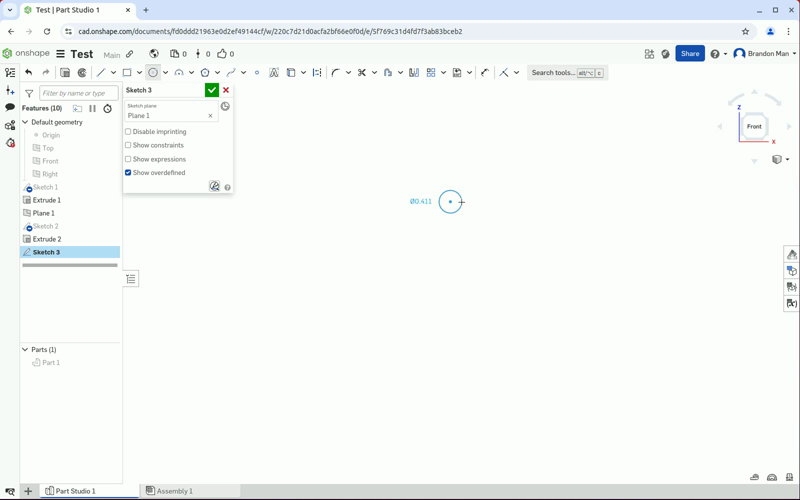
scroll(-6)
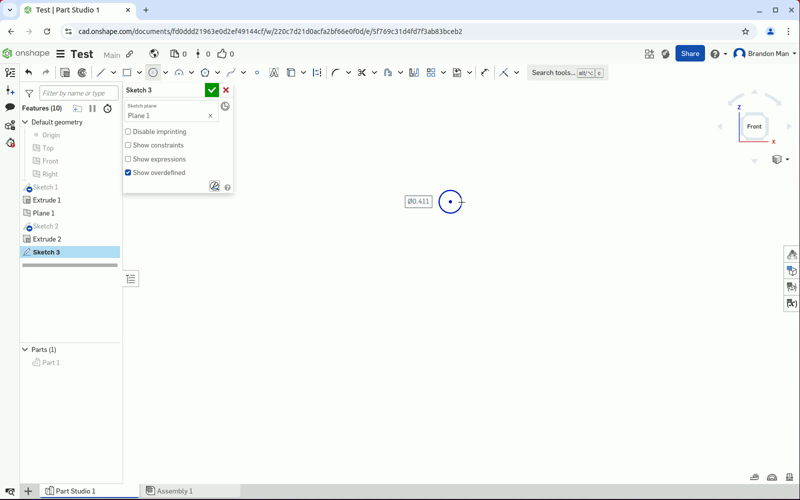
scroll(-6)
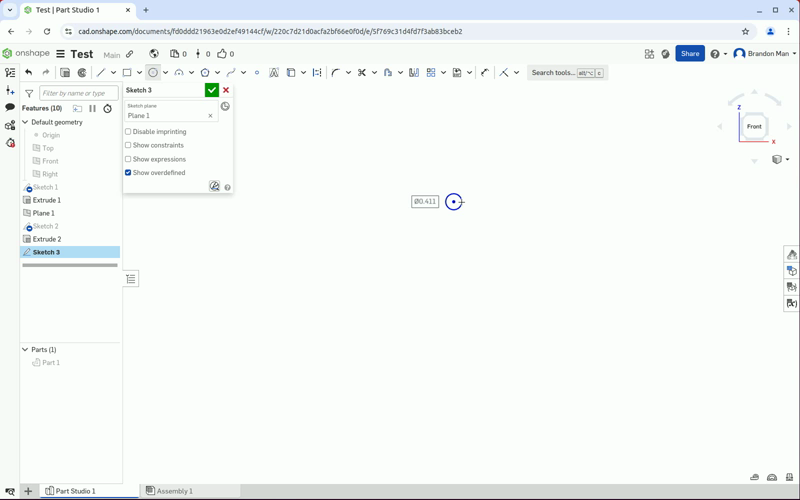
scroll(-6)
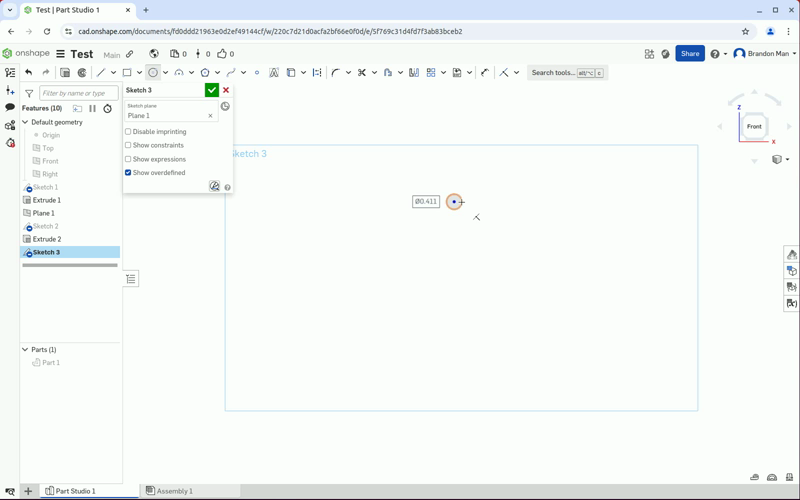
scroll(-6)
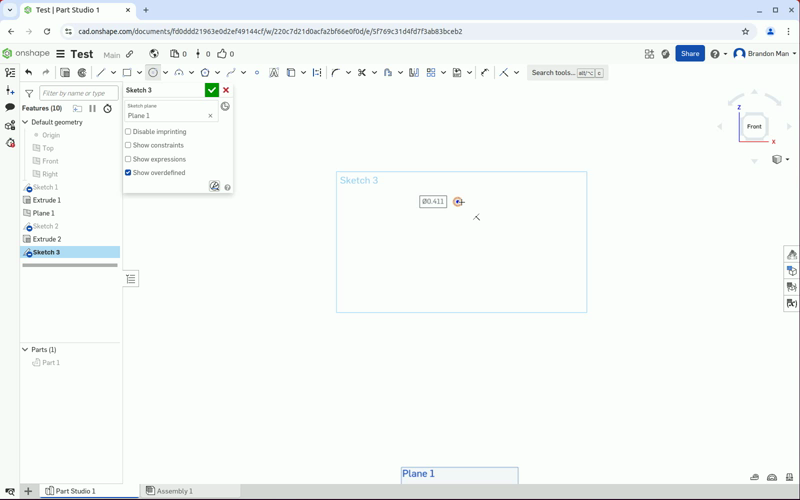
scroll(-6)
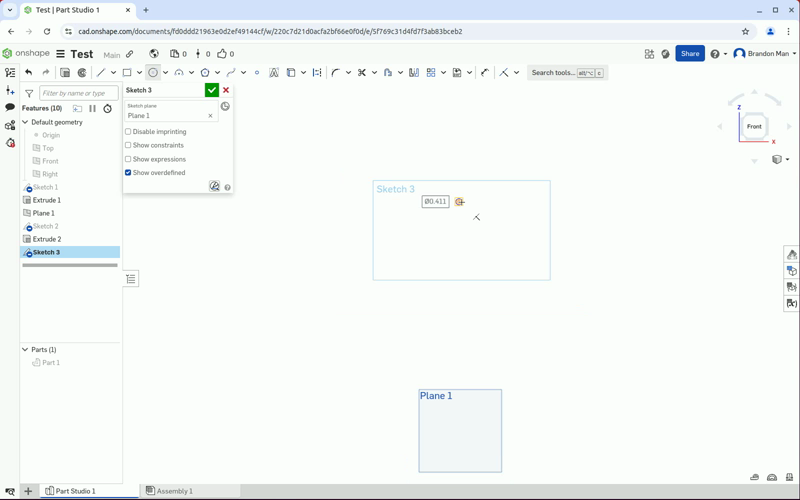
scroll(-6)
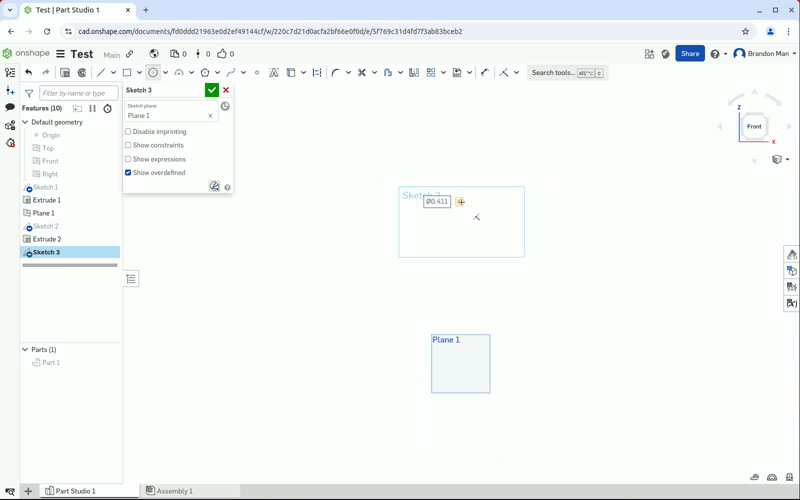
scroll(-6)
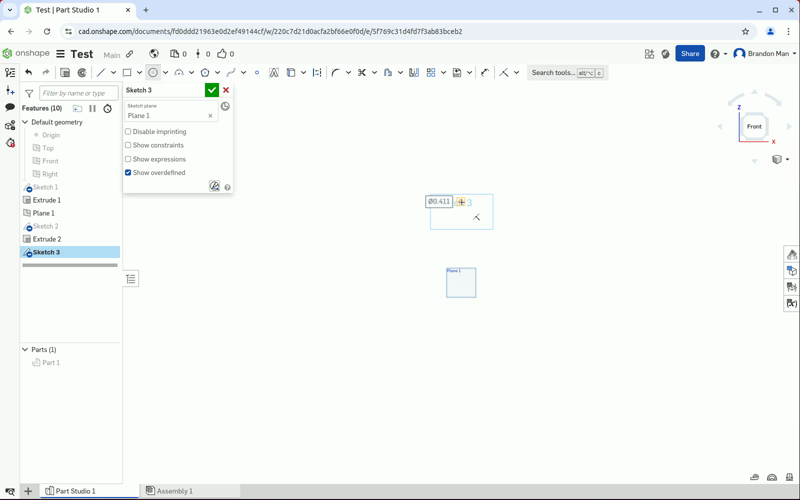
key(esc)
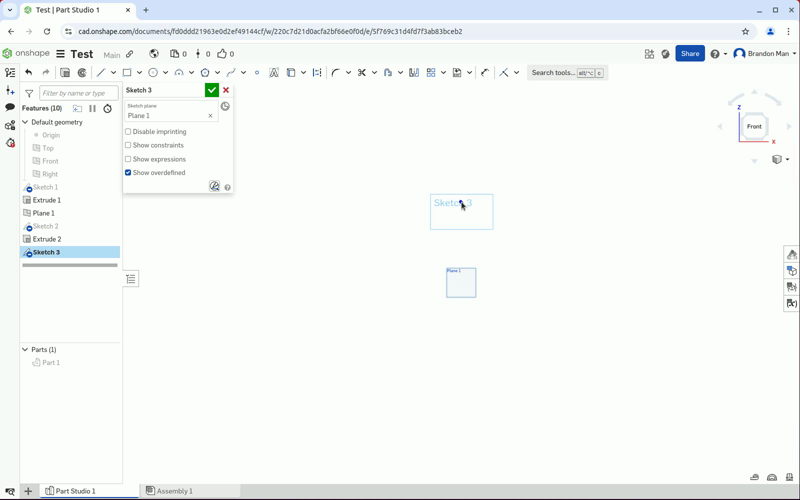
mouse_move(461, 201)
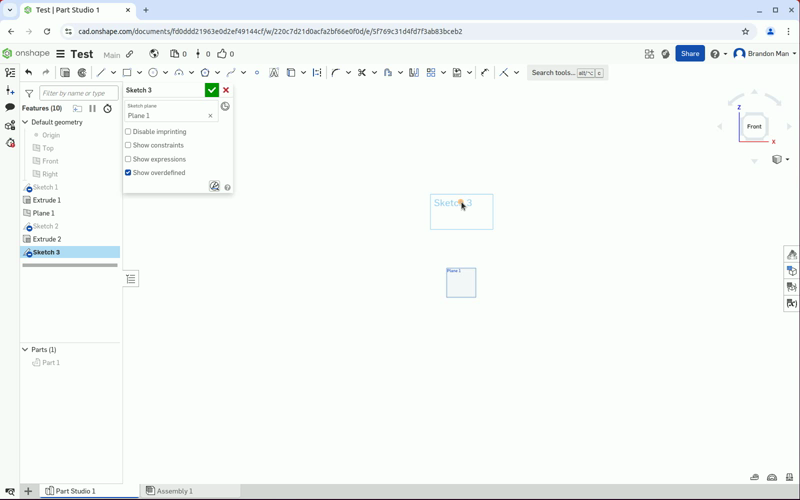
scroll(6)
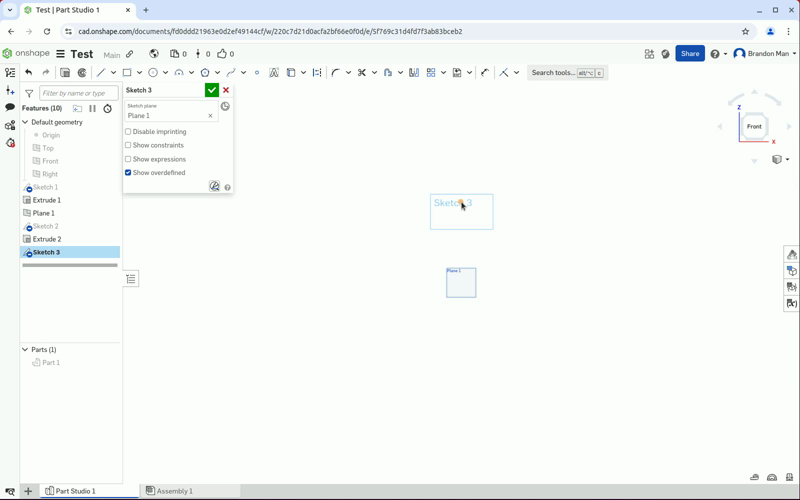
scroll(6)
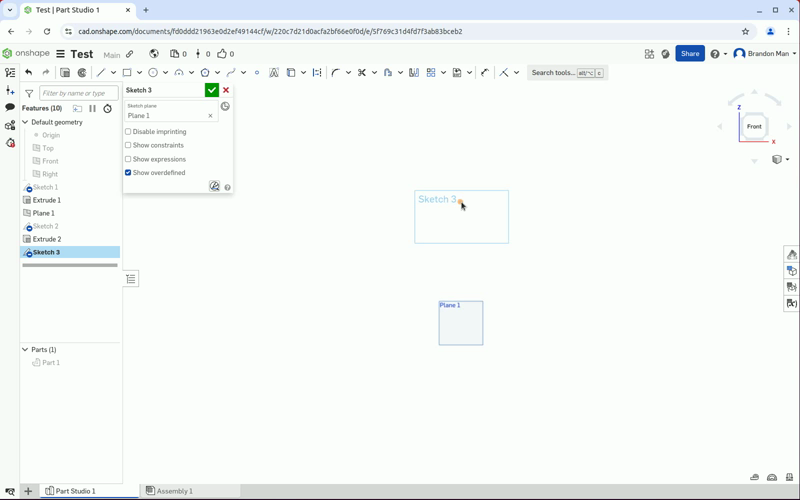
scroll(6)
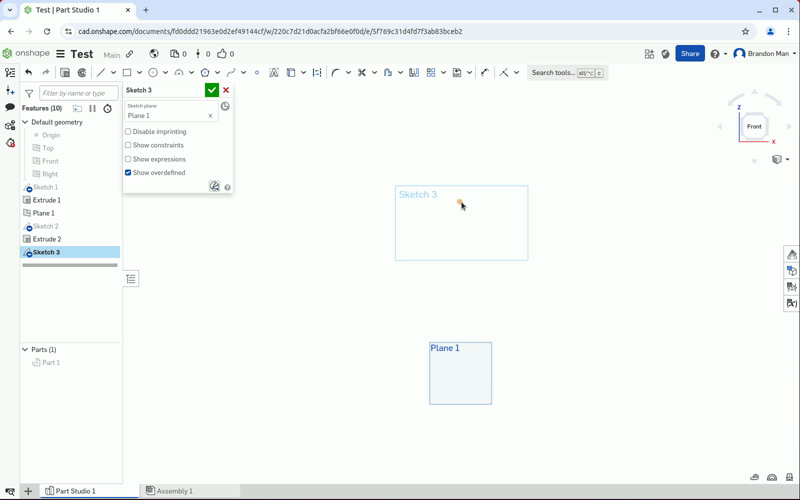
scroll(6)
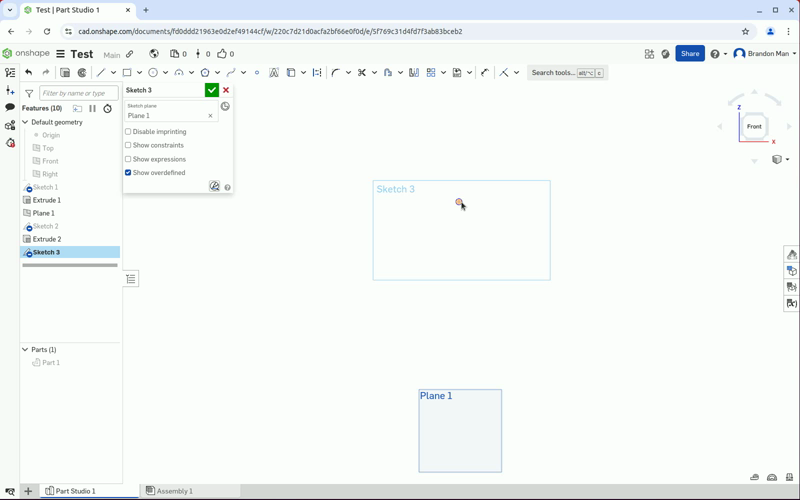
scroll(6)
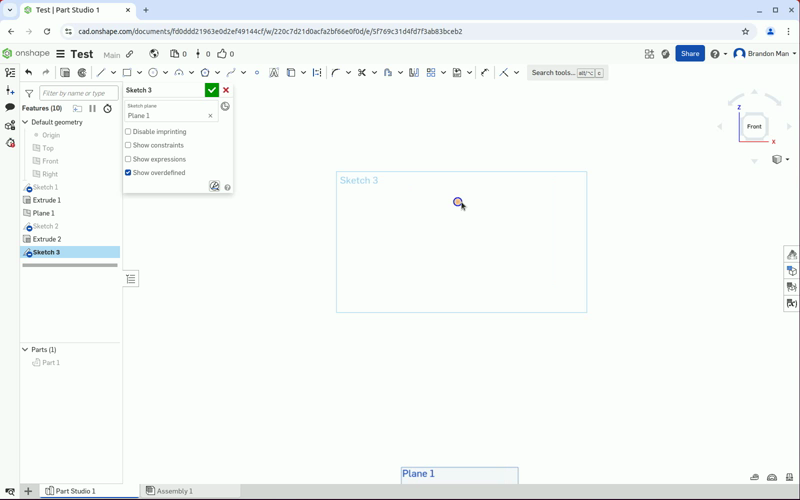
scroll(6)
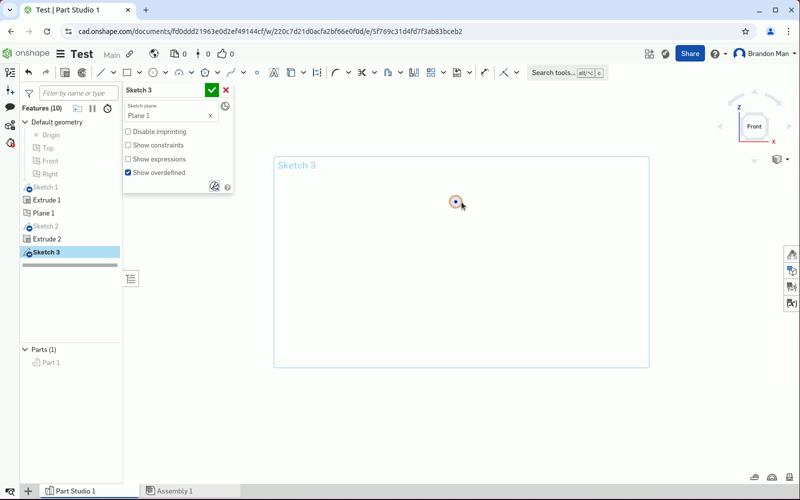
scroll(6)
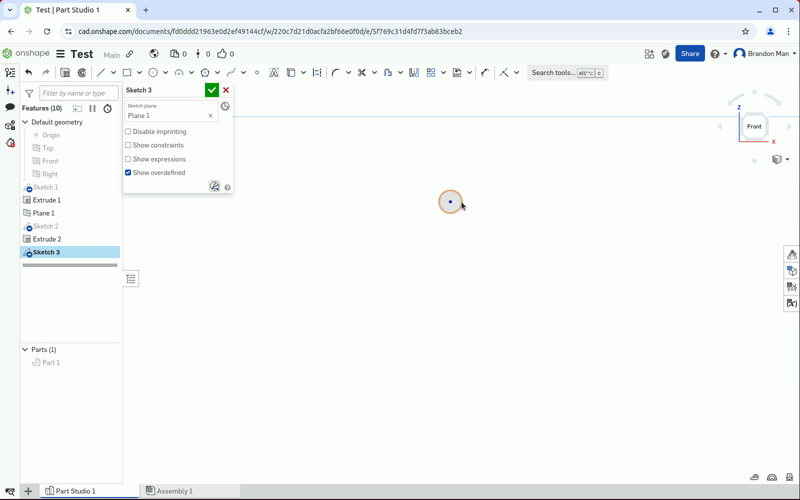
click(461, 201)
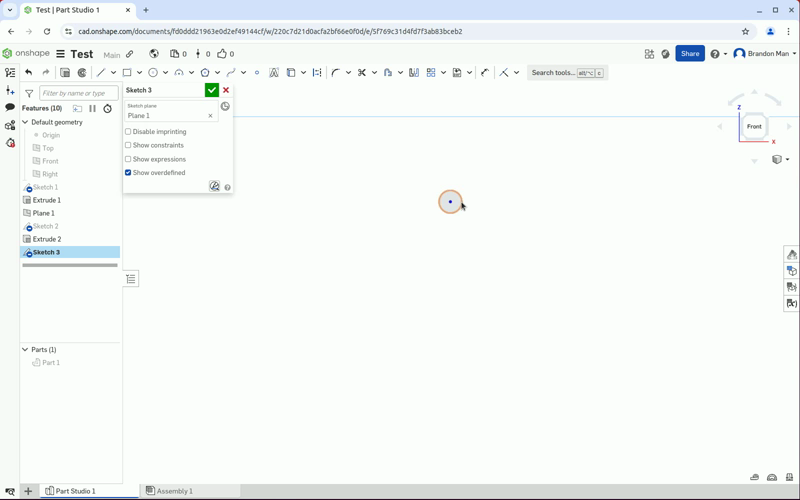
scroll(-6)
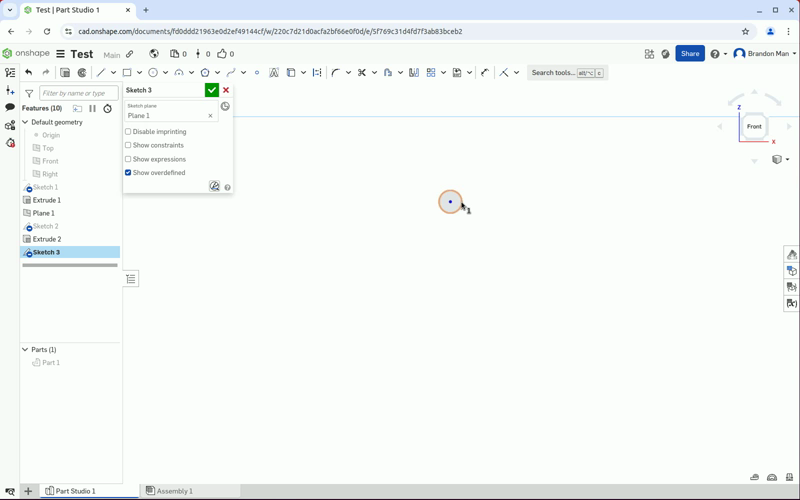
scroll(-6)
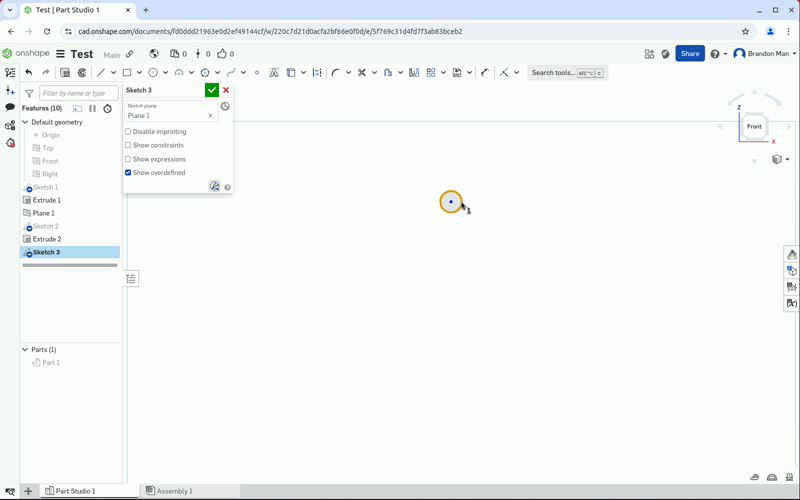
scroll(-6)
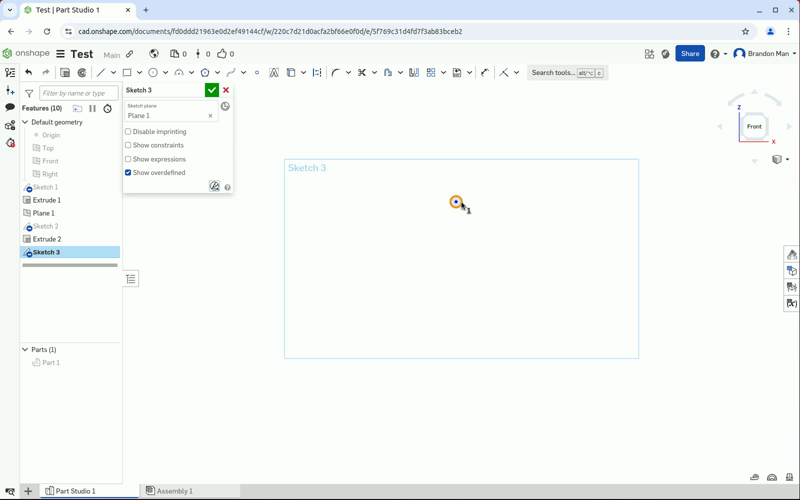
scroll(-6)
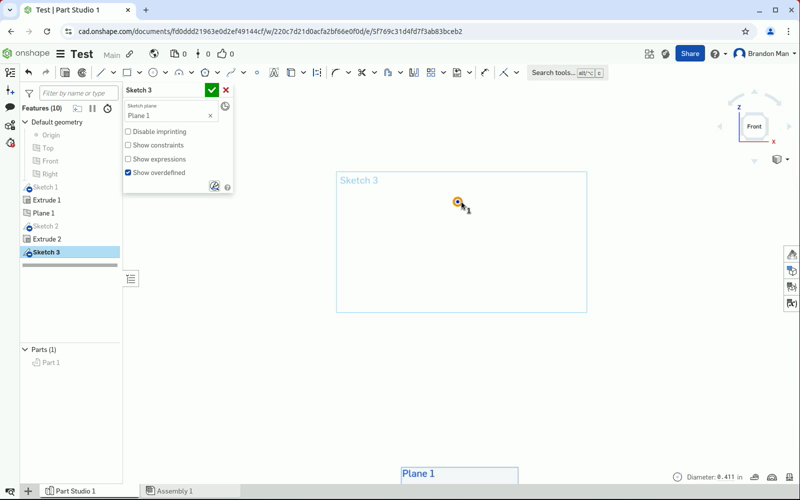
scroll(-6)
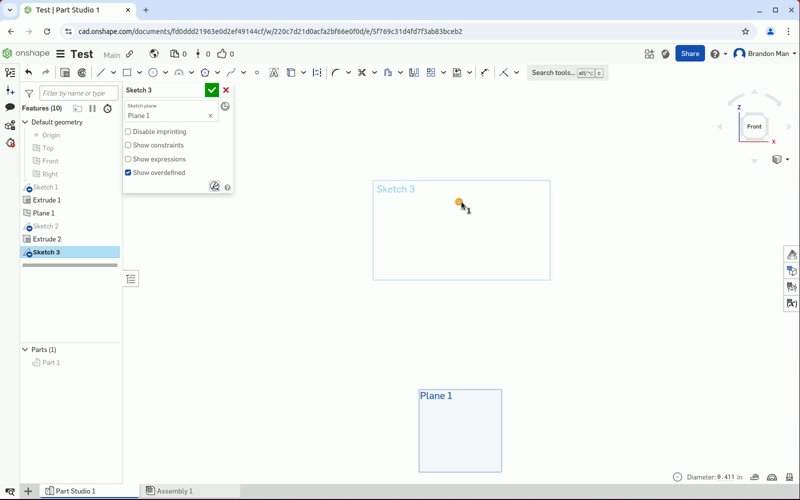
scroll(-6)
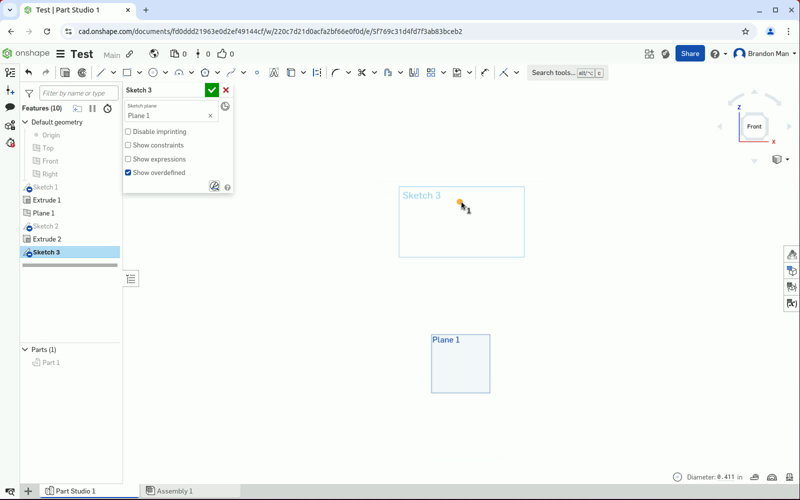
scroll(-6)
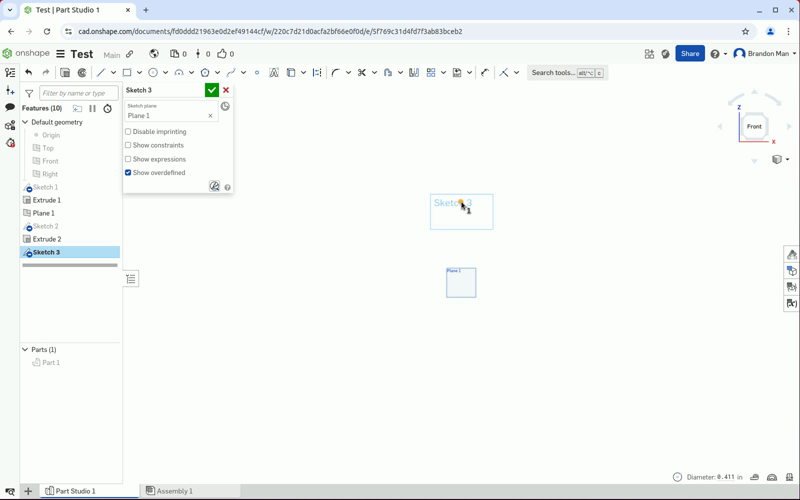
mouse_move(73, 352)
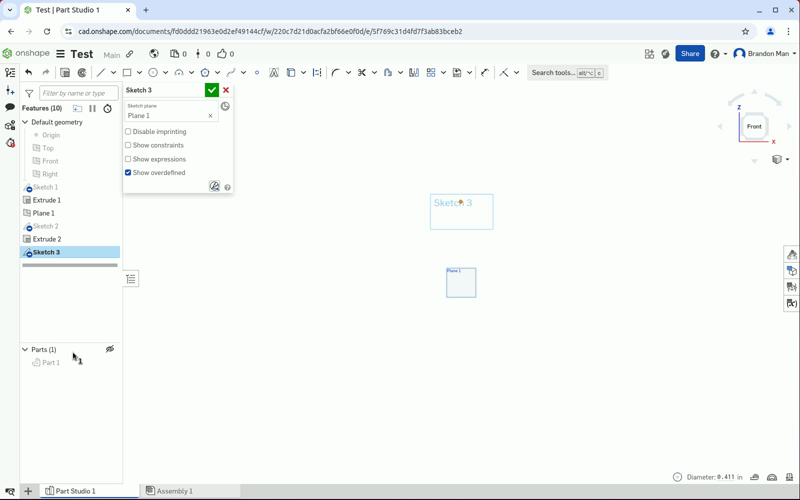
key(shift+y)
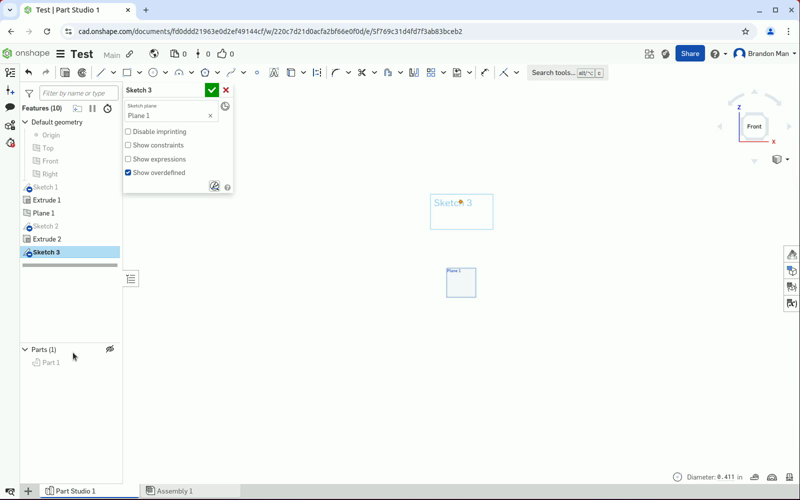
key(shift+e)
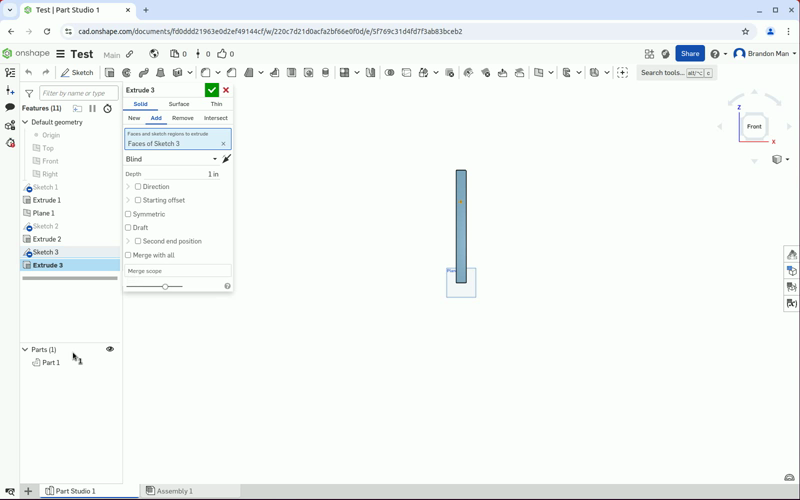
mouse_move(143, 106)
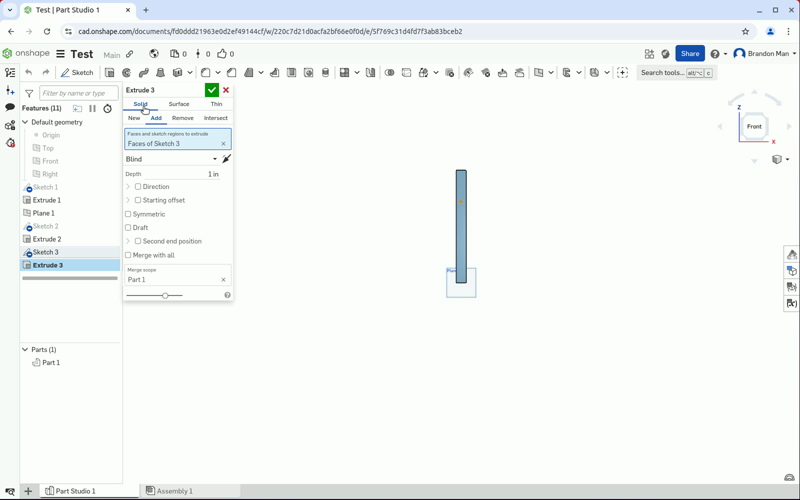
click(143, 106)
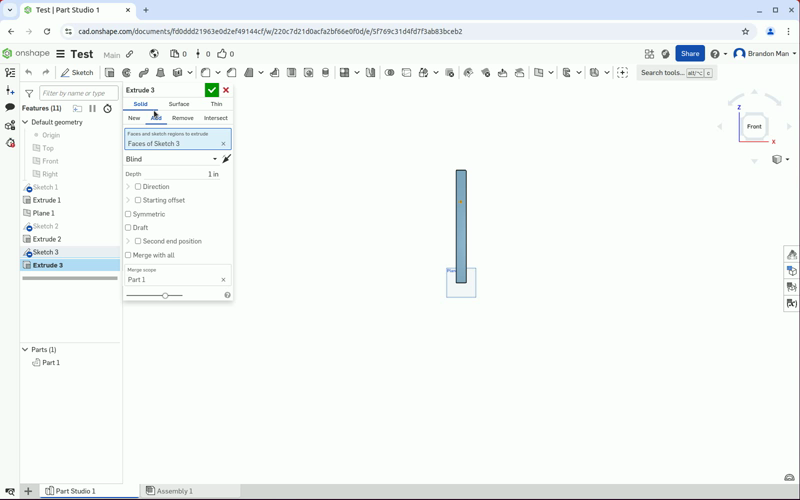
mouse_move(186, 120)
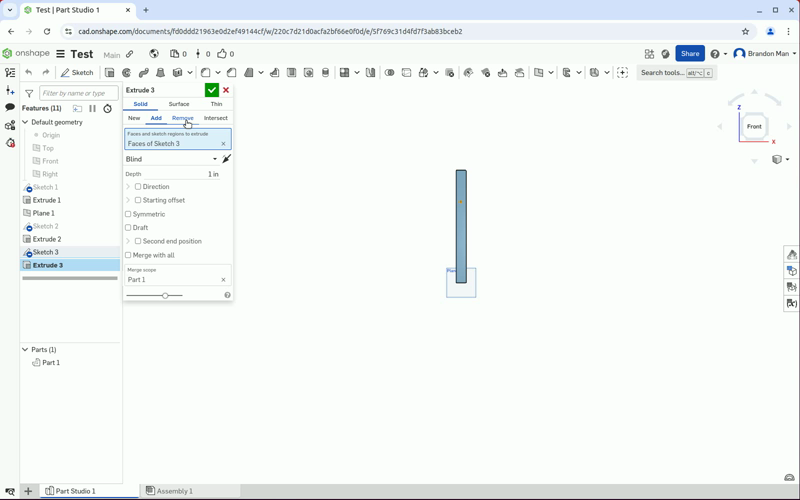
click(186, 120)
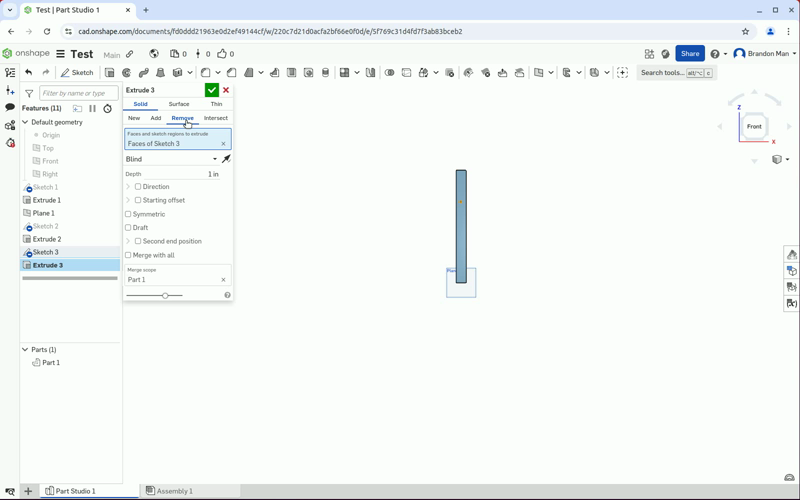
key(tab, 4)
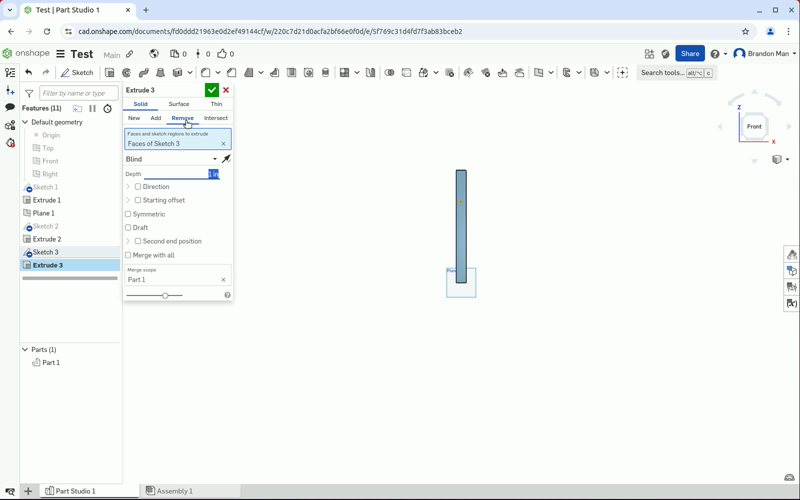
text(1.204)
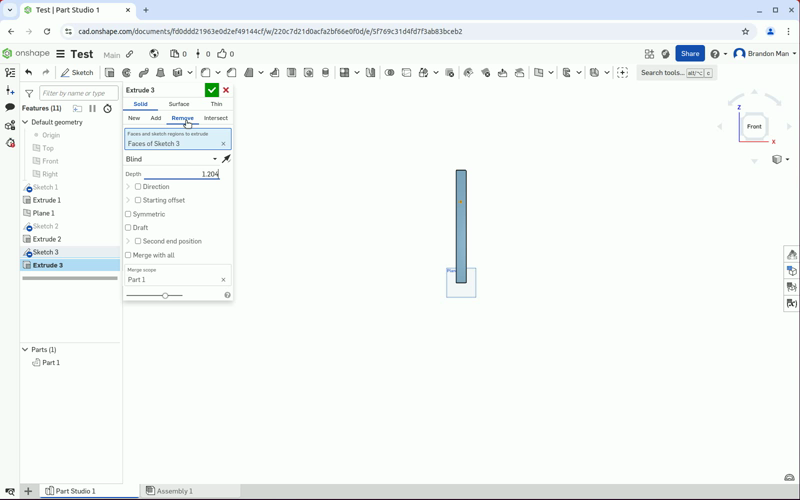
key(tab, 6)
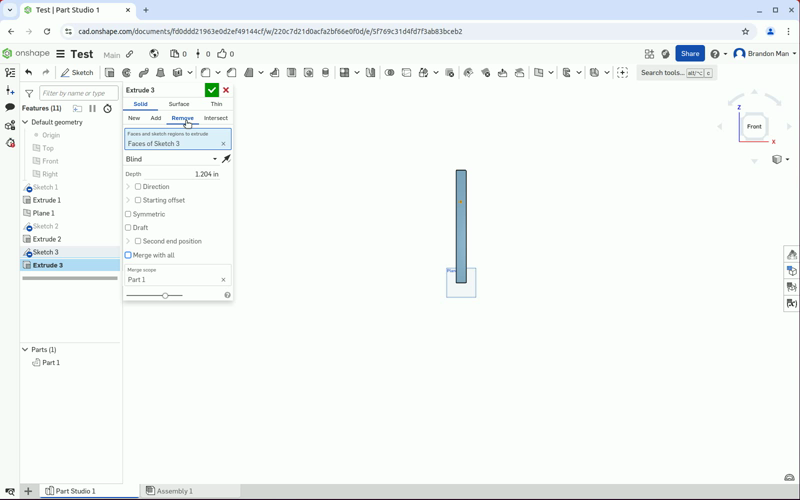
key(space)
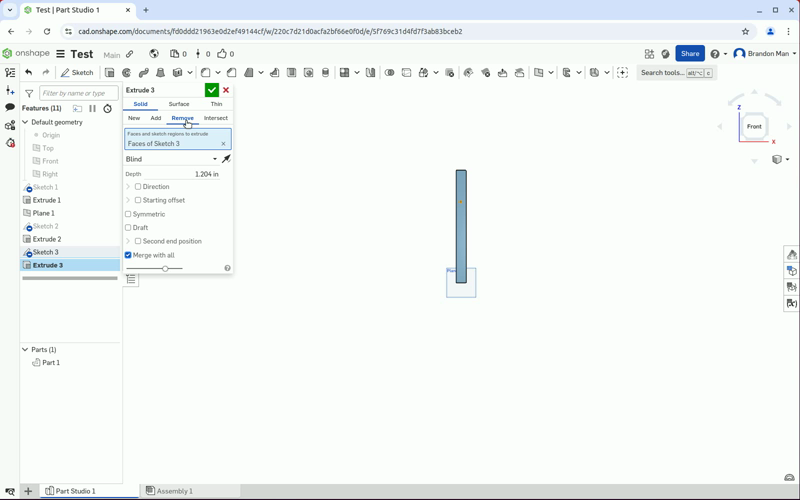
key(enter)
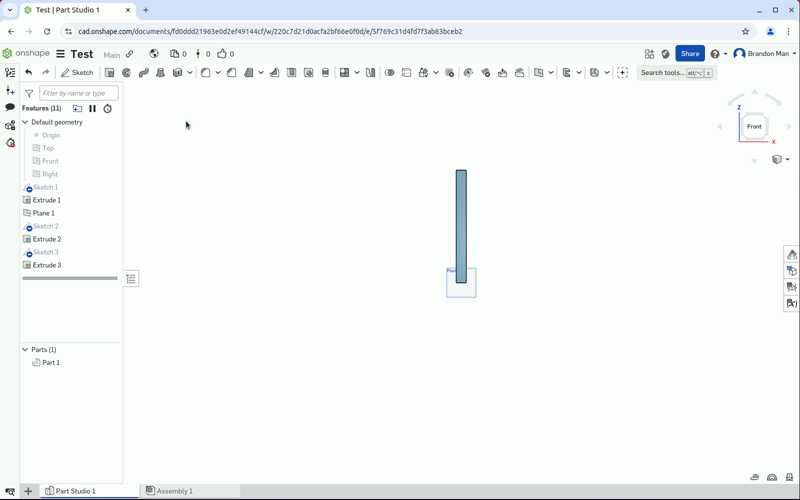
key(shift+h)
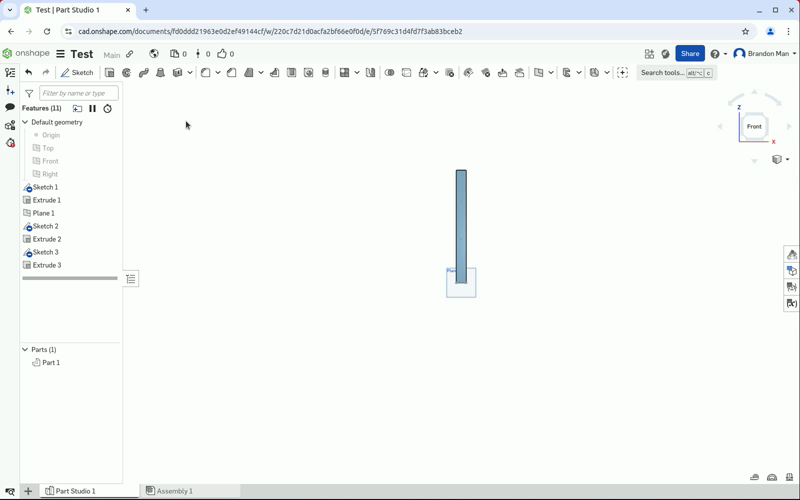
key(shift+h)
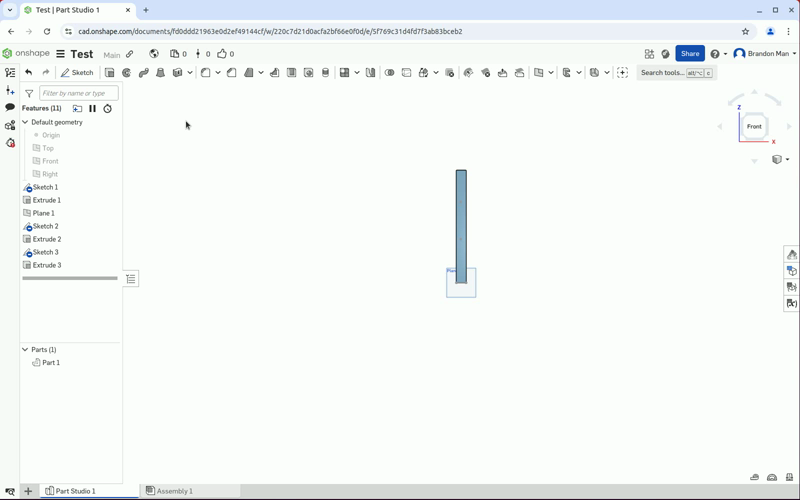
key(shift+7)
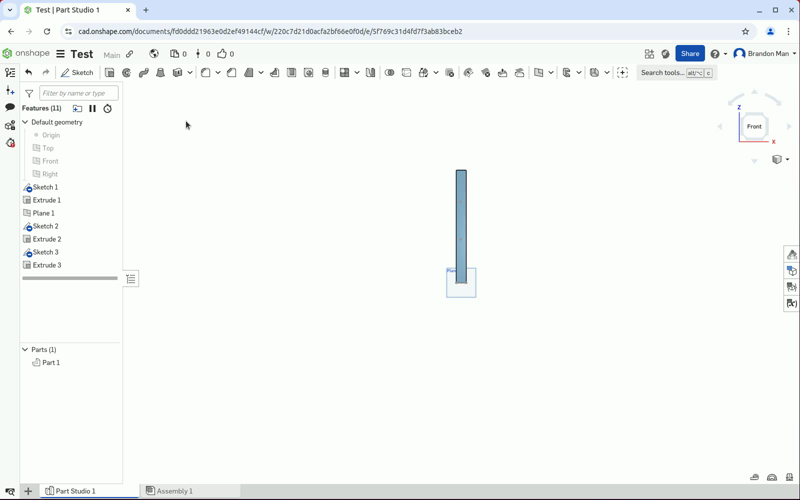
key(left, 2)
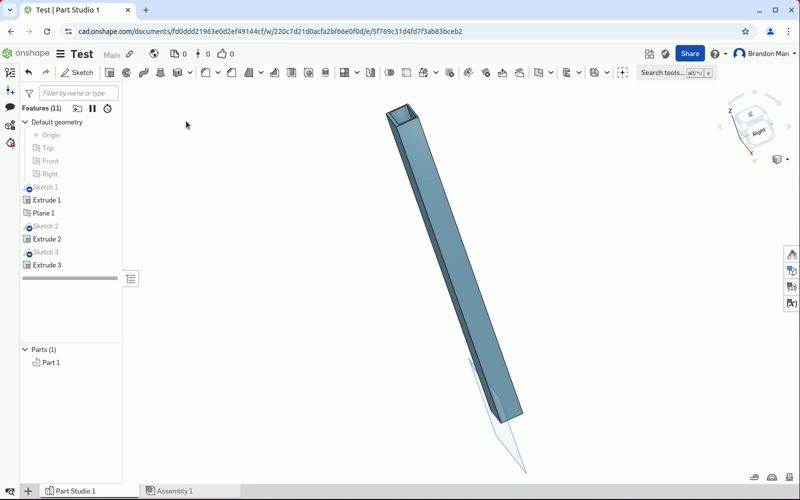
key(down, 2)
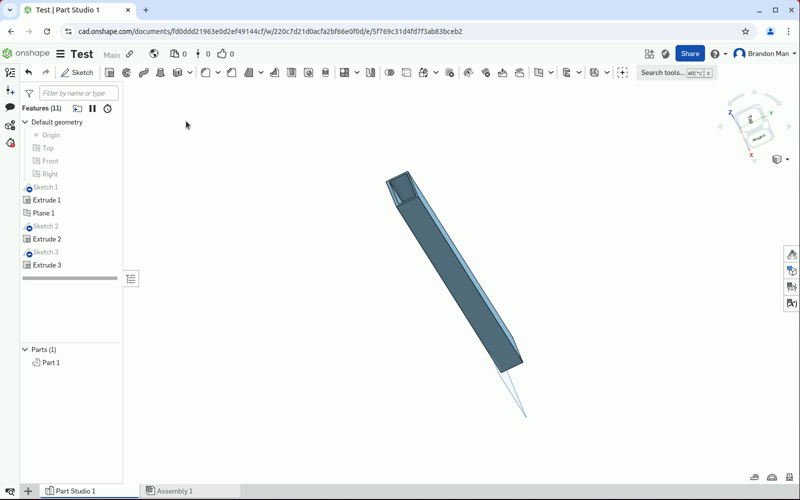
key(up, 2)
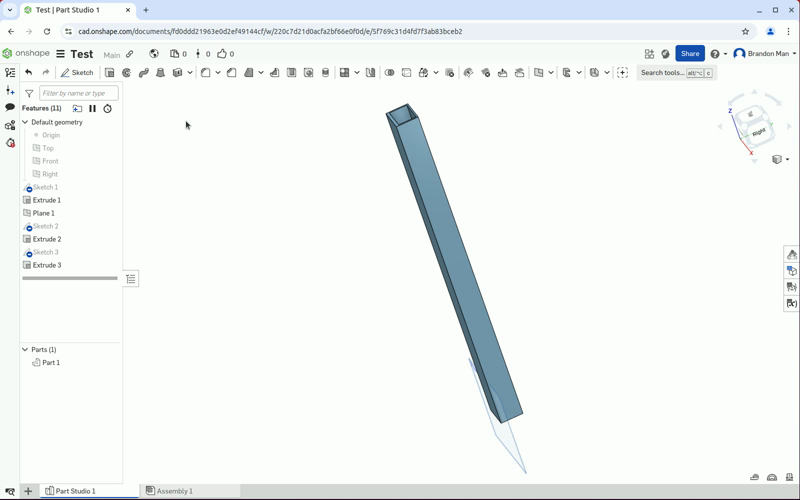
key(right, 2)
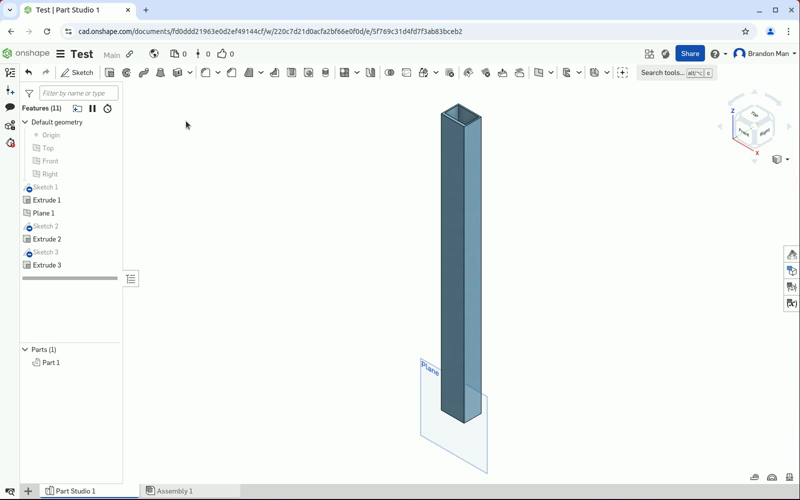
mouse_move(73, 189)
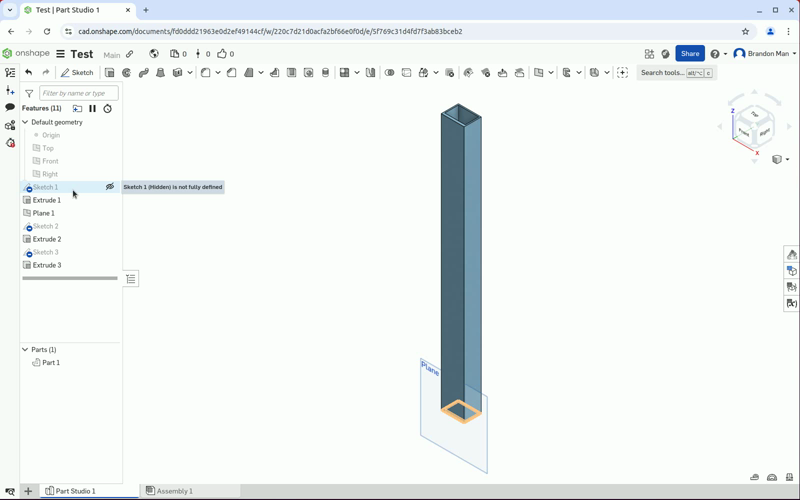
click(73, 189)